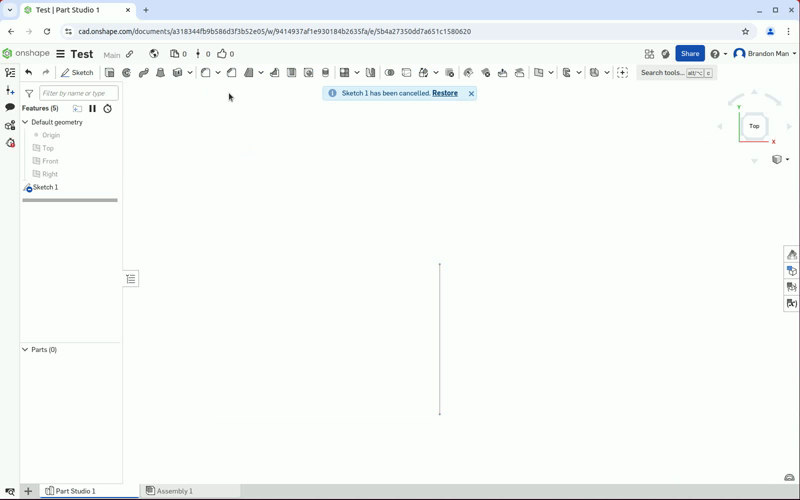
key(shift+h)
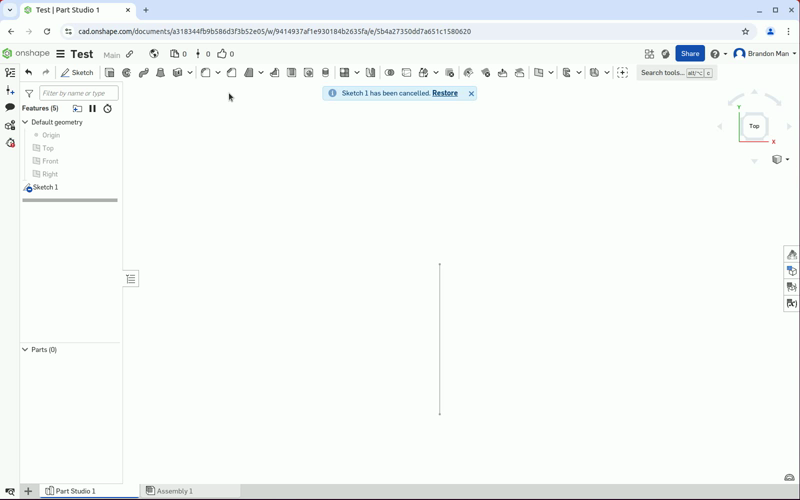
key(shift+s)
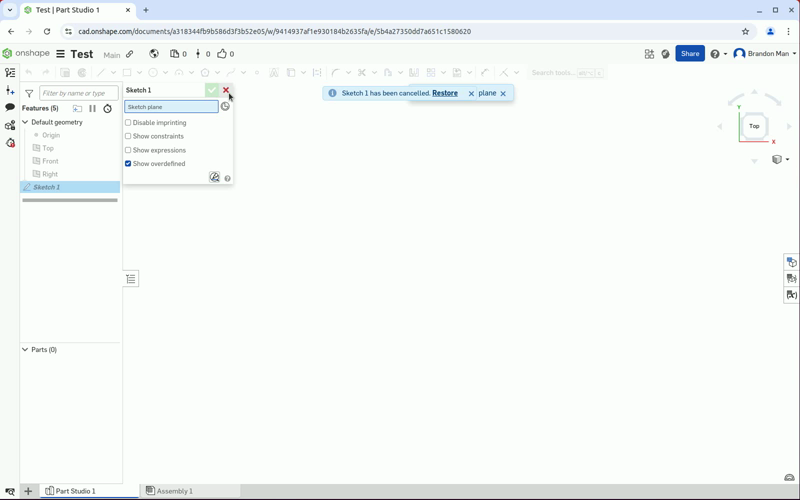
mouse_move(73, 150)
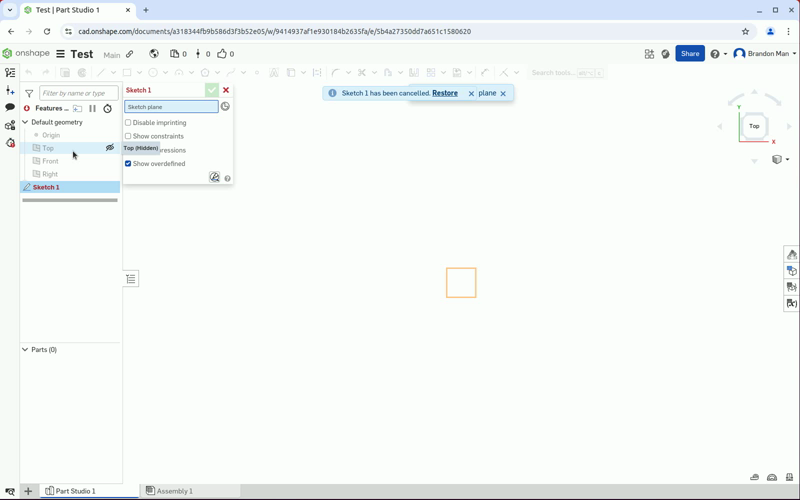
click(73, 150)
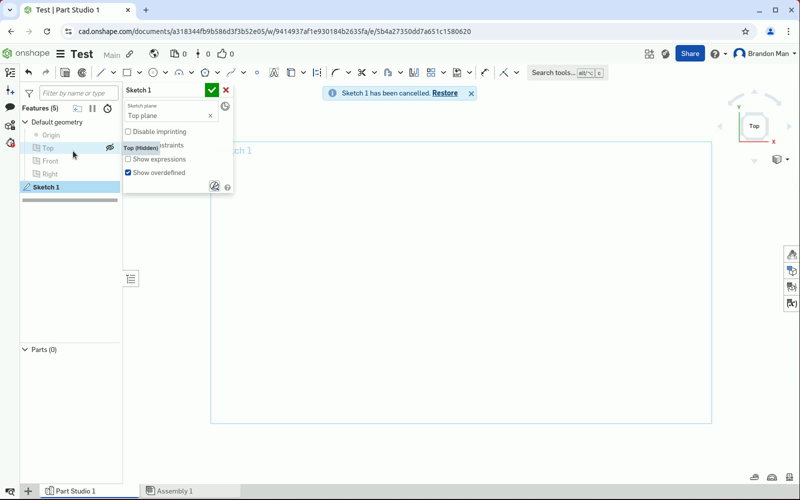
mouse_move(73, 352)
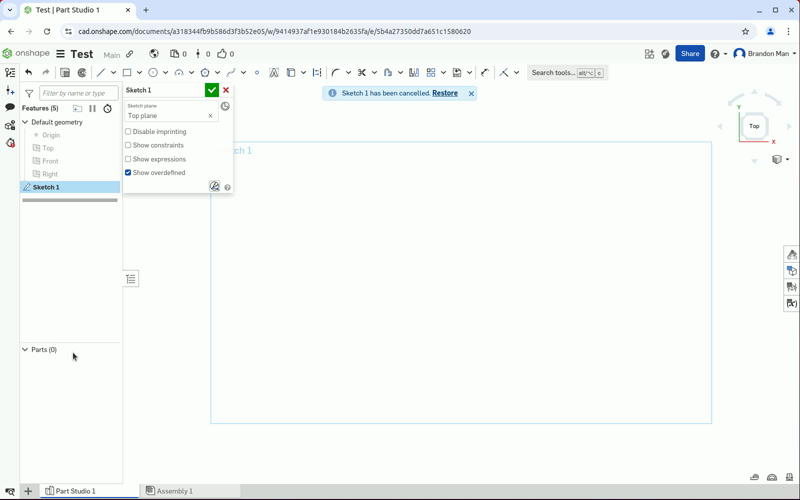
key(y)
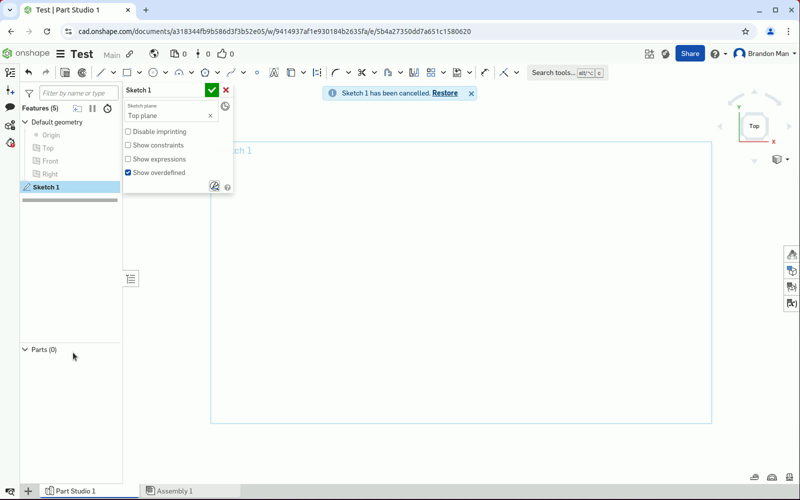
key(l)
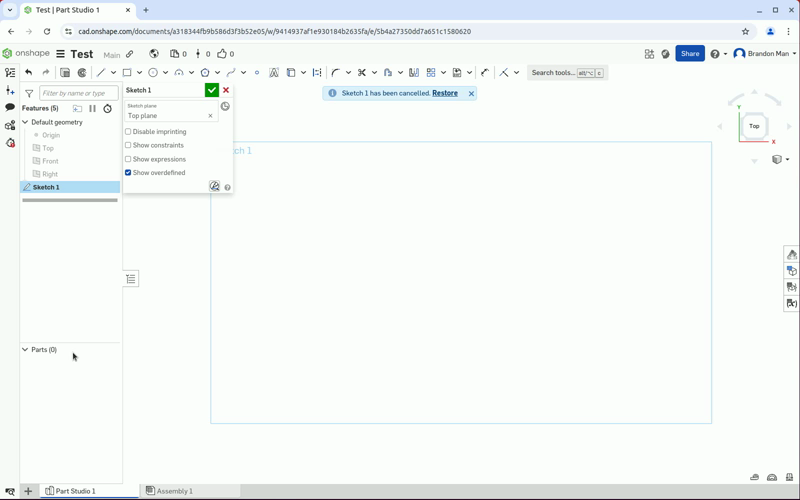
key_down(shift)
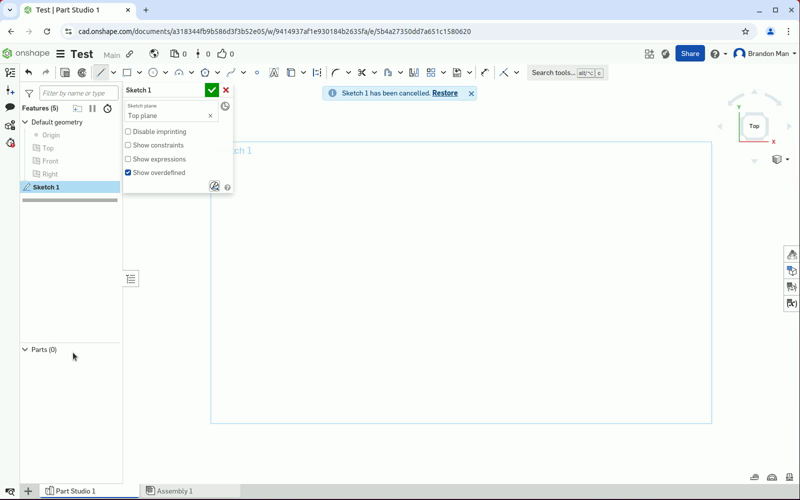
mouse_move(380, 224)
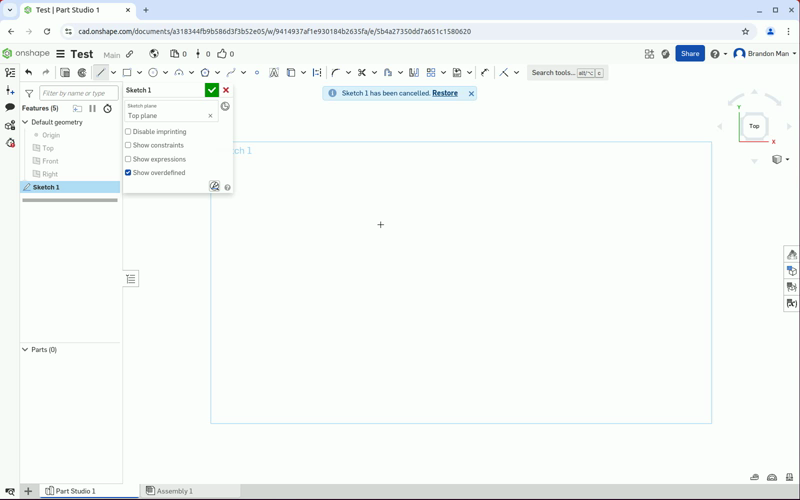
click(380, 224)
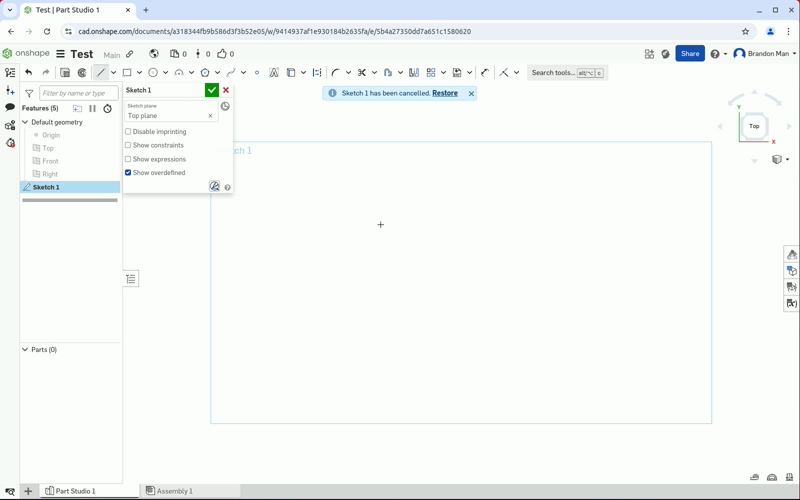
key_up(shift)
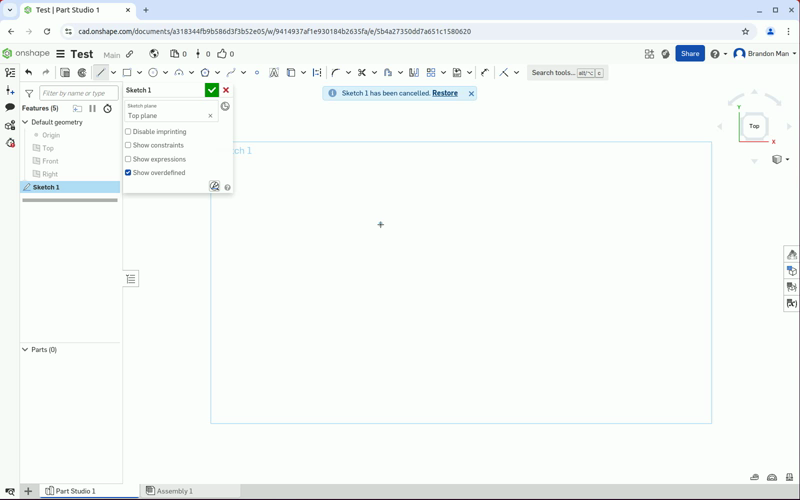
key_down(shift)
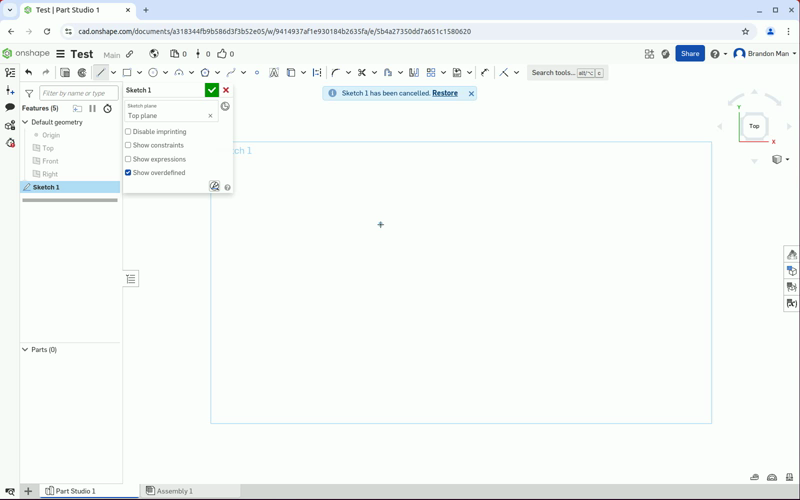
mouse_move(538, 224)
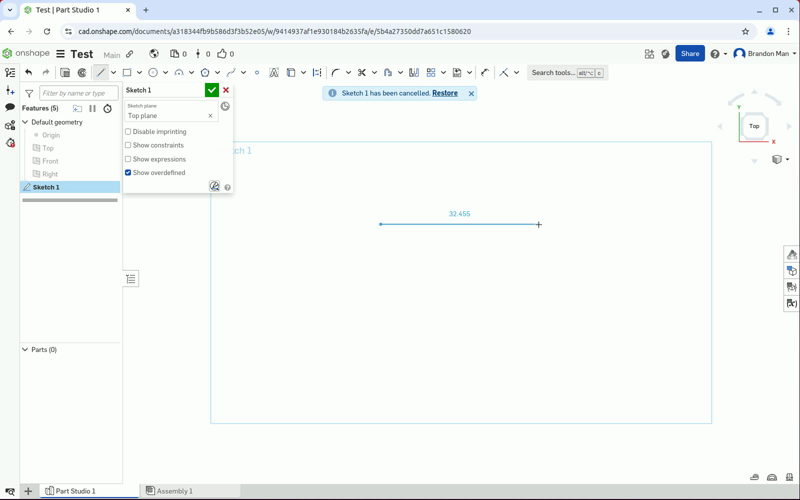
click(538, 224)
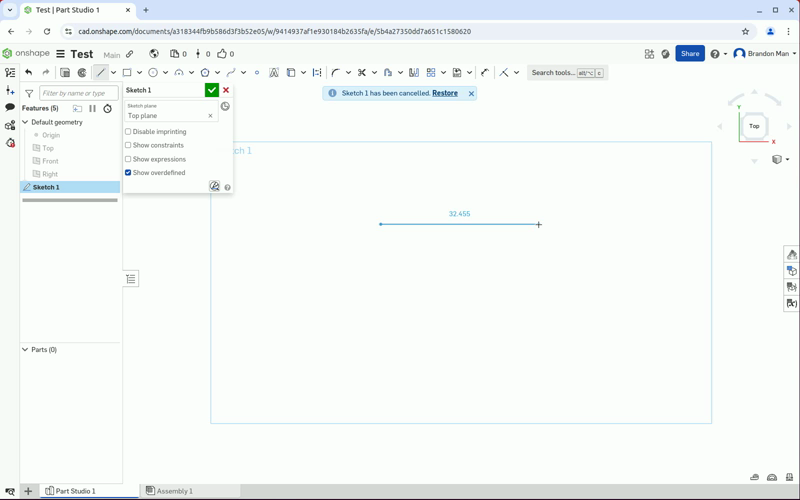
key_up(shift)
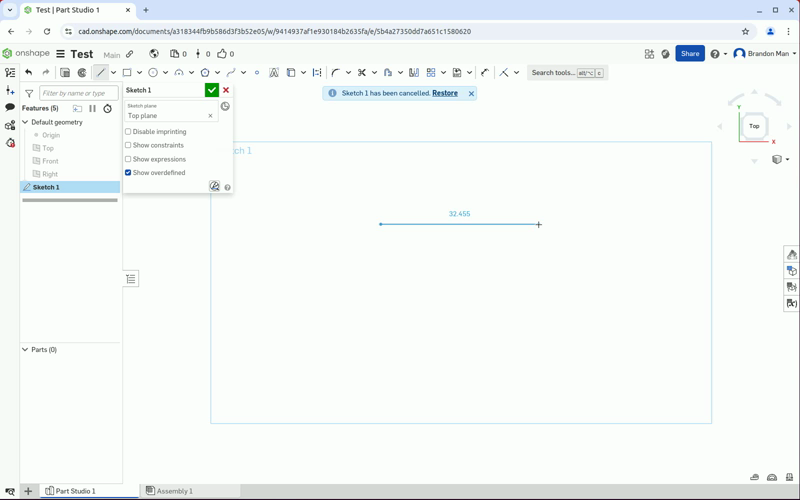
key_down(shift)
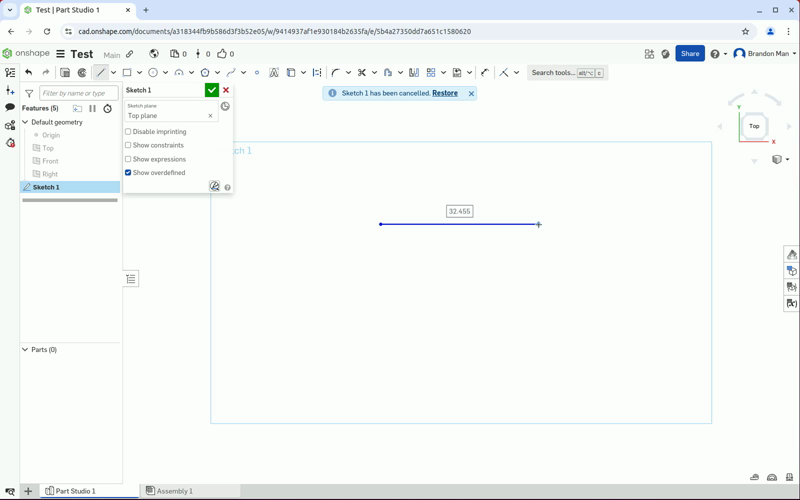
mouse_move(568, 224)
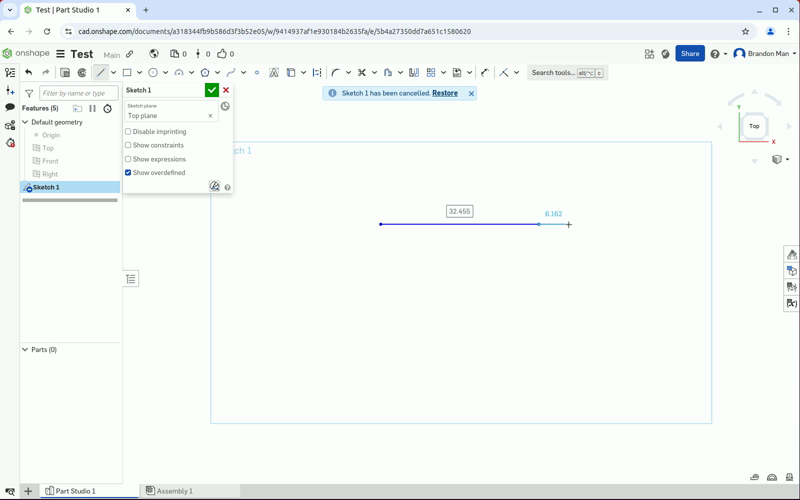
mouse_move(538, 197)
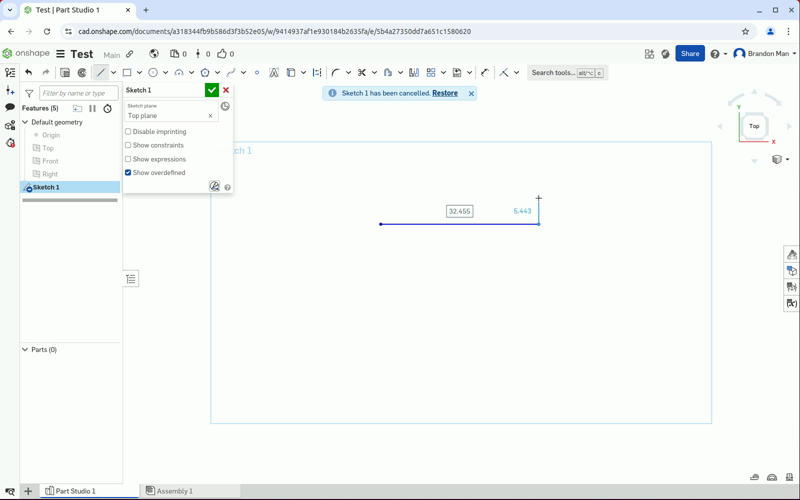
click(538, 197)
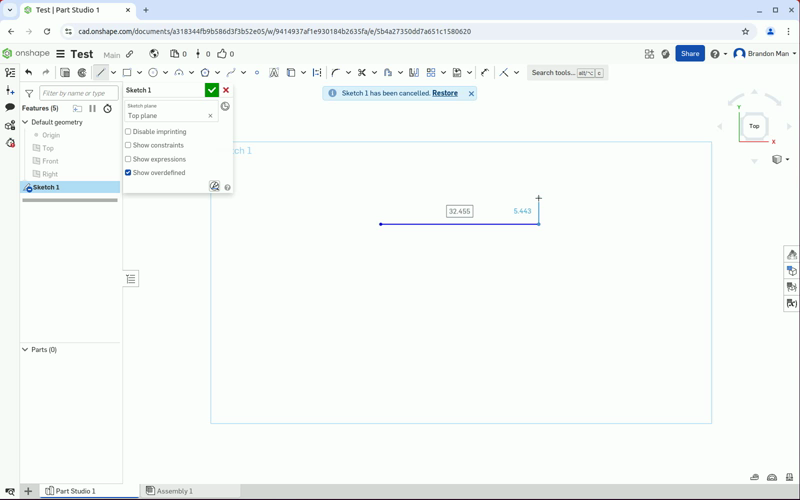
key_up(shift)
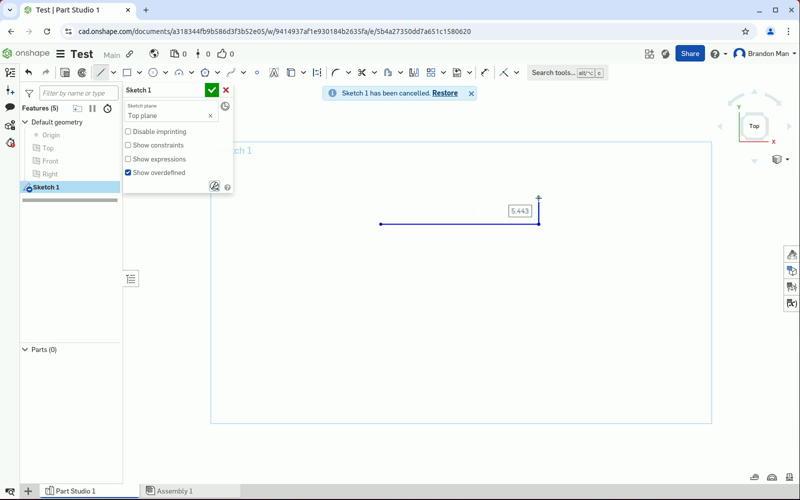
key_down(shift)
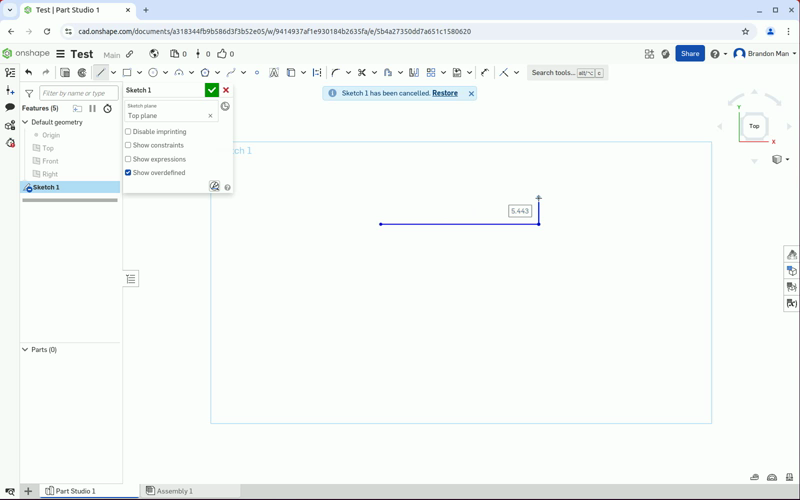
mouse_move(380, 197)
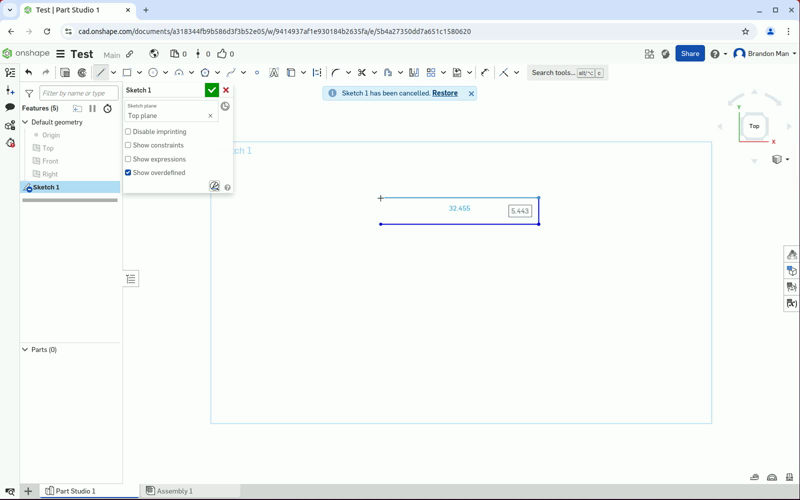
click(380, 197)
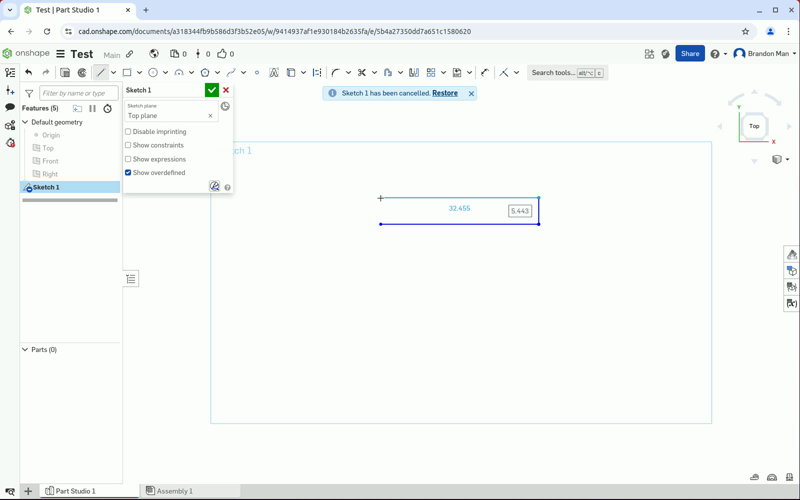
key_up(shift)
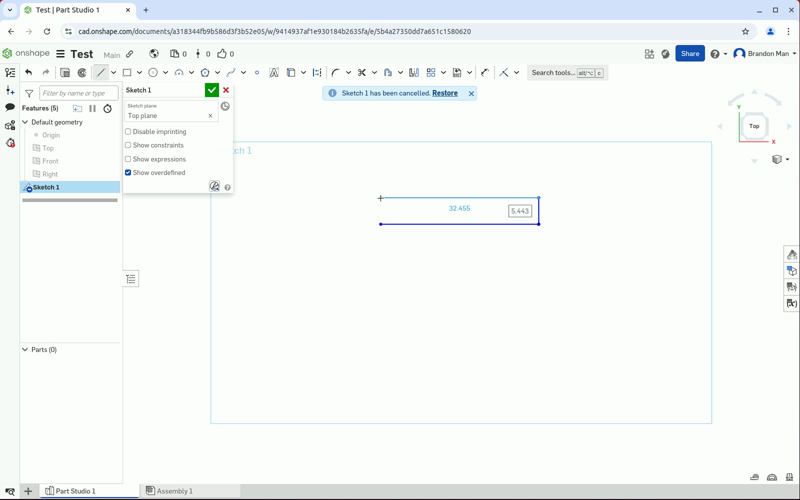
mouse_move(410, 197)
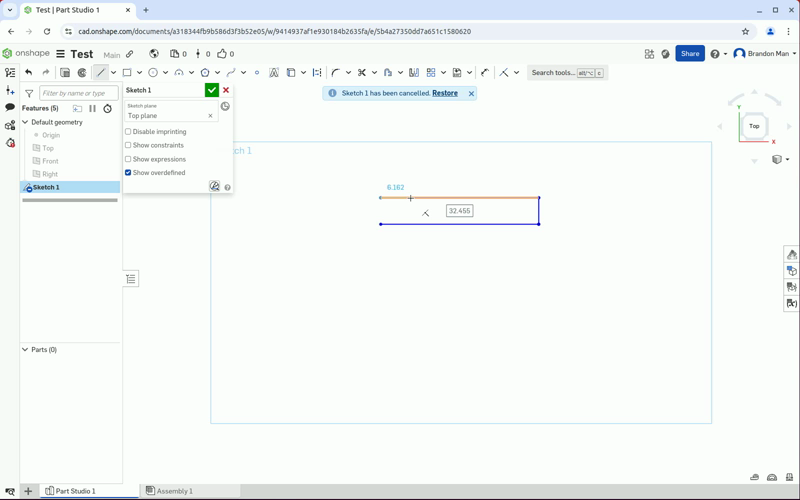
key_down(shift)
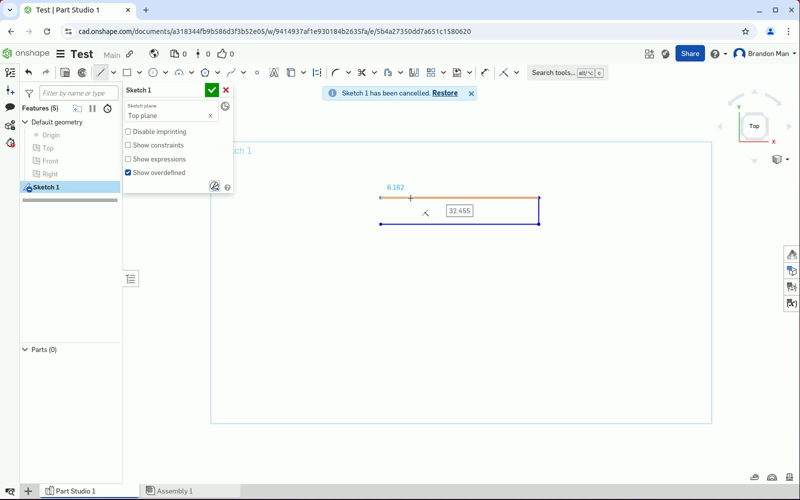
mouse_move(380, 224)
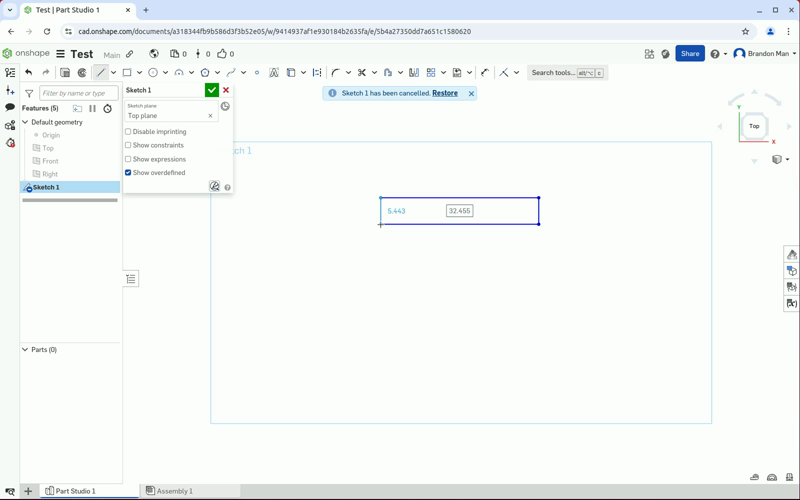
key_up(shift)
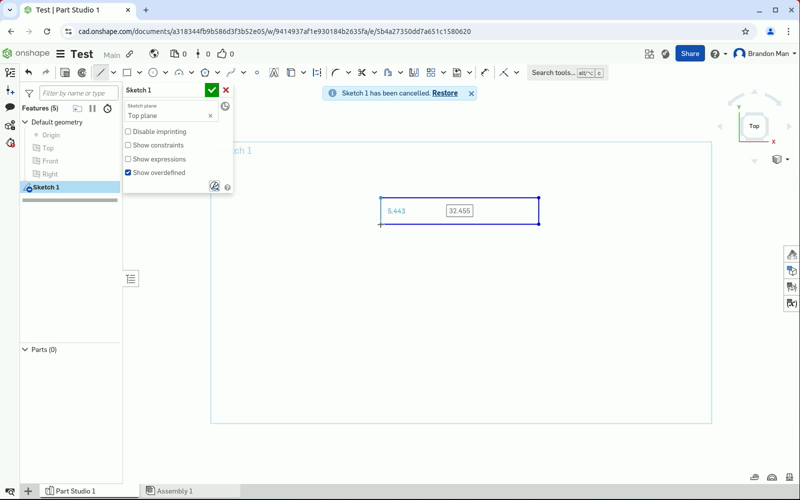
click(380, 224)
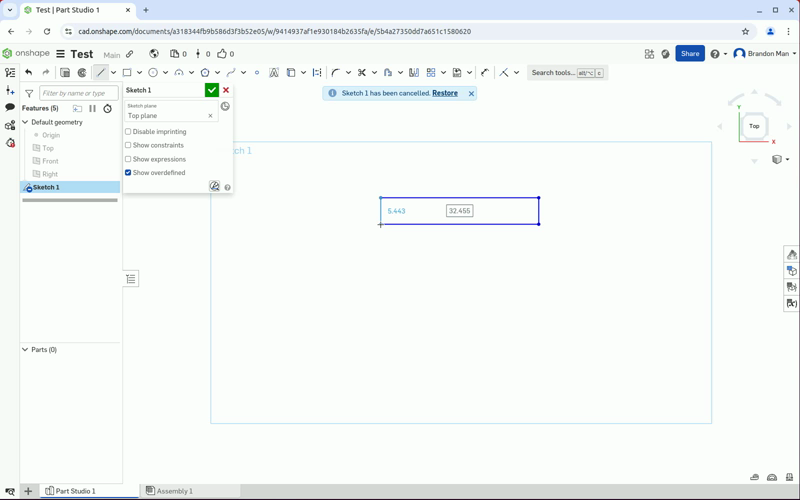
key(esc)
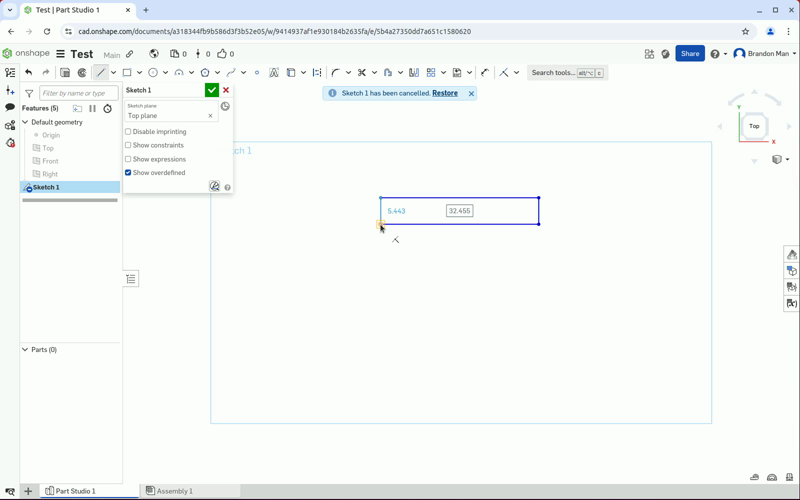
mouse_move(525, 207)
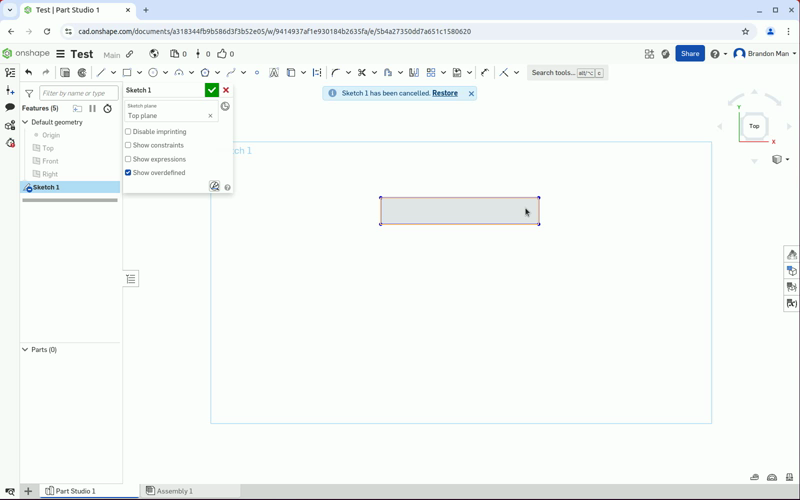
click(525, 207)
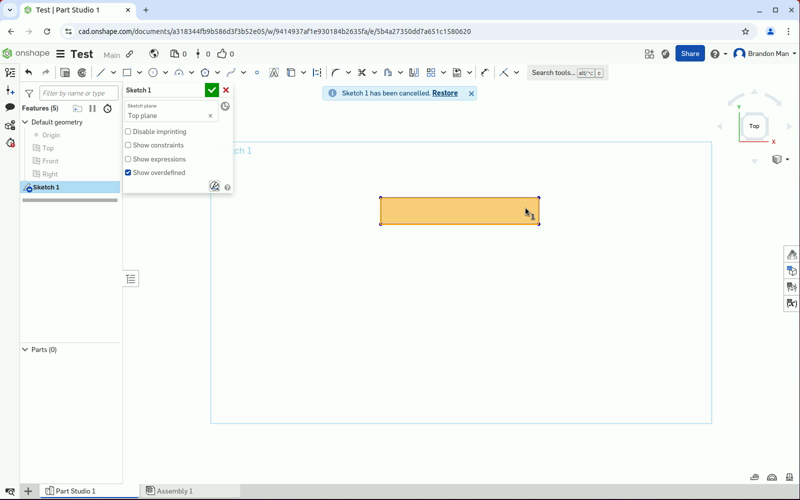
mouse_move(73, 352)
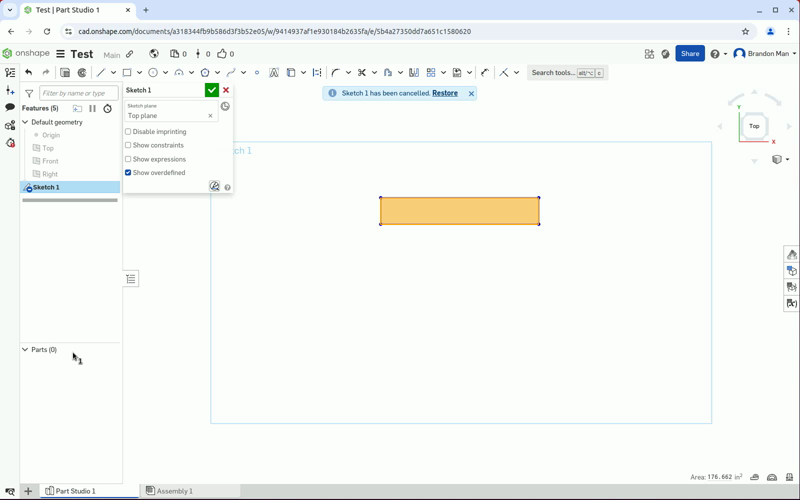
key(shift+y)
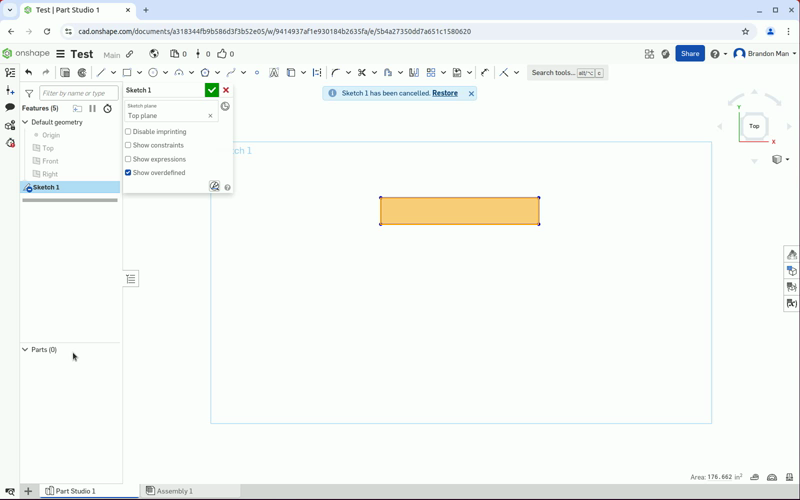
key(shift+e)
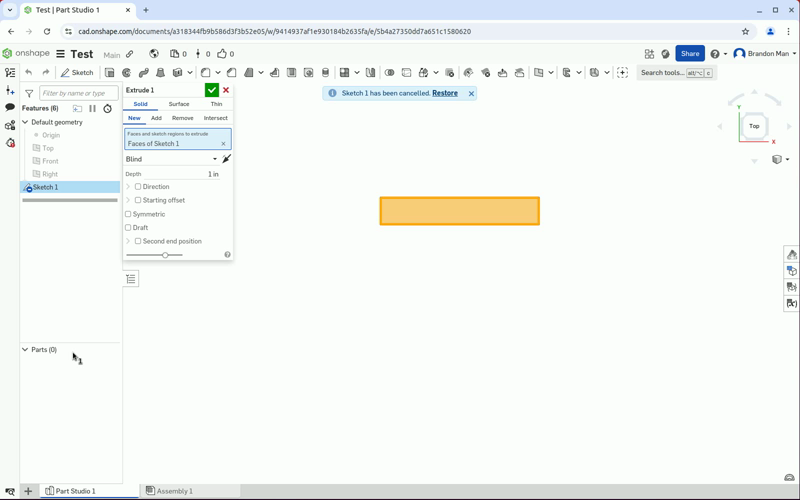
mouse_move(143, 106)
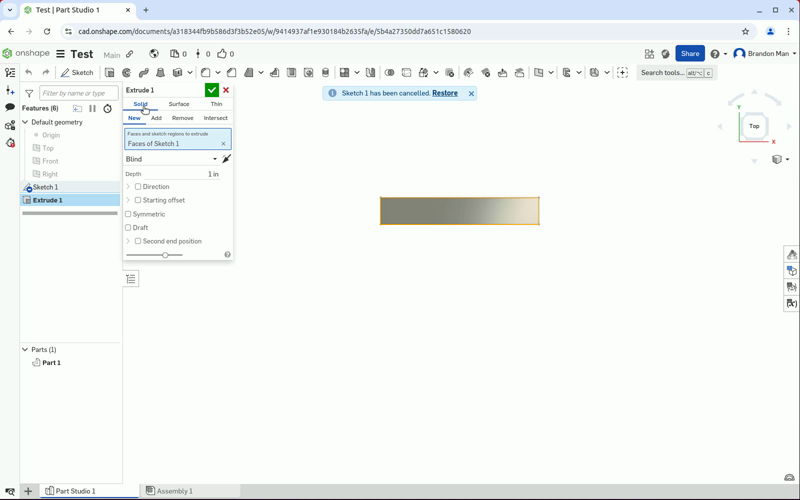
click(143, 106)
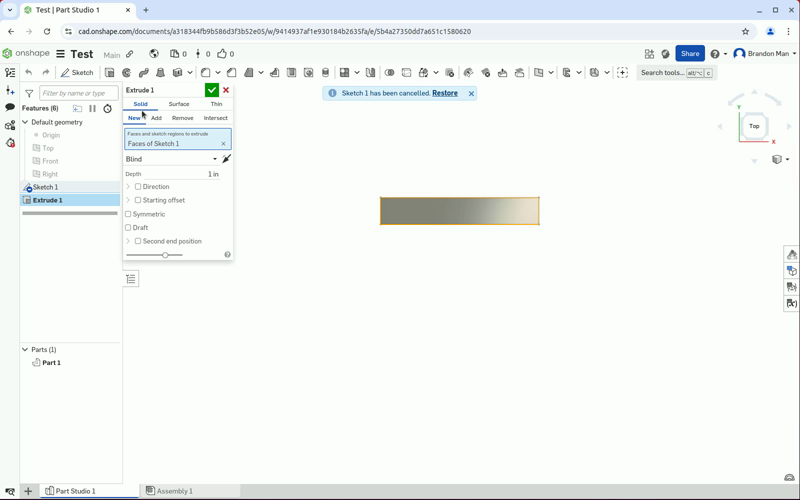
mouse_move(137, 120)
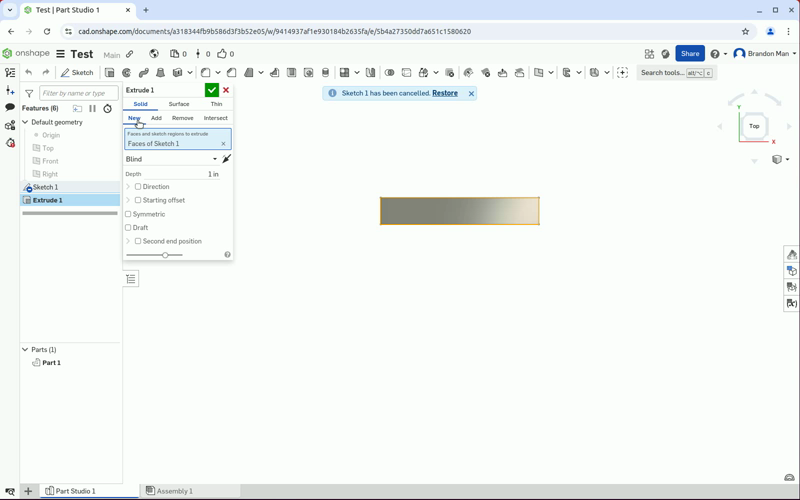
click(137, 120)
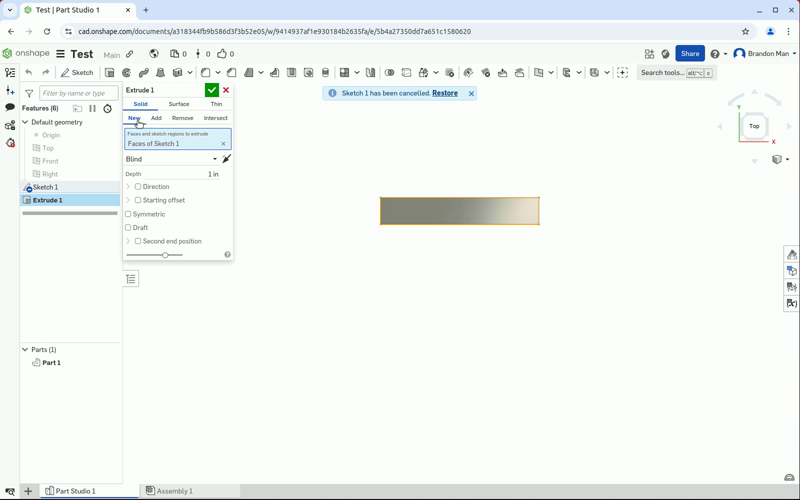
key(tab, 4)
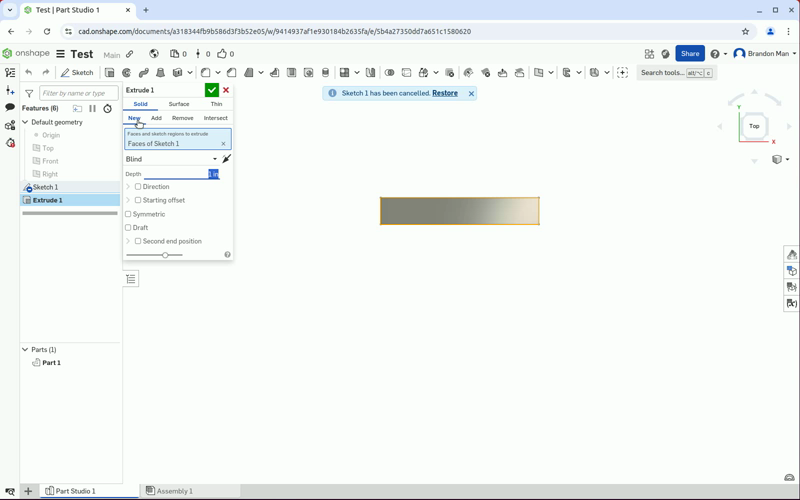
text(1.204)
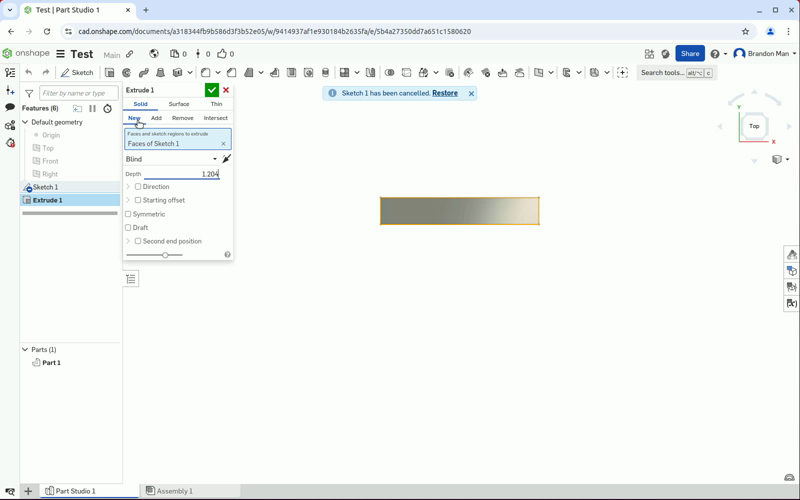
key(enter)
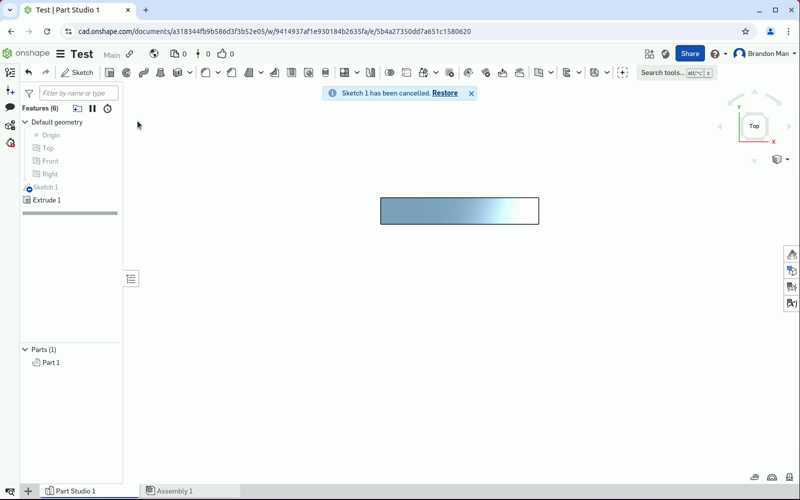
key(shift+h)
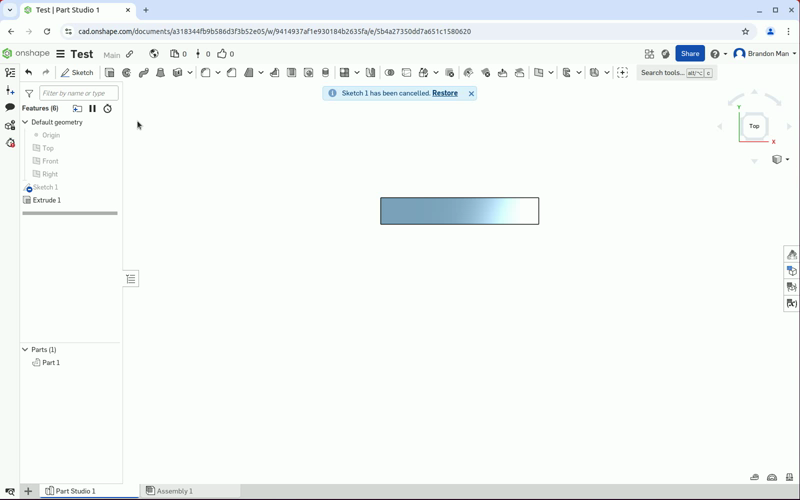
key(shift+h)
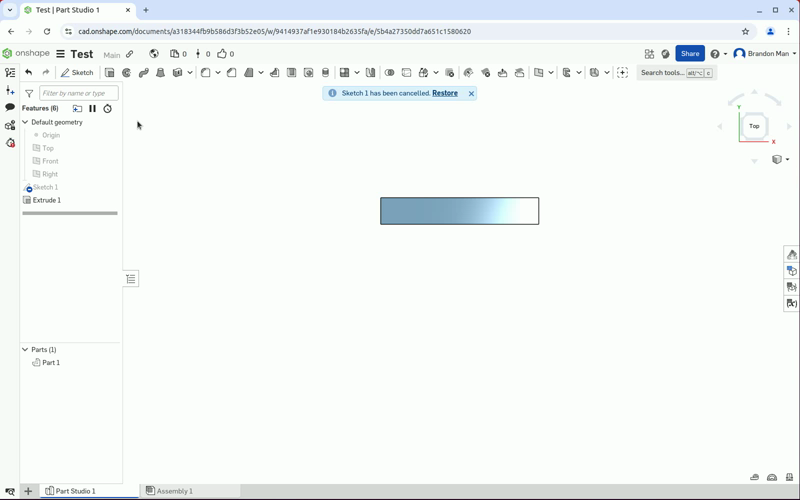
mouse_move(73, 189)
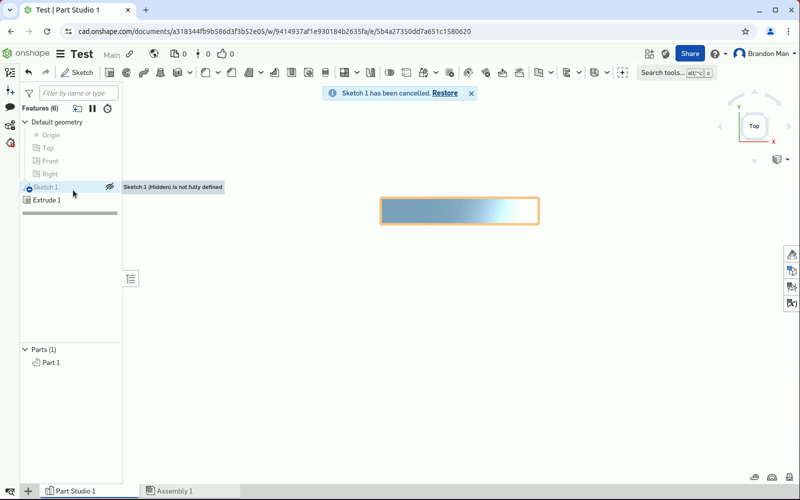
click(73, 189)
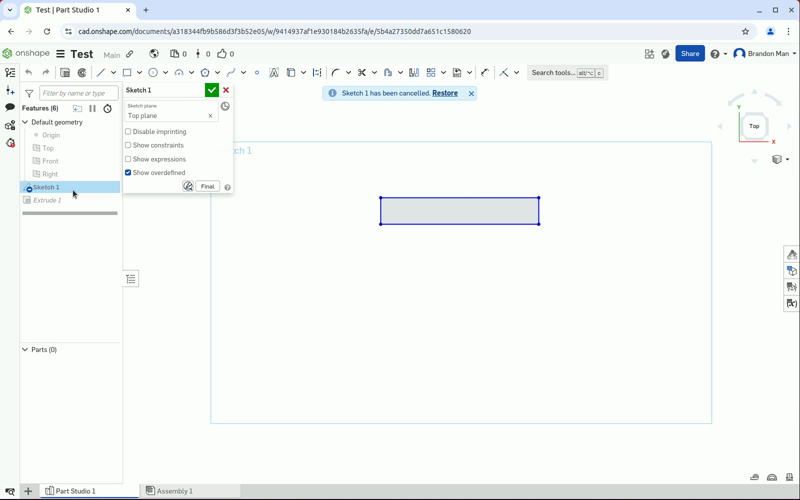
mouse_move(229, 92)
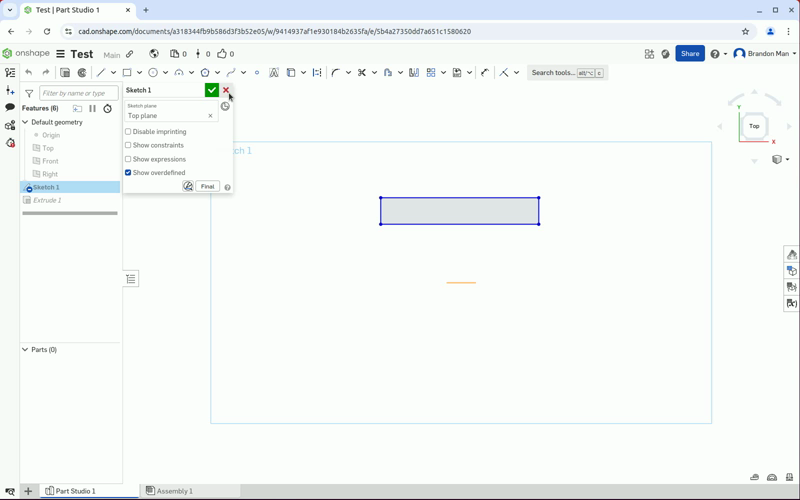
click(229, 92)
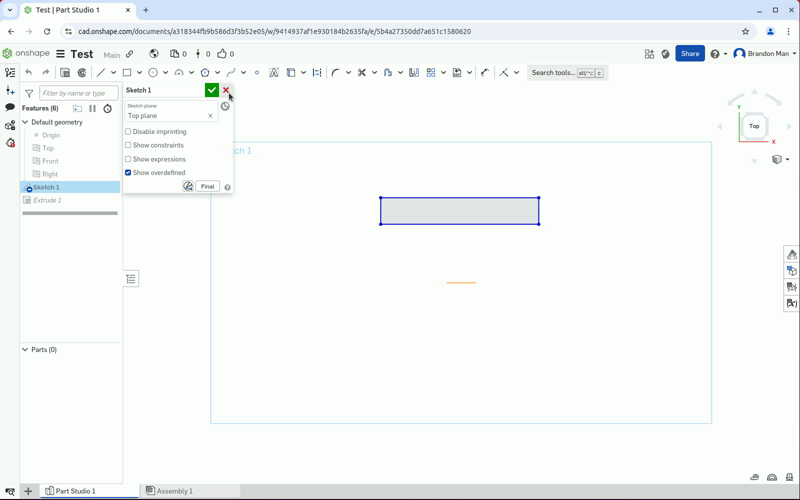
key(shift+s)
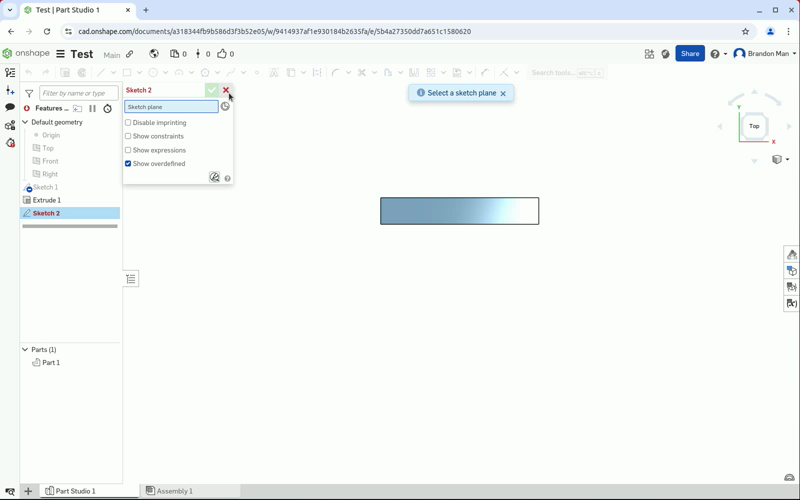
mouse_move(73, 150)
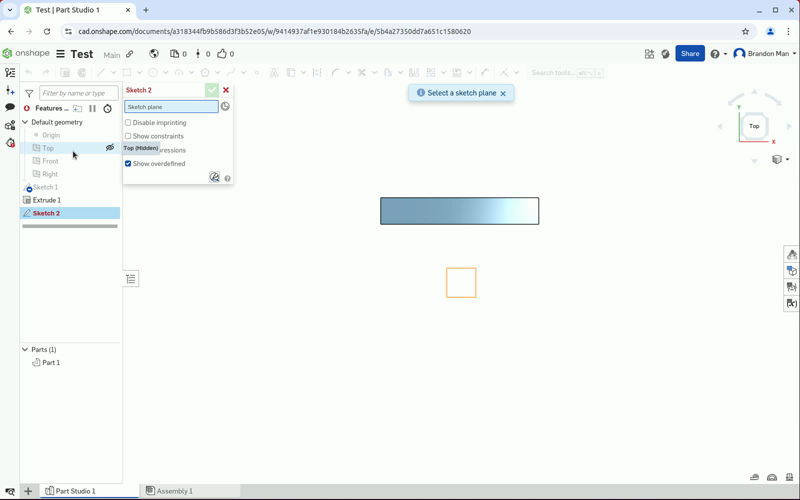
click(73, 150)
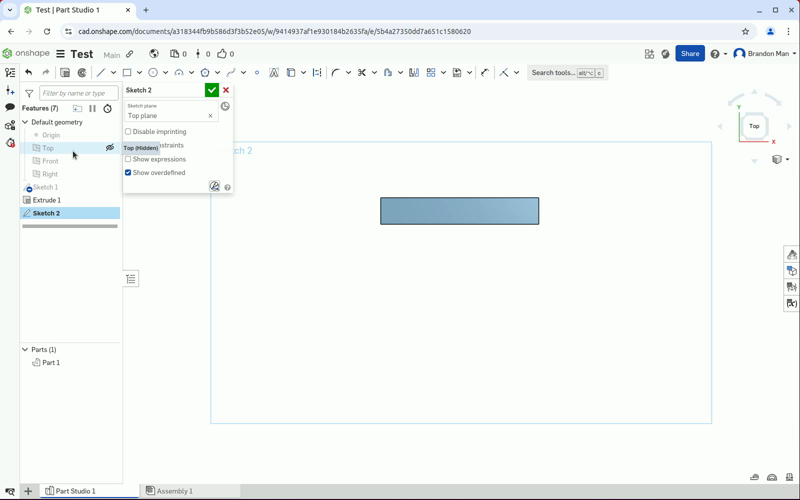
mouse_move(73, 352)
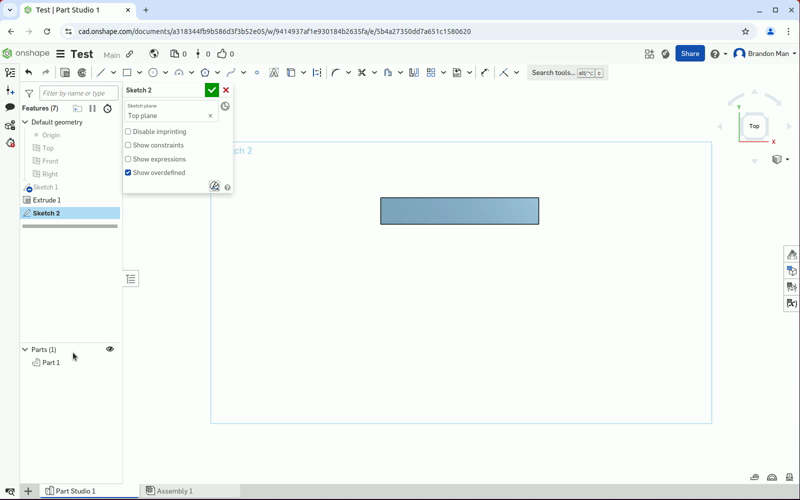
key(y)
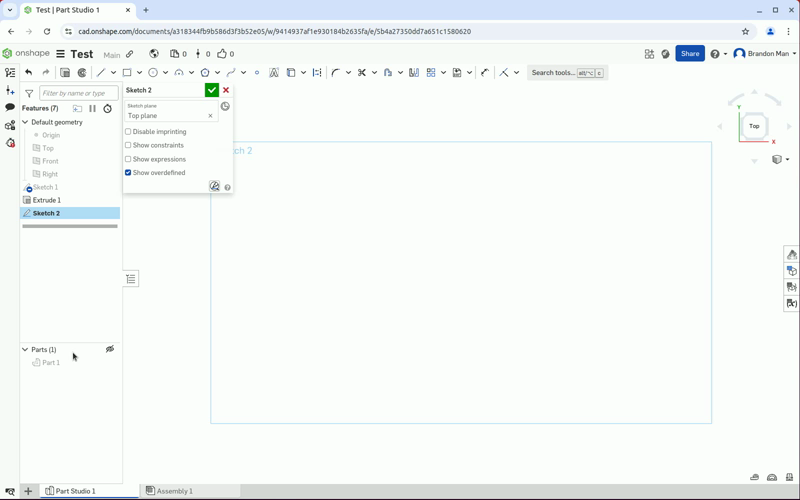
key(l)
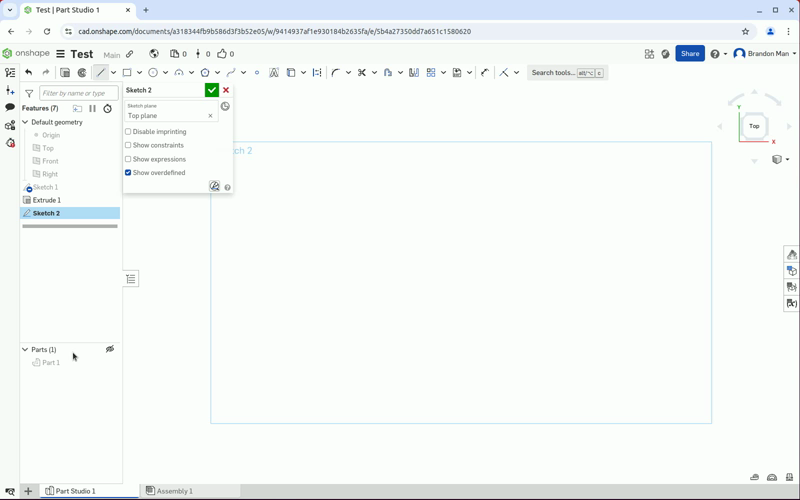
key_down(shift)
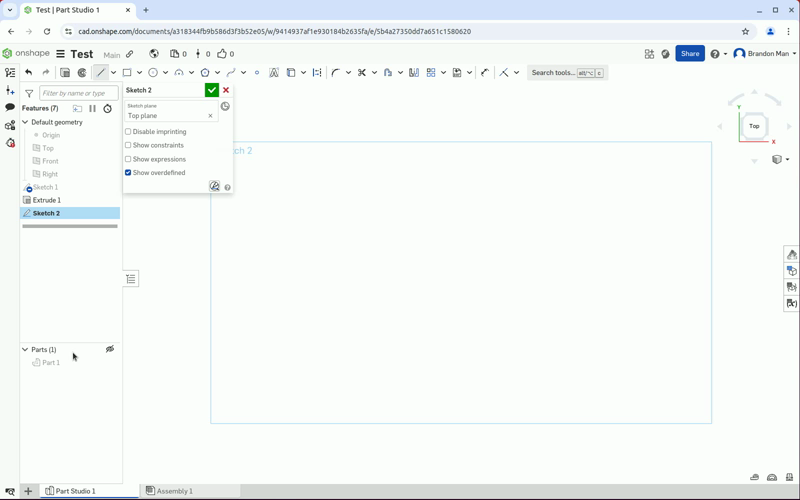
mouse_move(380, 259)
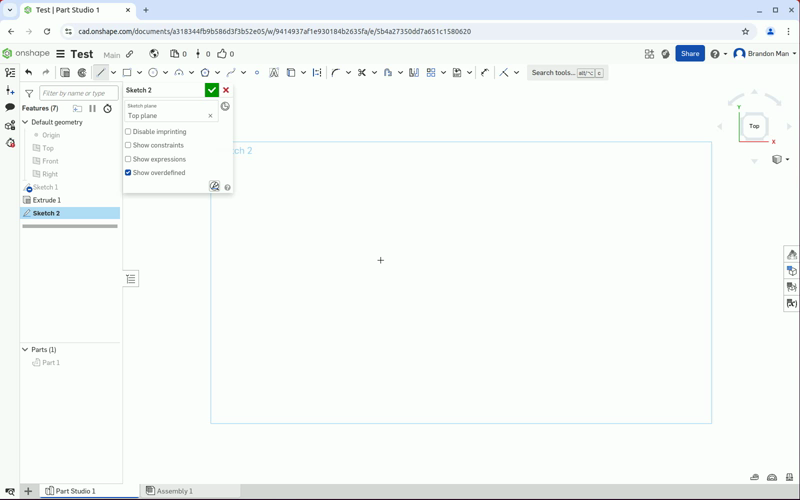
click(380, 259)
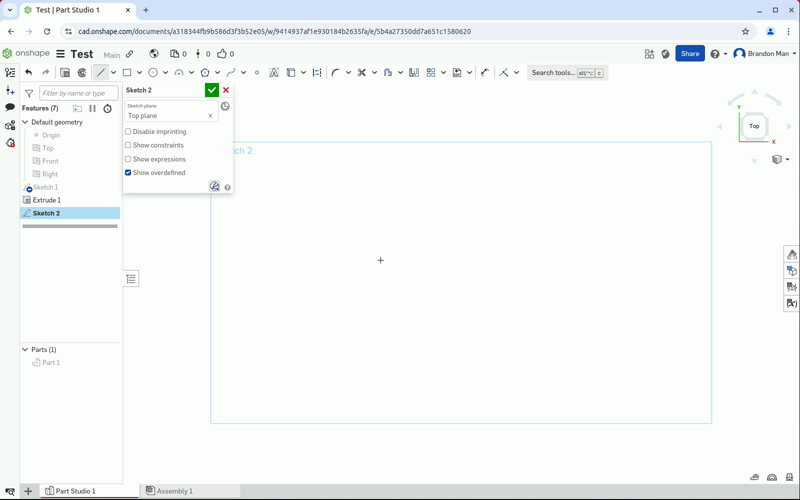
key_up(shift)
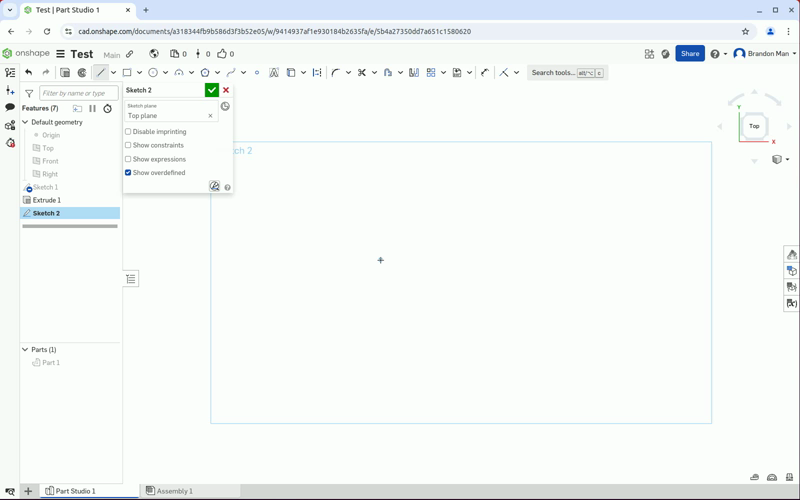
key_down(shift)
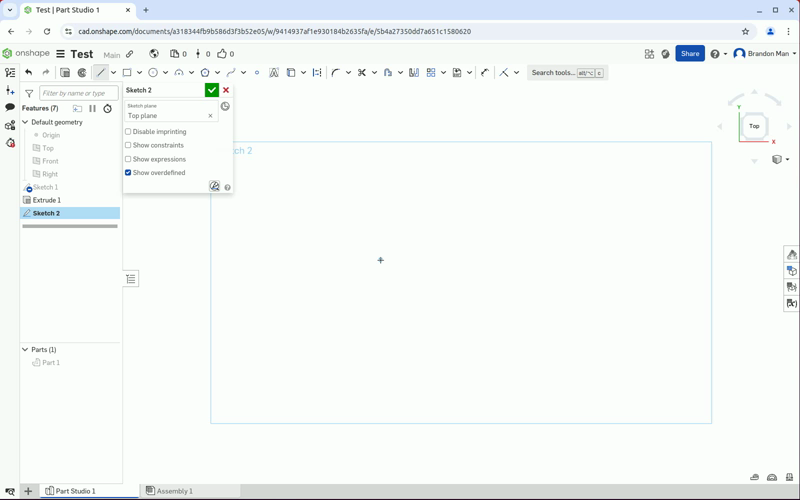
mouse_move(538, 259)
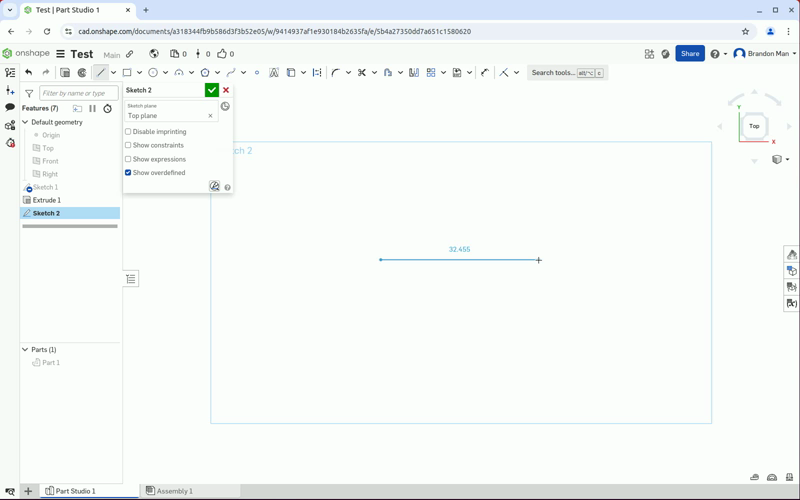
click(538, 259)
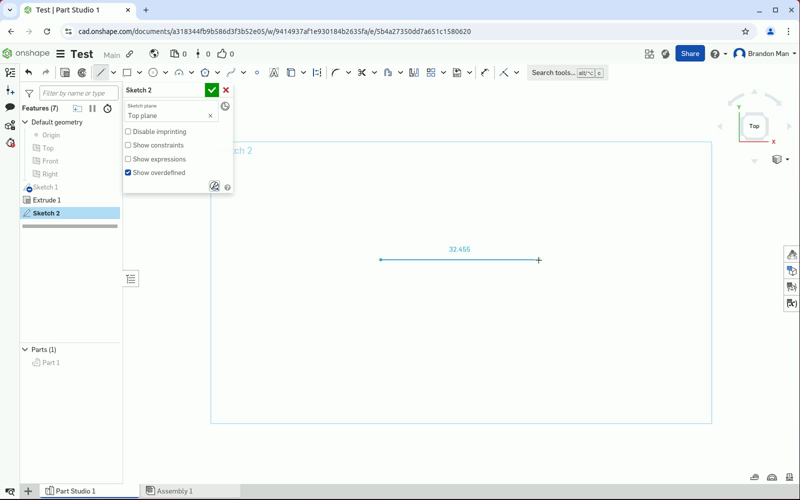
key_up(shift)
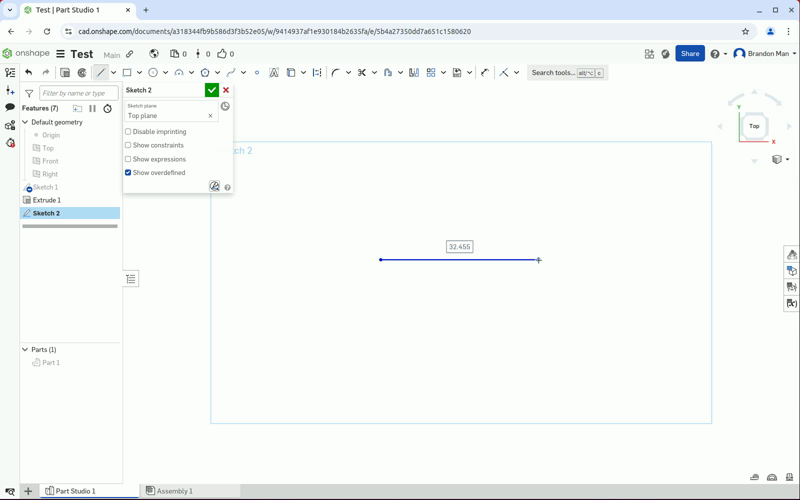
key_down(shift)
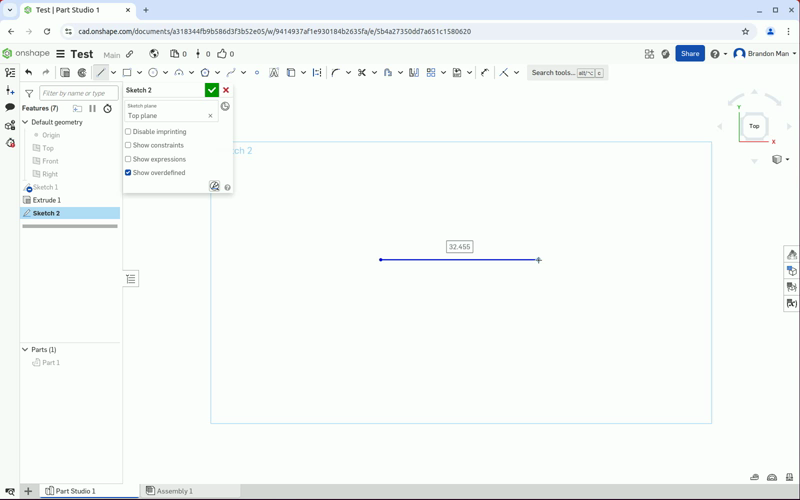
mouse_move(568, 259)
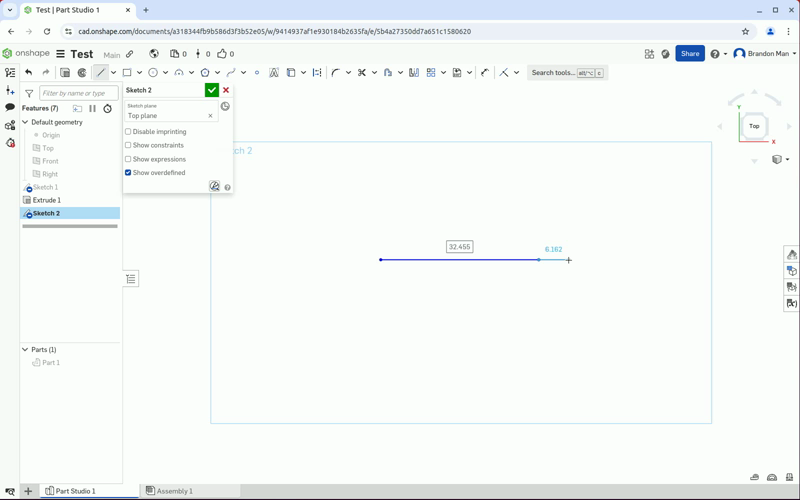
mouse_move(538, 232)
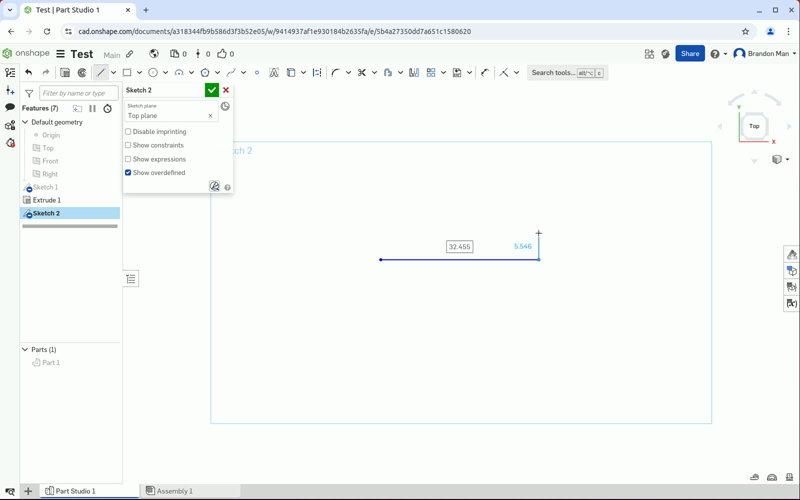
click(538, 232)
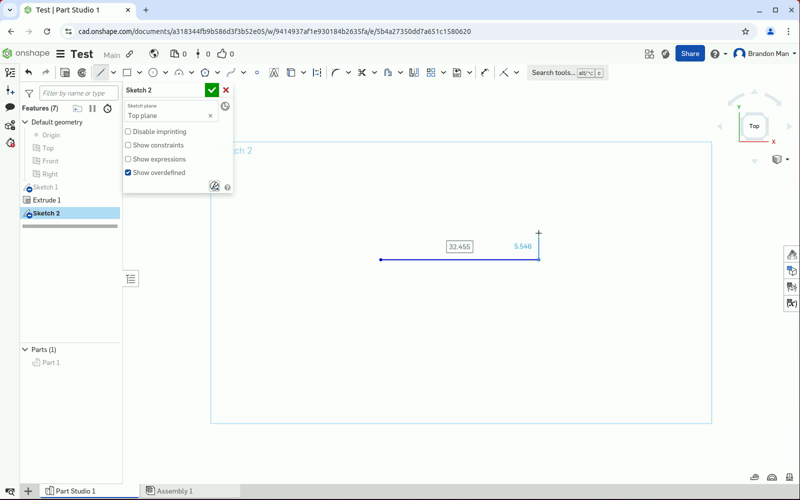
key_up(shift)
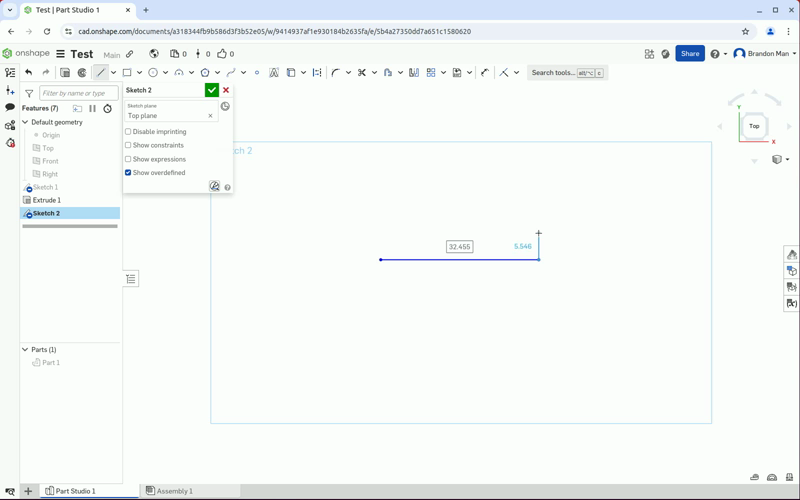
key_down(shift)
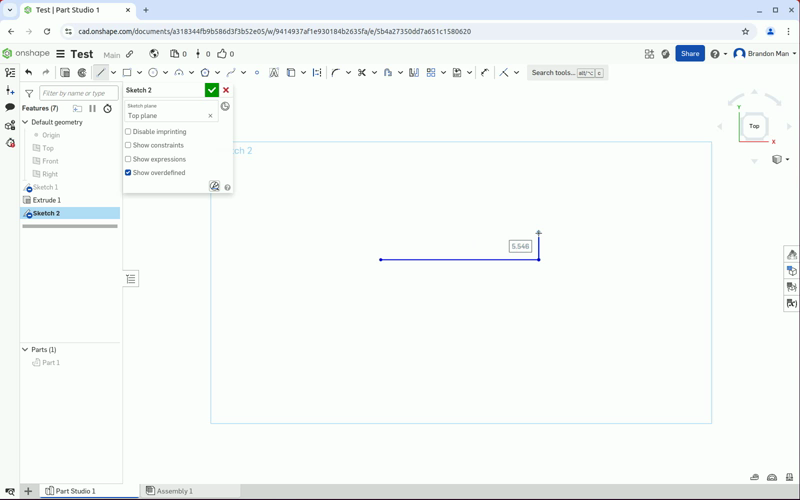
mouse_move(380, 232)
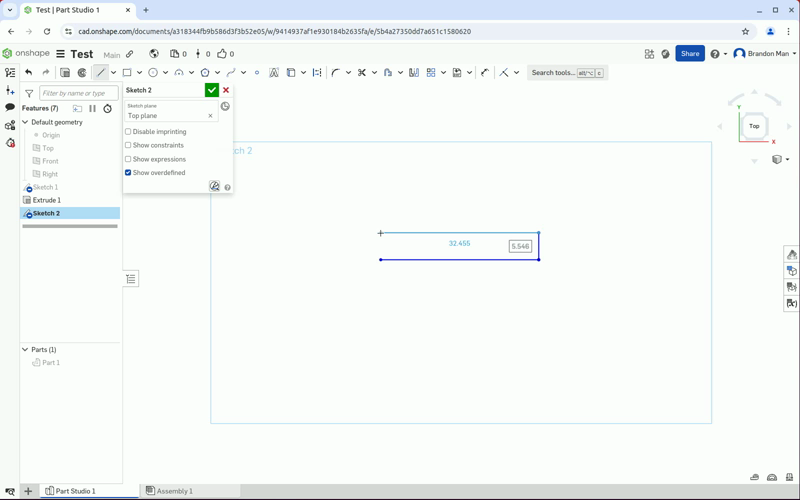
click(380, 232)
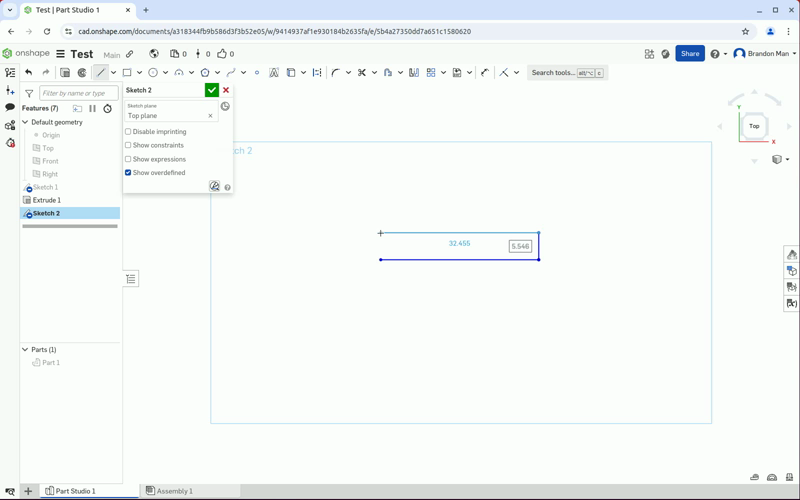
key_up(shift)
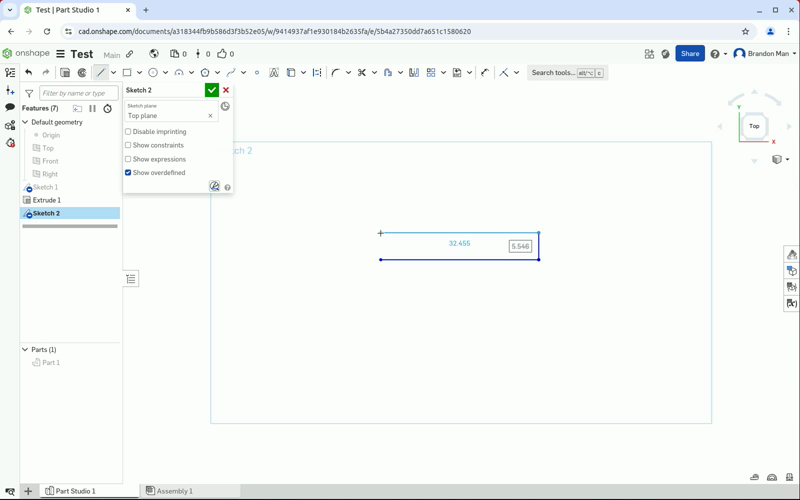
mouse_move(410, 232)
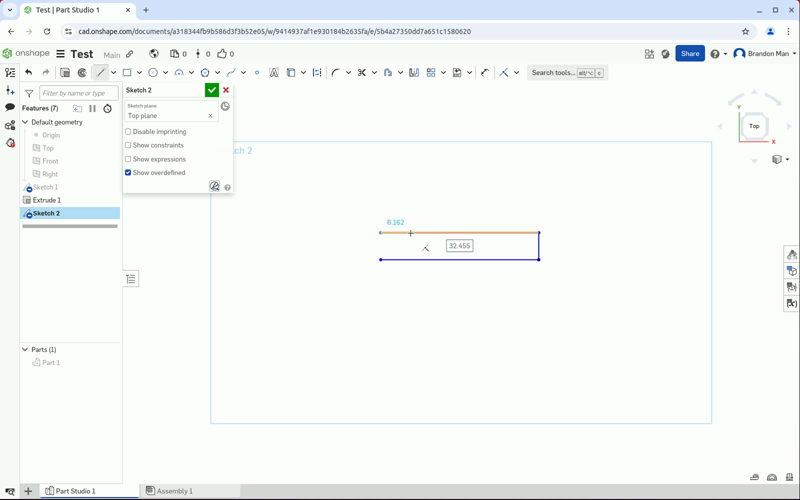
key_down(shift)
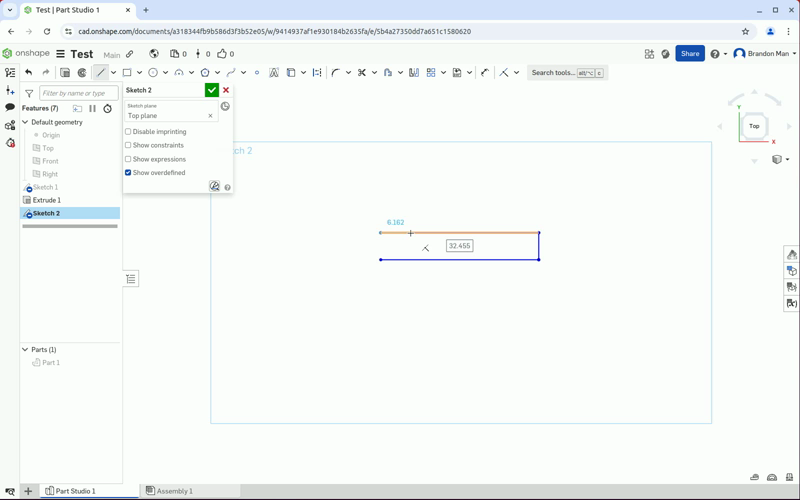
mouse_move(380, 259)
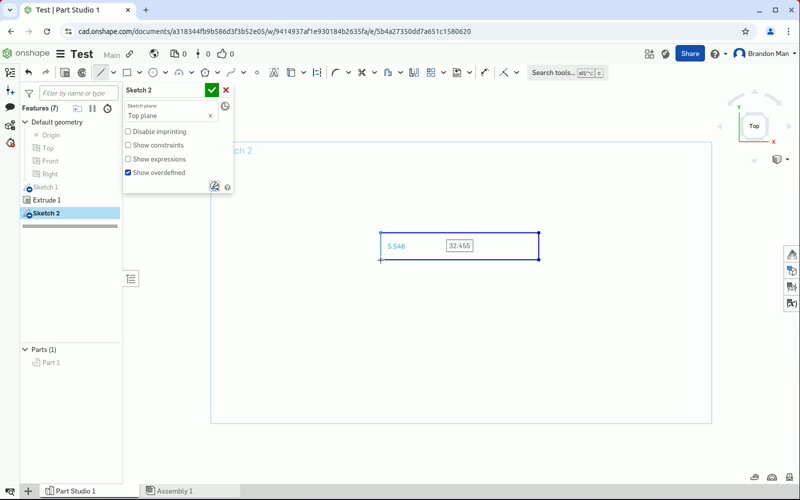
key_up(shift)
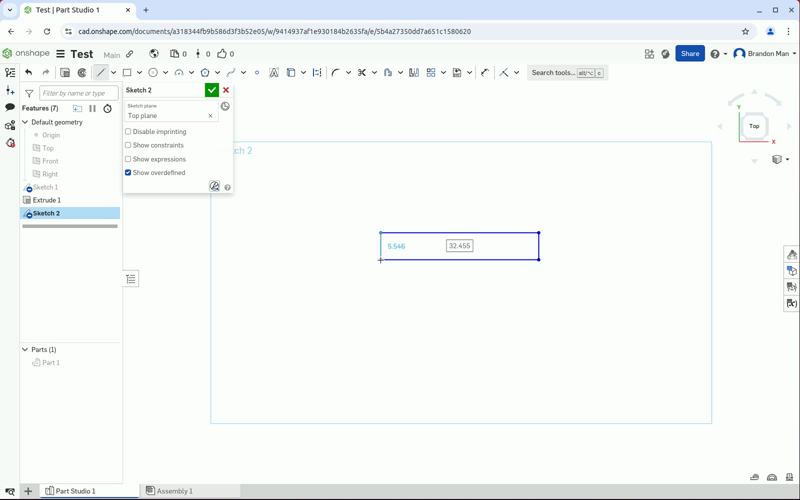
click(380, 259)
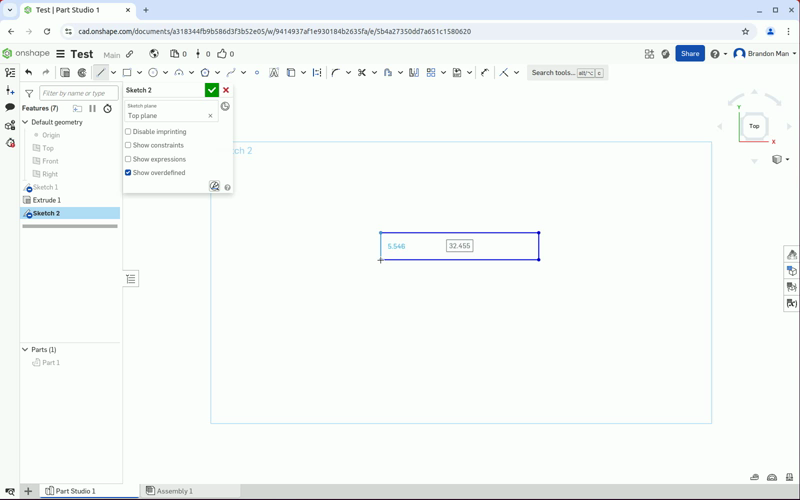
key(esc)
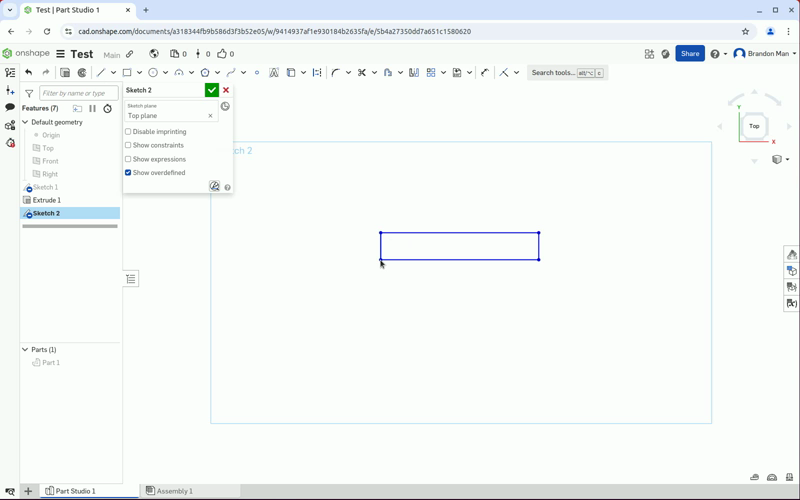
mouse_move(458, 245)
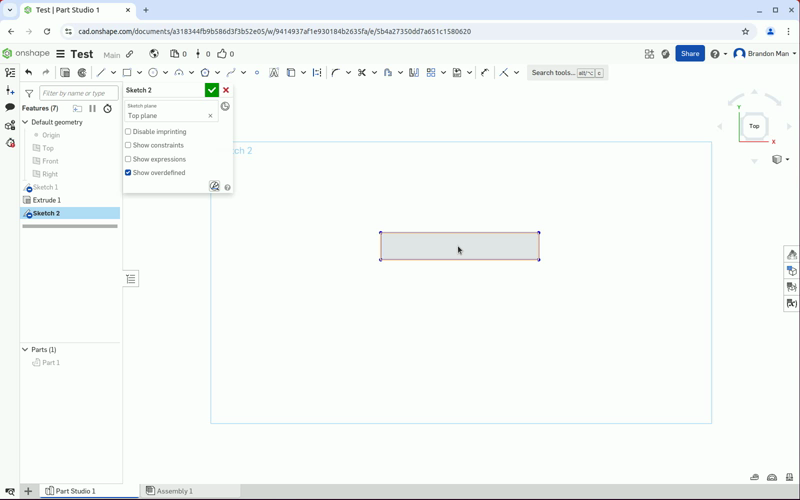
click(458, 245)
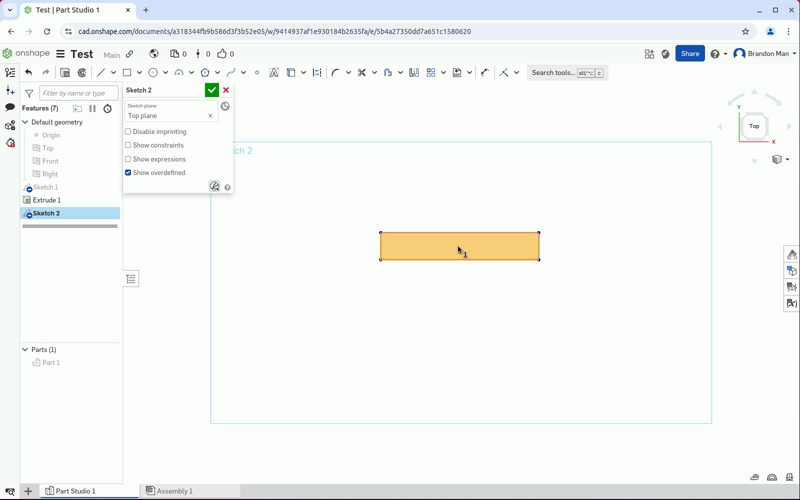
mouse_move(73, 352)
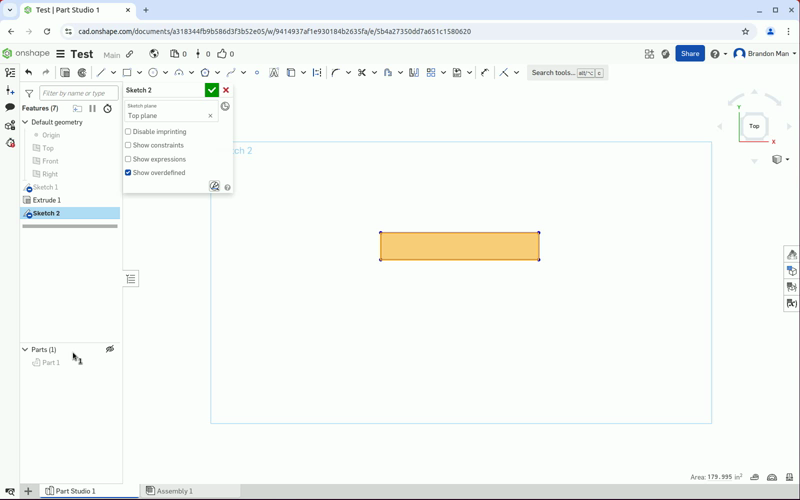
key(shift+y)
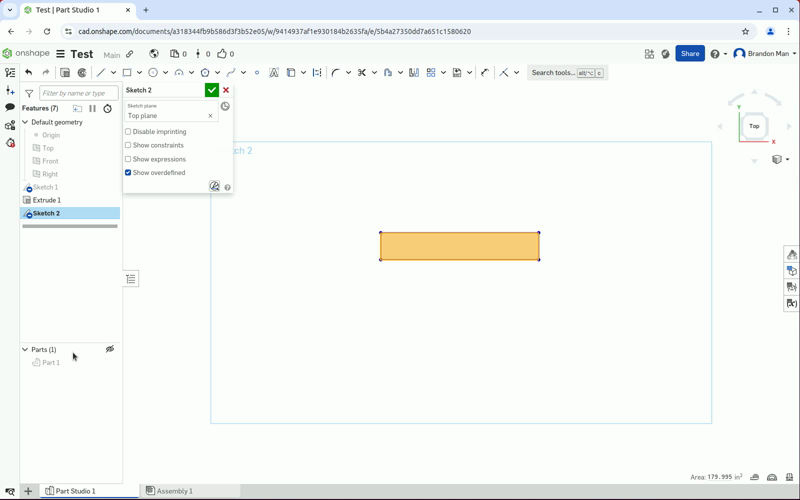
key(shift+e)
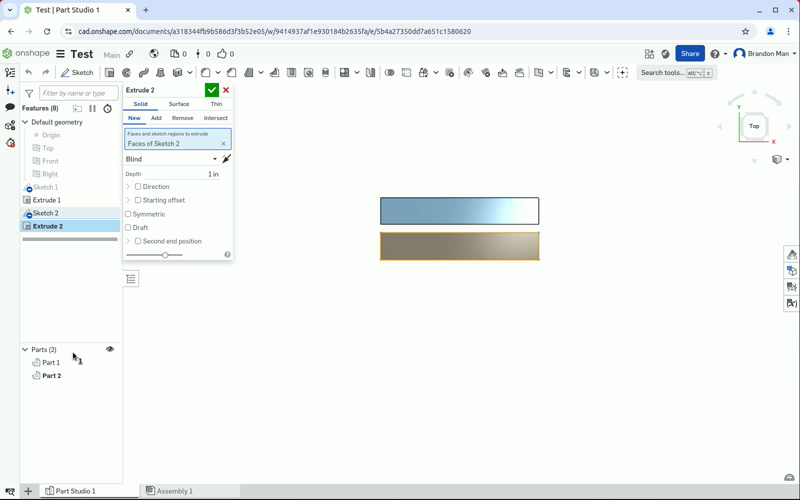
mouse_move(143, 106)
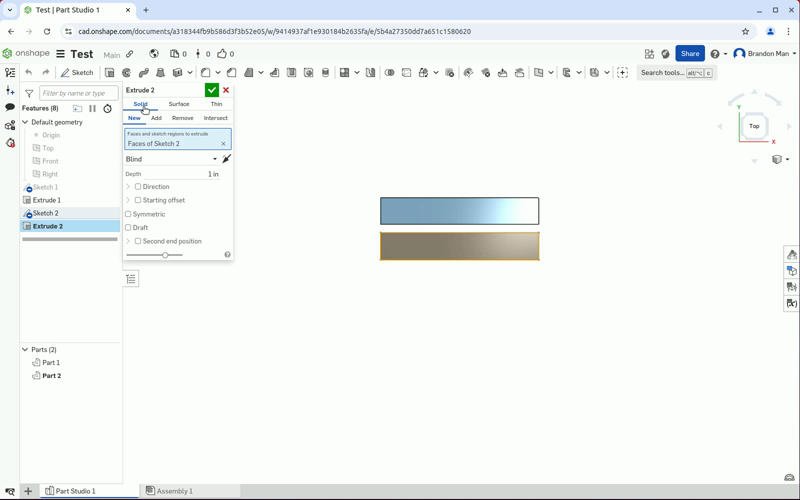
click(143, 106)
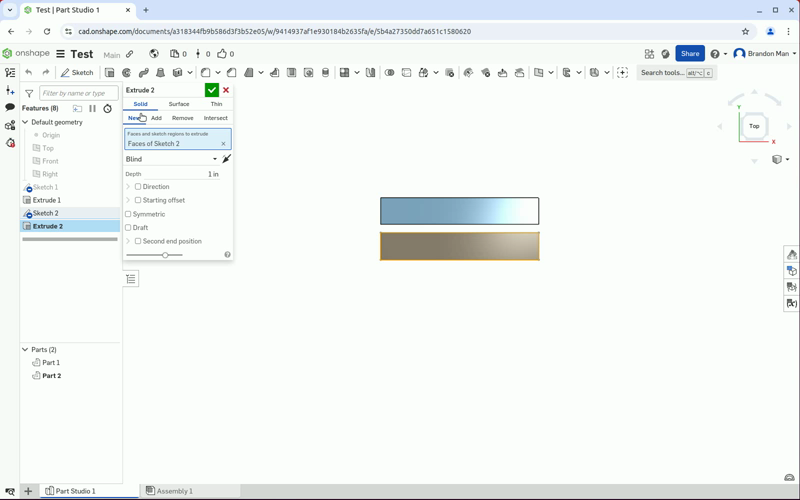
mouse_move(137, 120)
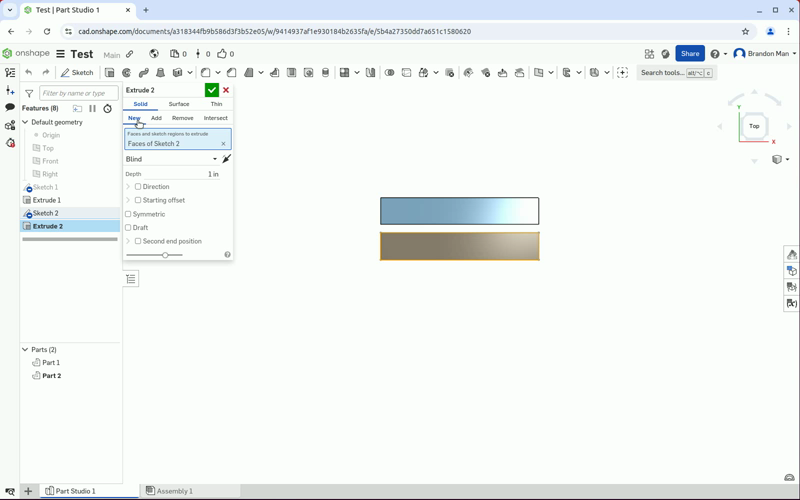
click(137, 120)
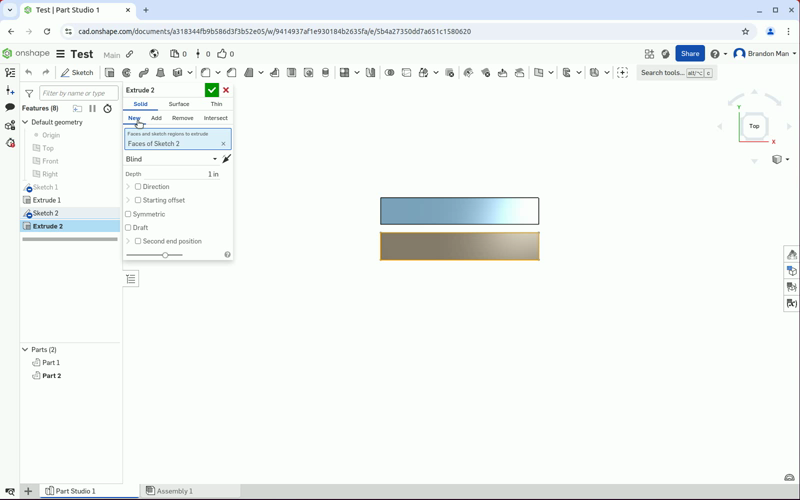
key(tab, 4)
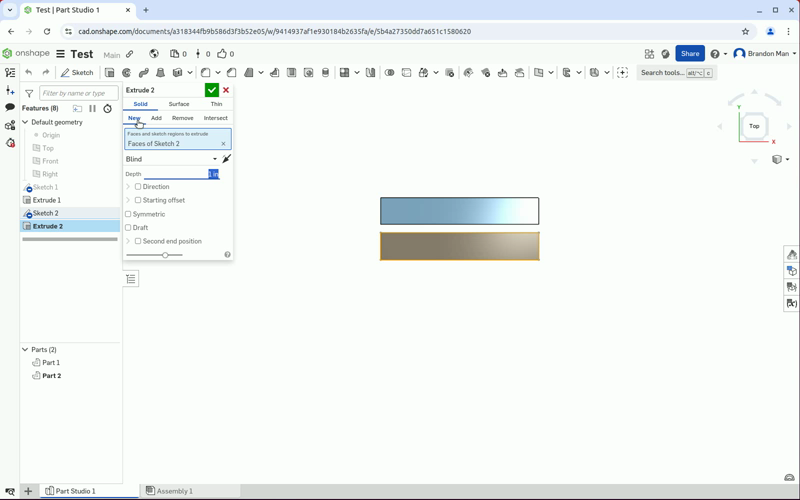
text(1.204)
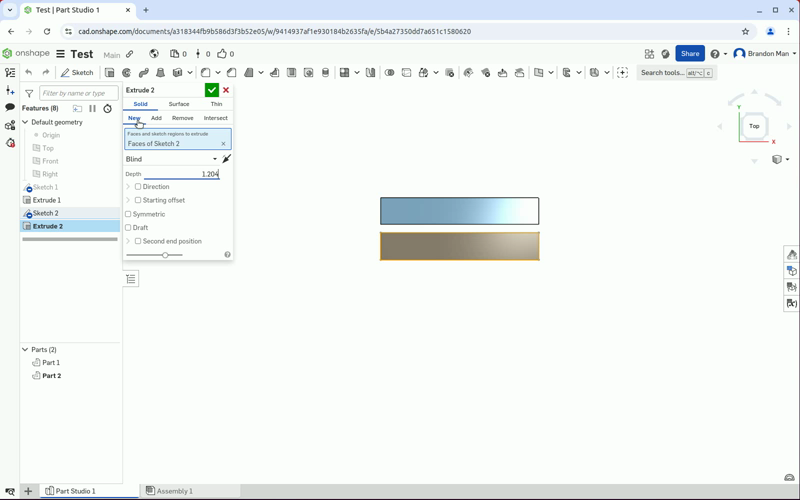
key(enter)
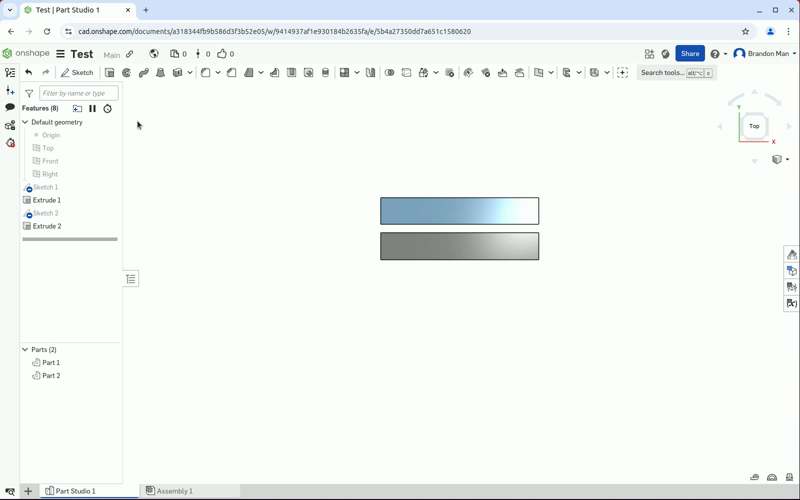
key(shift+h)
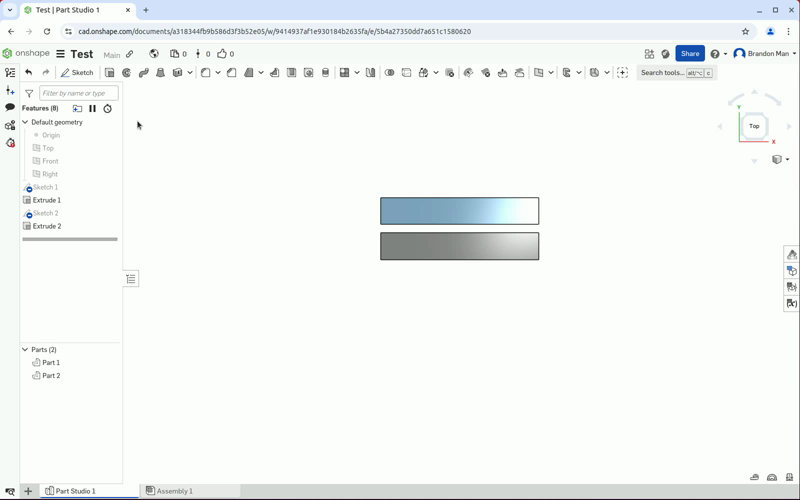
key(shift+h)
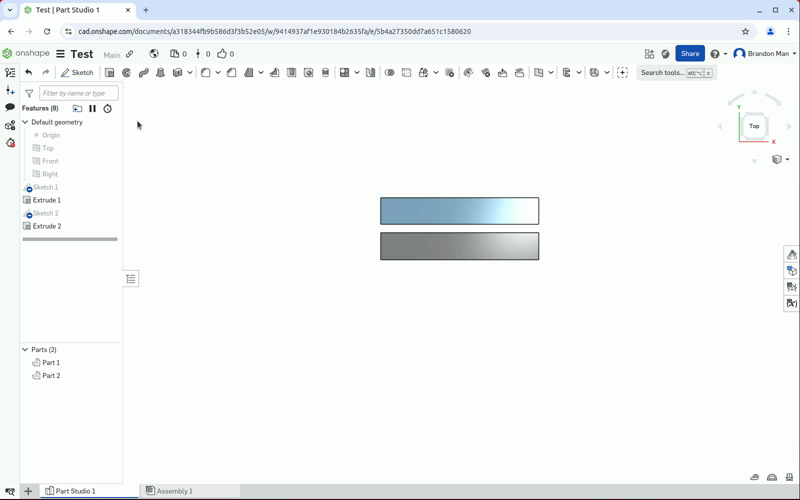
mouse_move(73, 189)
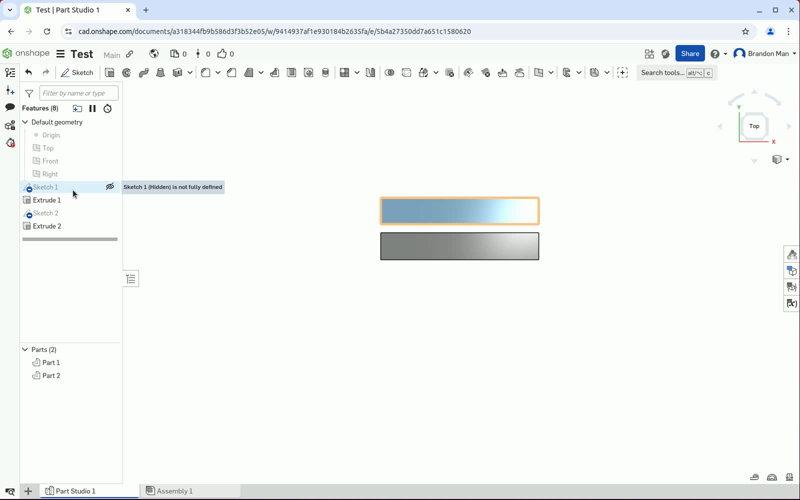
click(73, 189)
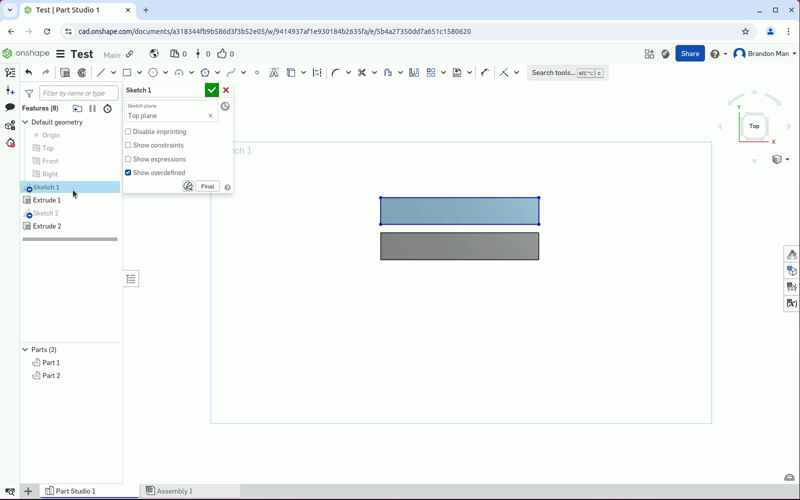
mouse_move(229, 92)
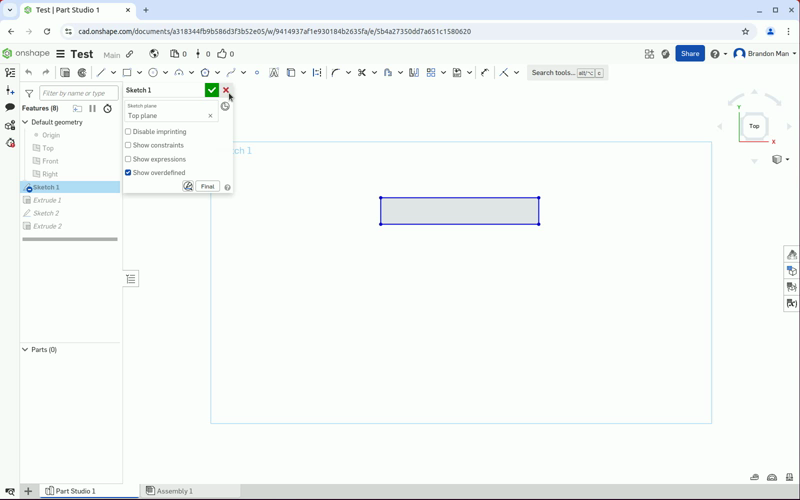
click(229, 92)
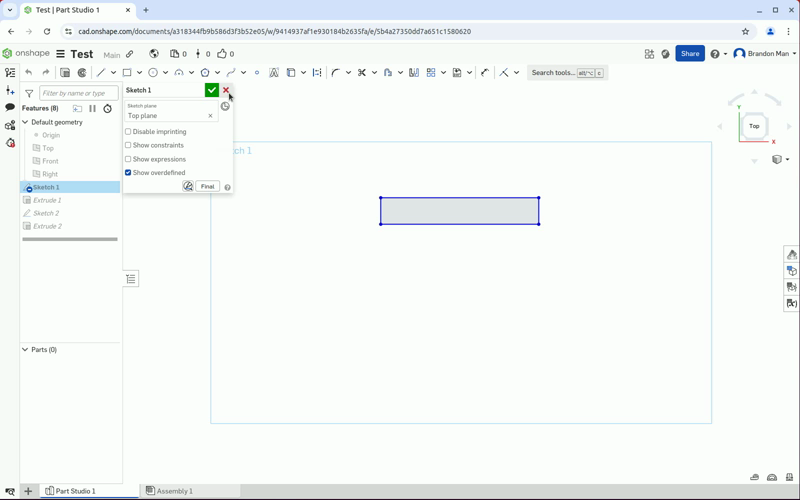
key(shift+s)
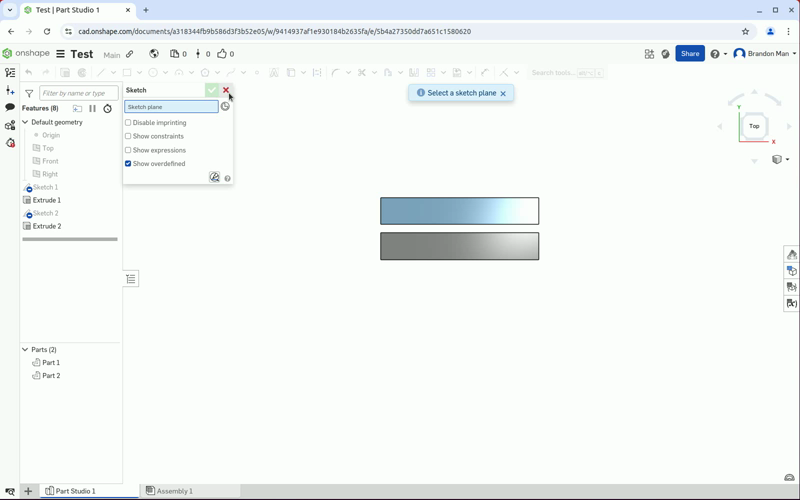
mouse_move(73, 150)
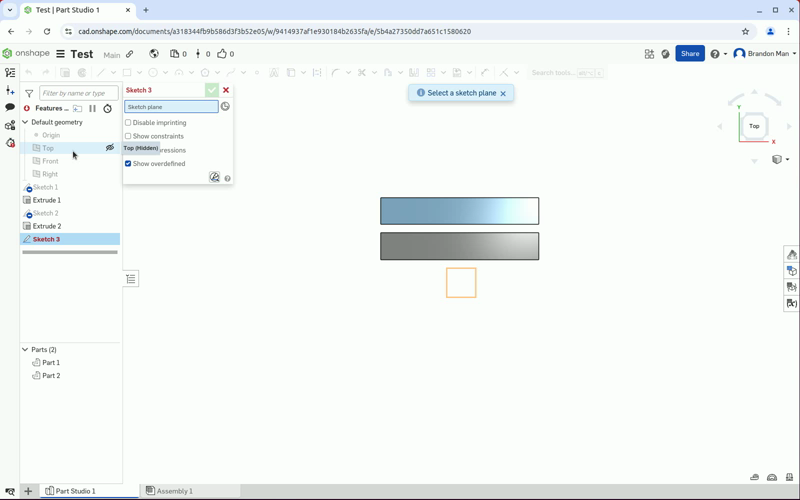
click(73, 150)
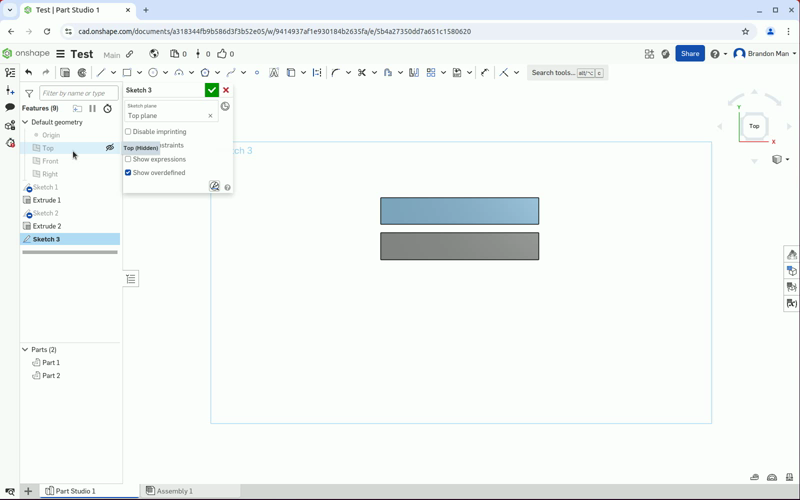
mouse_move(73, 352)
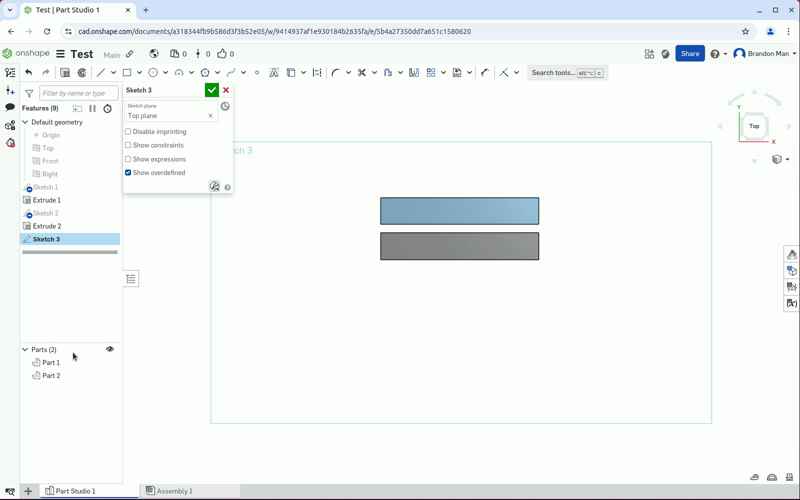
key(y)
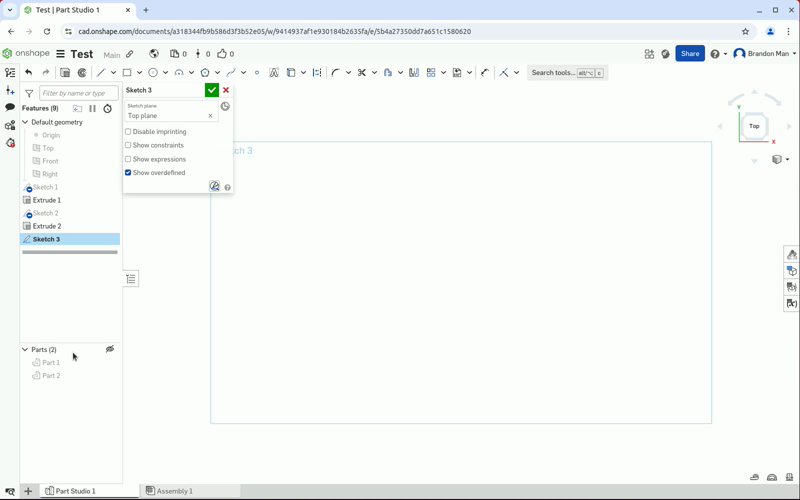
key(l)
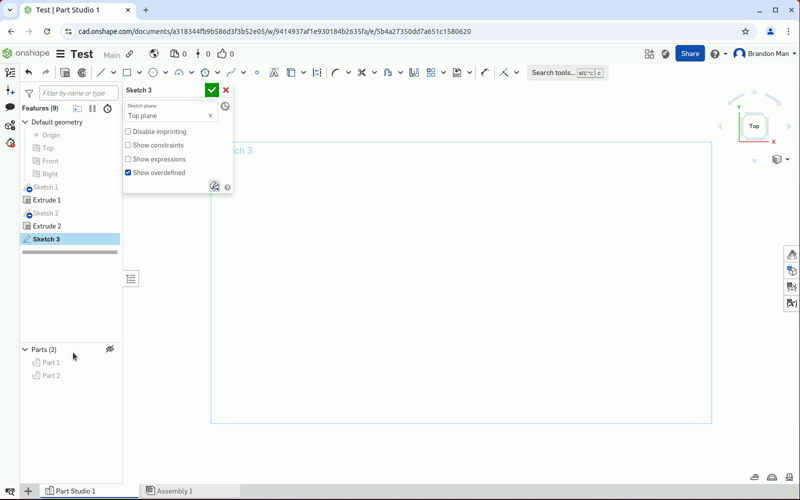
key_down(shift)
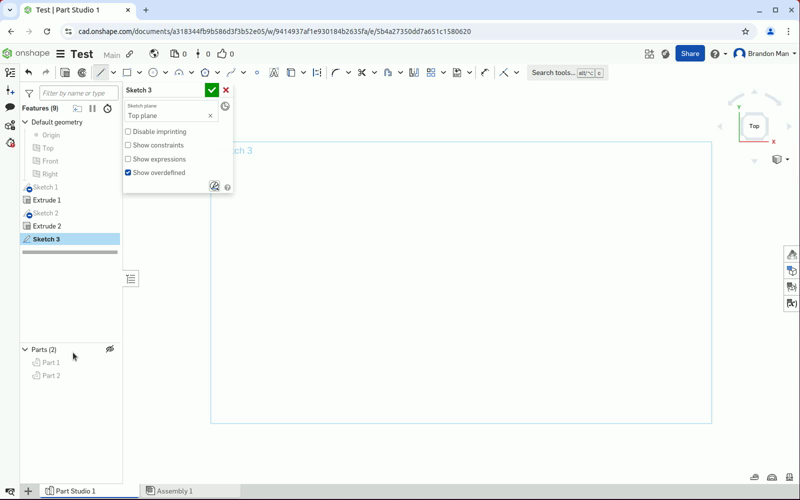
mouse_move(380, 295)
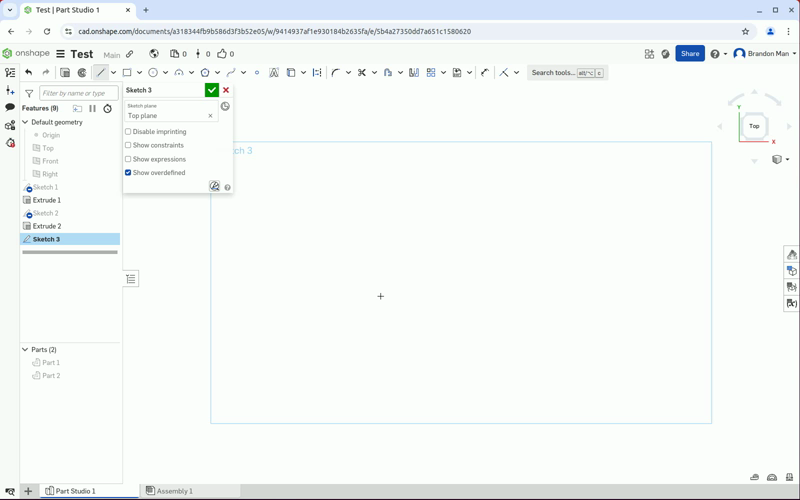
click(380, 295)
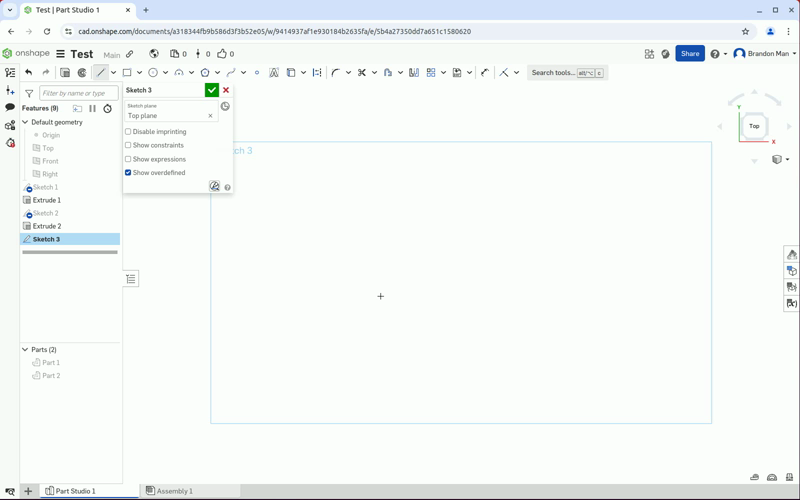
key_up(shift)
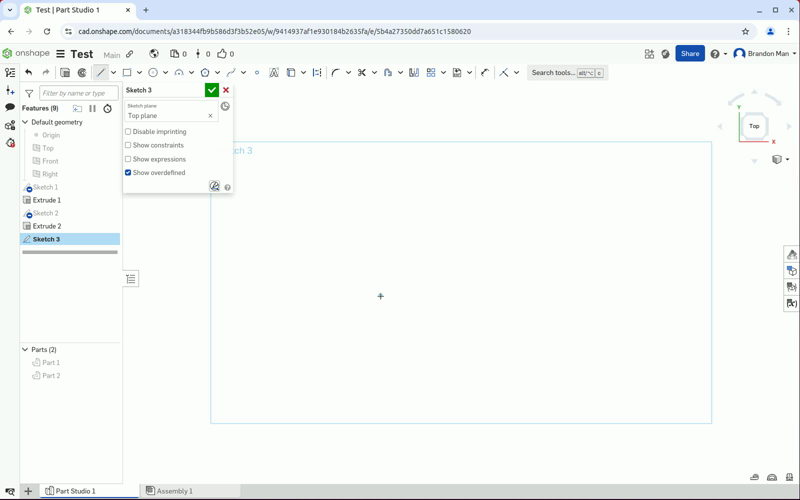
key_down(shift)
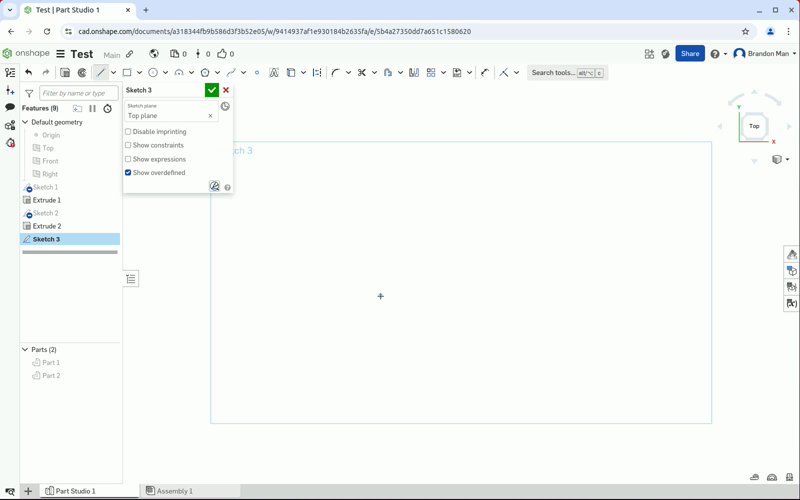
mouse_move(538, 295)
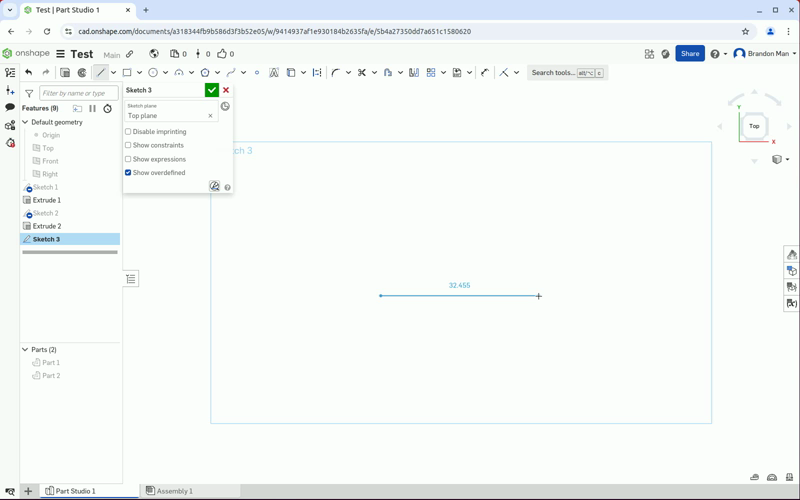
click(538, 295)
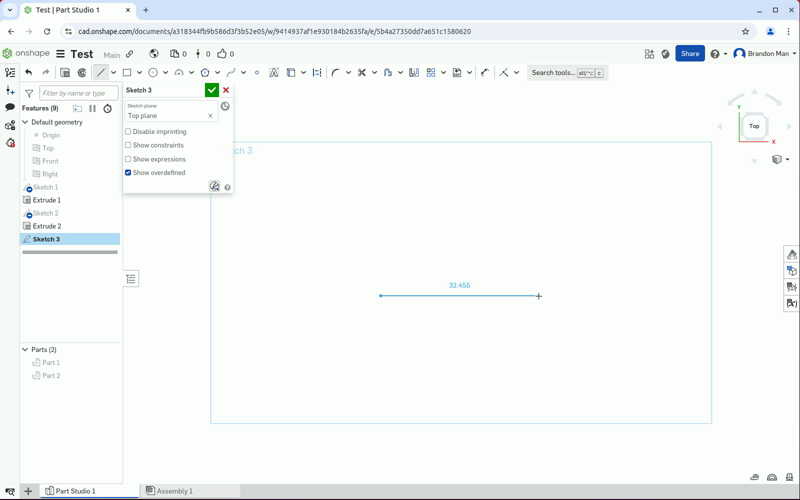
key_up(shift)
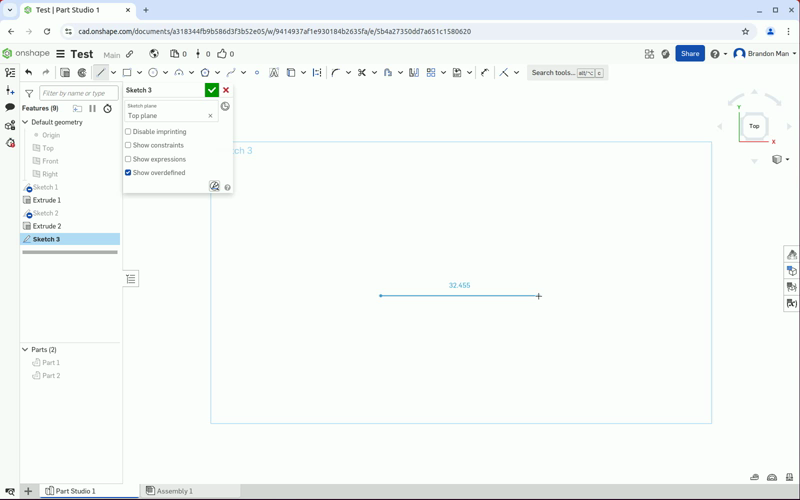
key_down(shift)
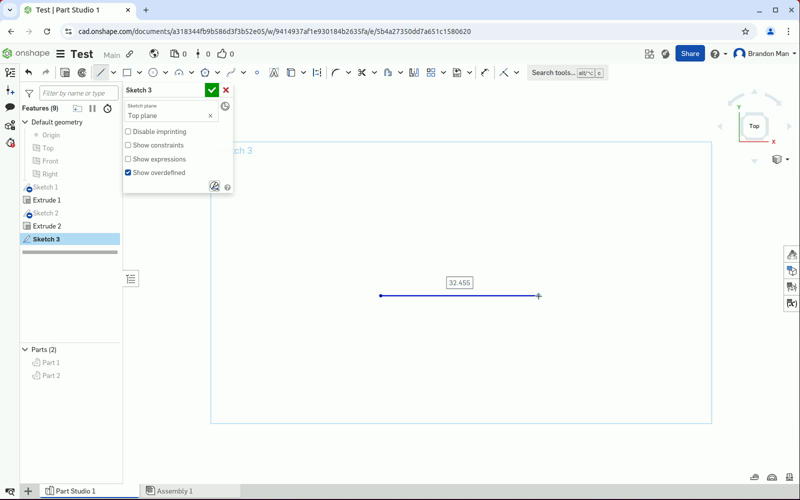
mouse_move(568, 295)
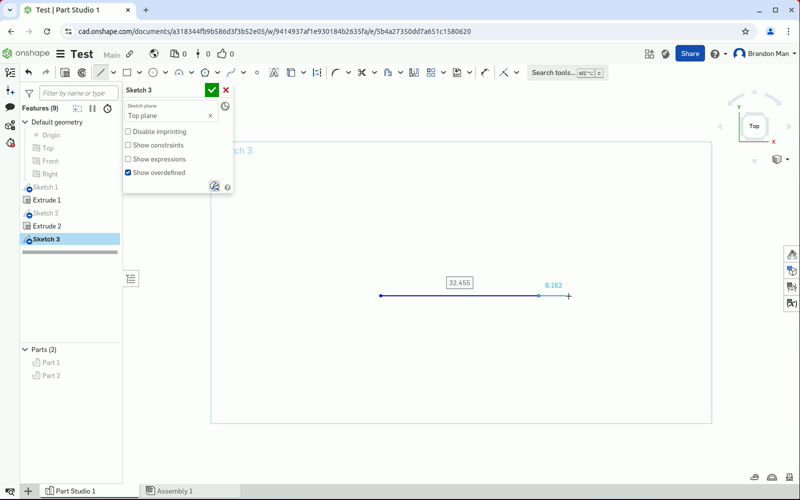
mouse_move(538, 269)
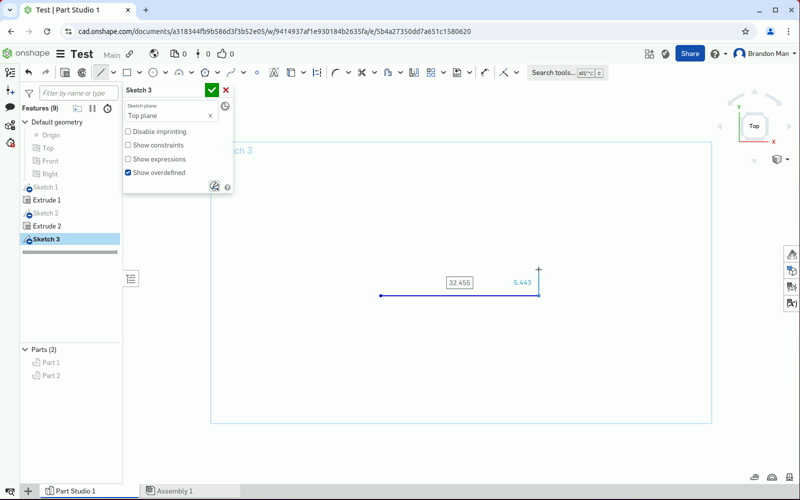
click(538, 269)
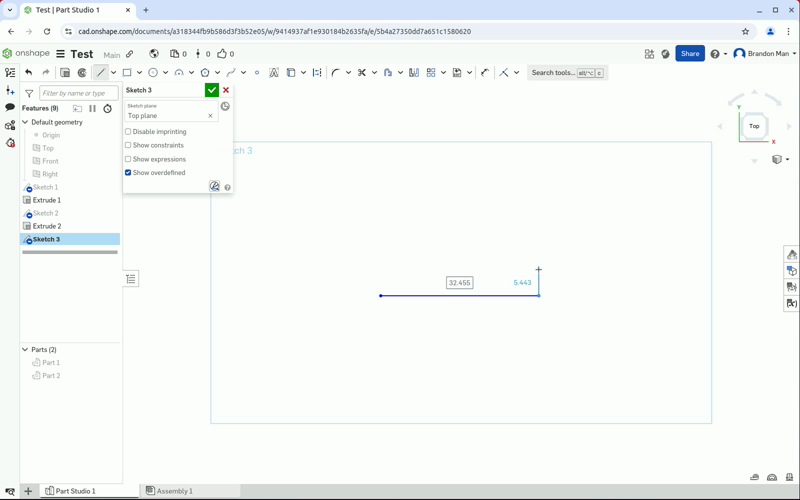
key_up(shift)
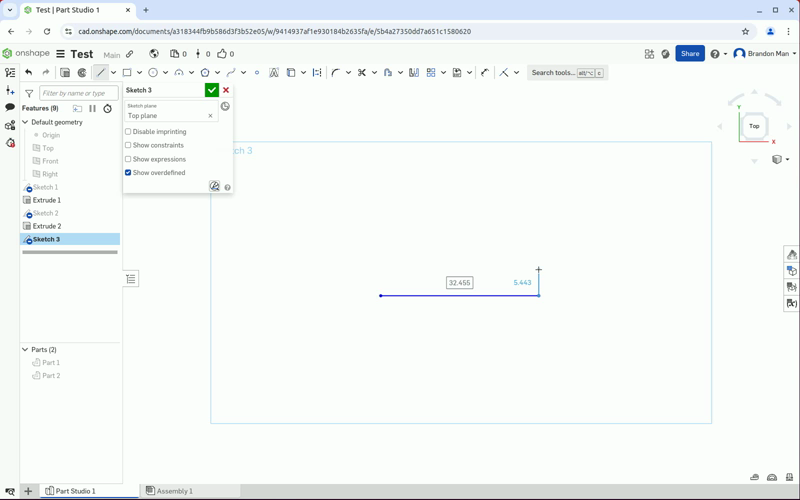
key_down(shift)
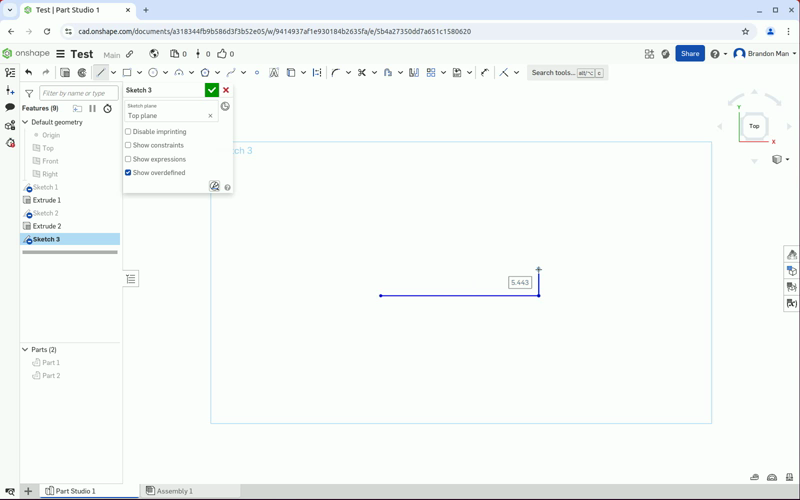
mouse_move(380, 269)
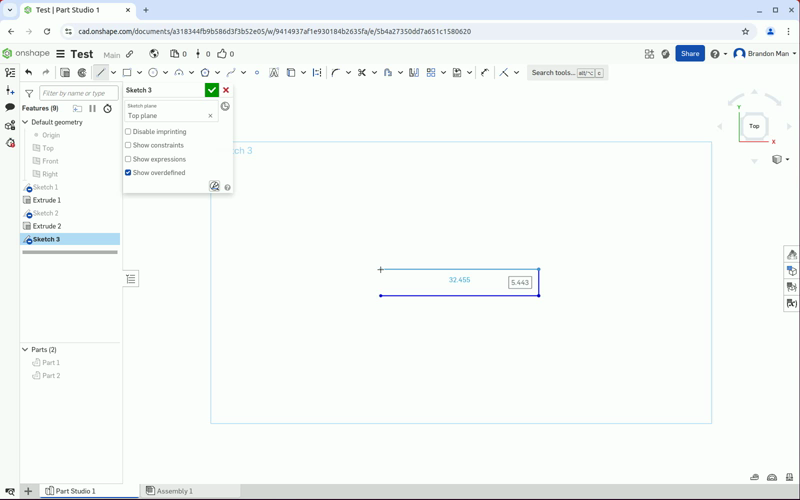
click(380, 269)
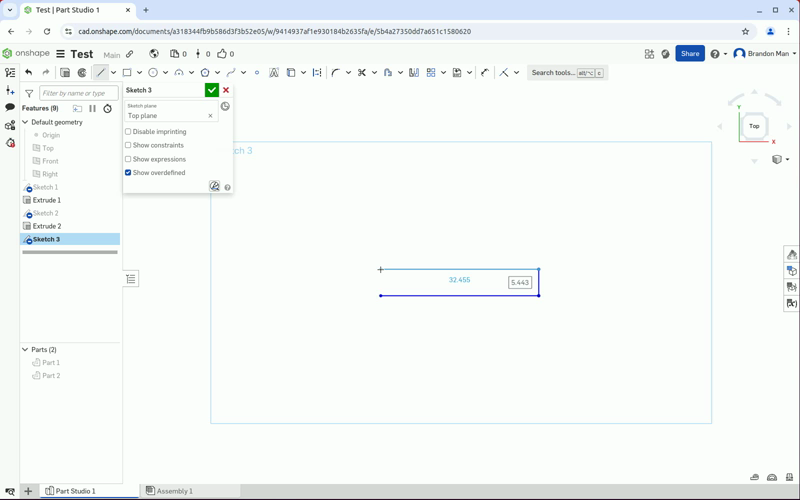
key_up(shift)
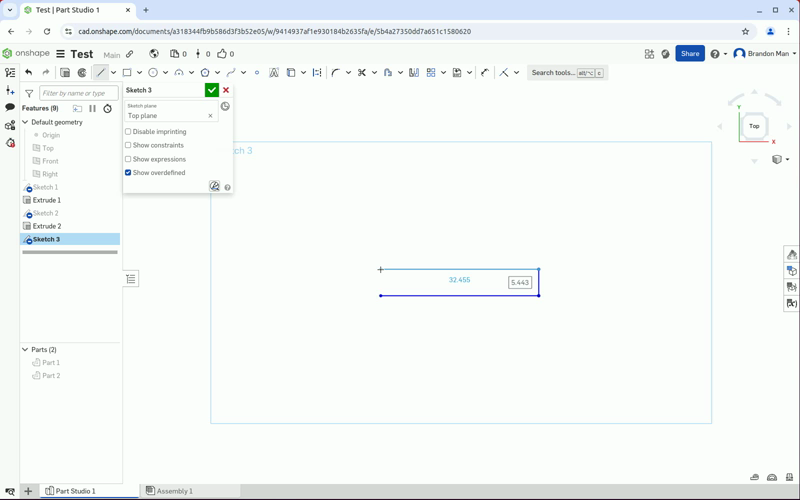
mouse_move(410, 269)
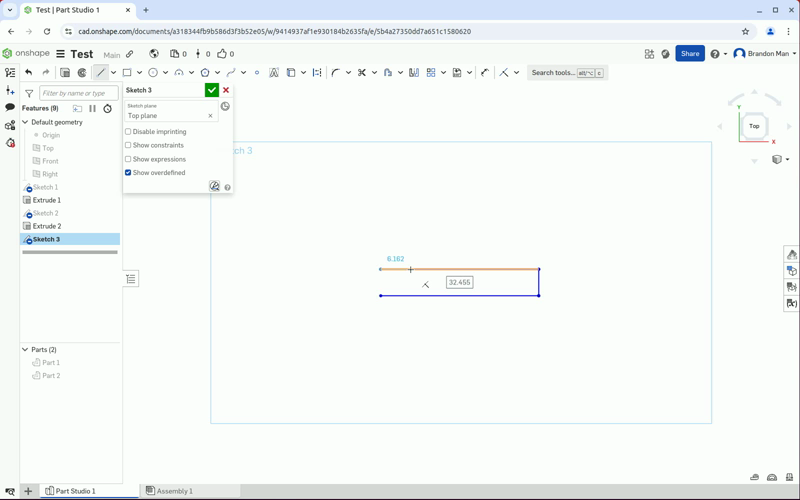
key_down(shift)
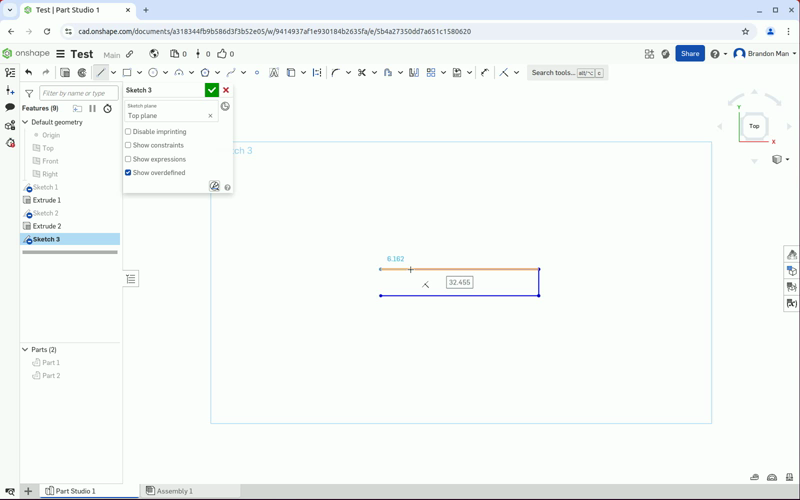
mouse_move(380, 295)
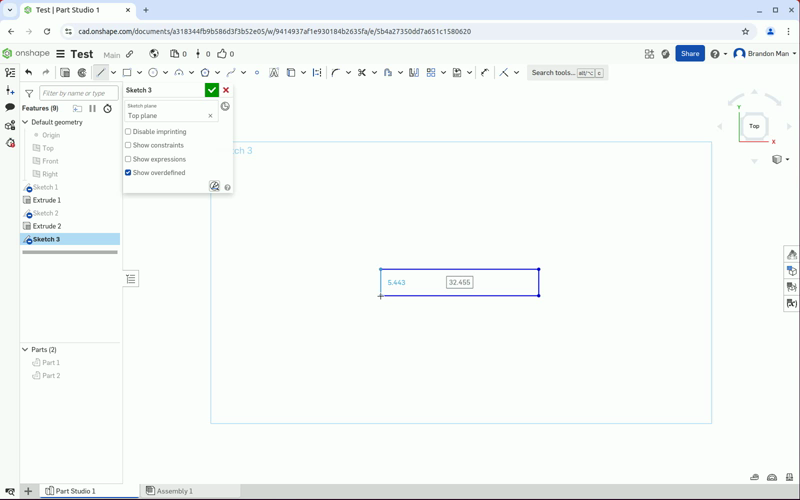
key_up(shift)
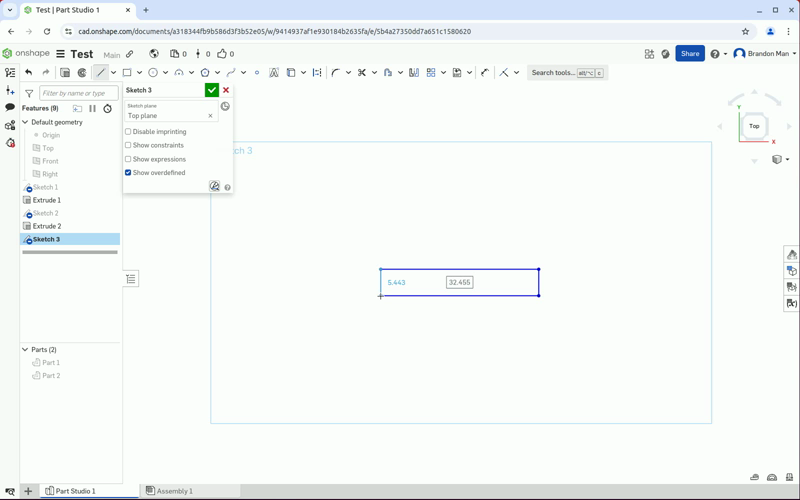
click(380, 295)
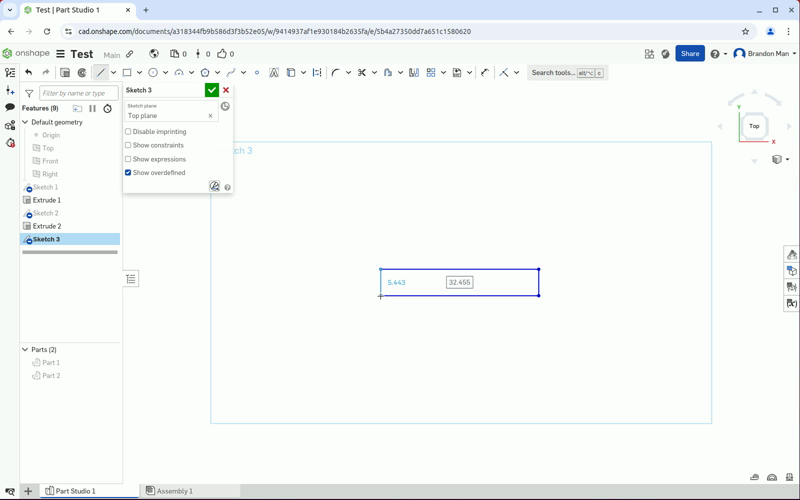
key(esc)
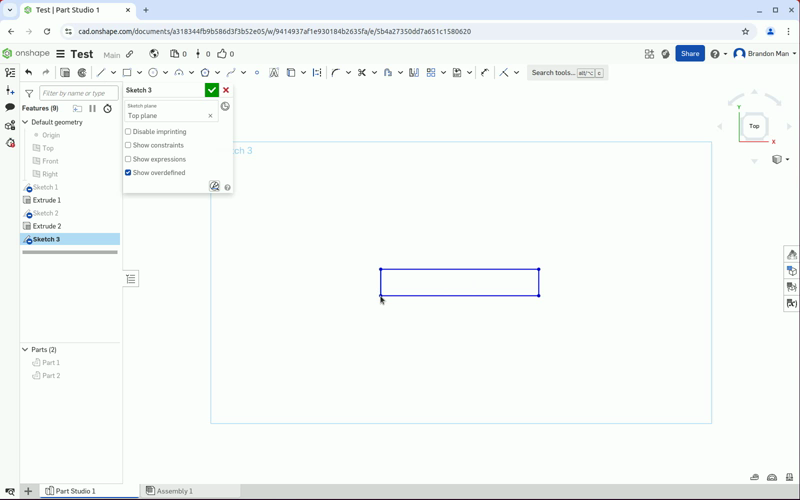
mouse_move(519, 291)
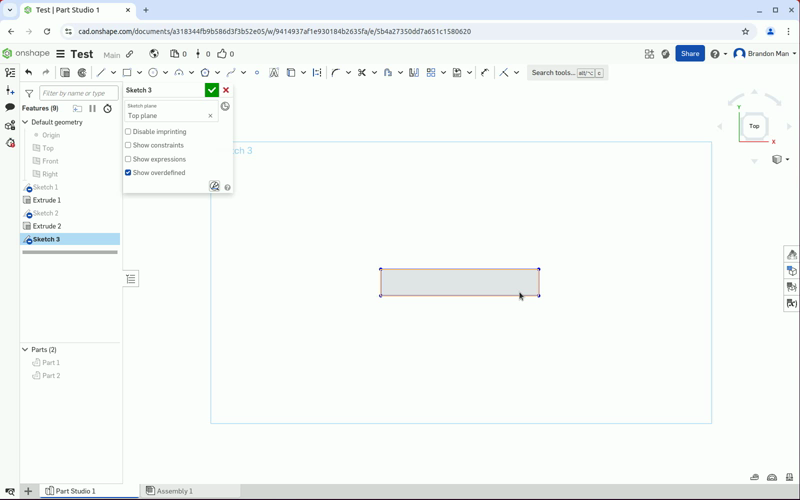
click(519, 291)
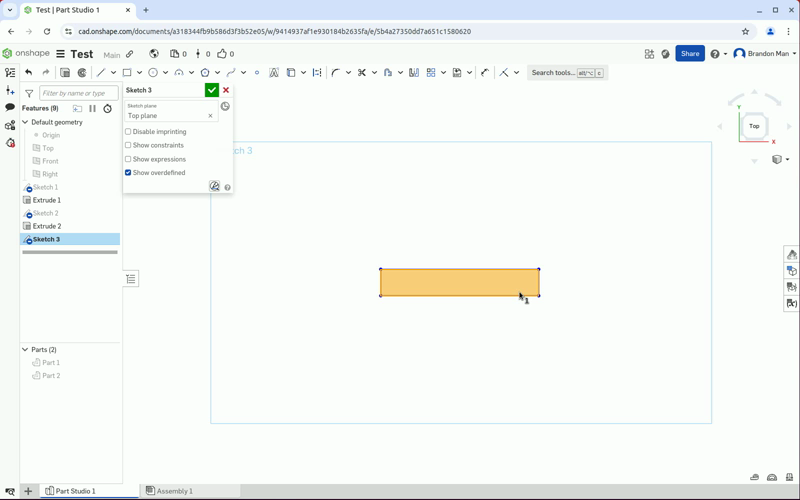
mouse_move(73, 352)
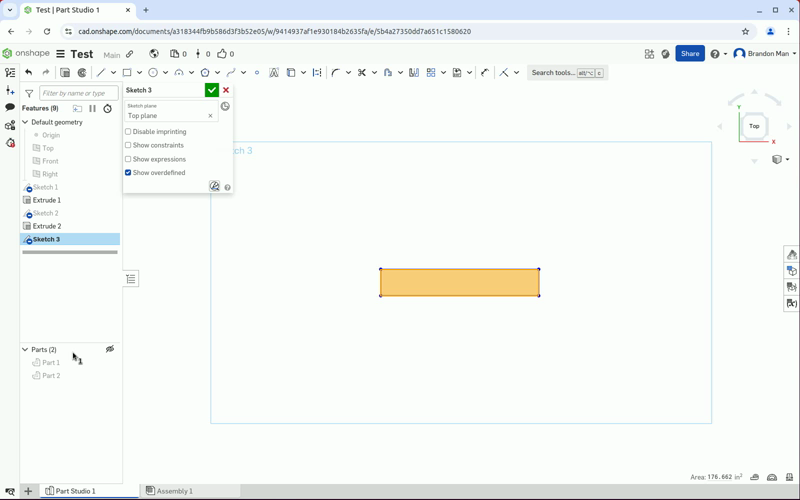
key(shift+y)
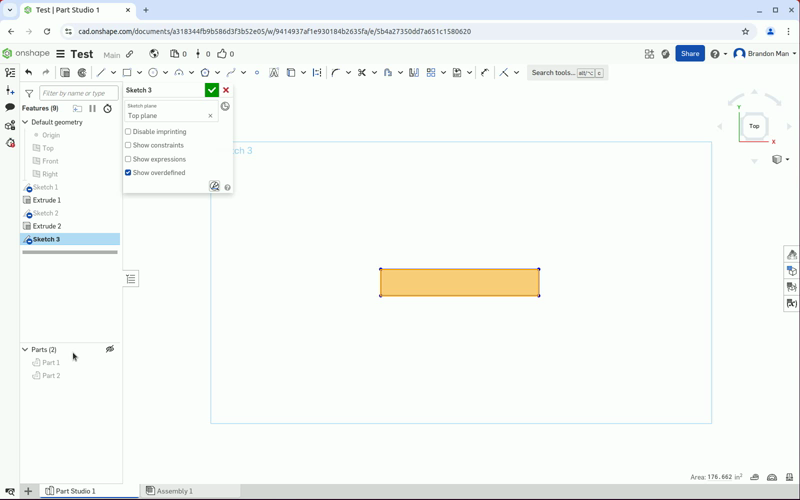
key(shift+e)
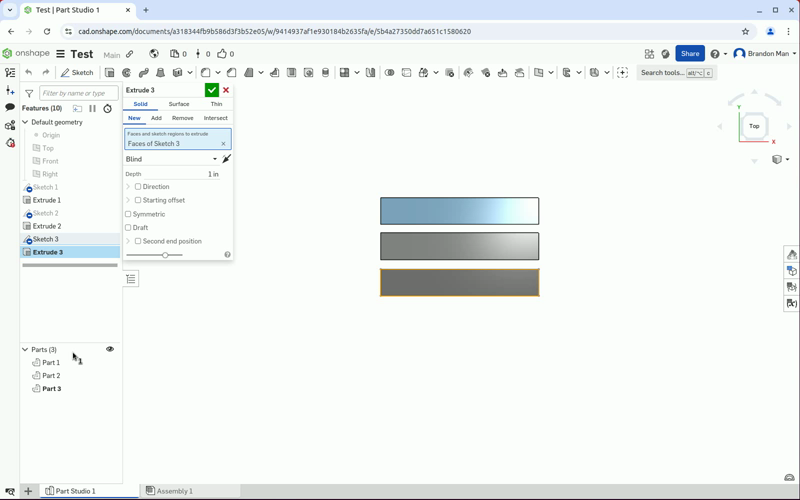
mouse_move(143, 106)
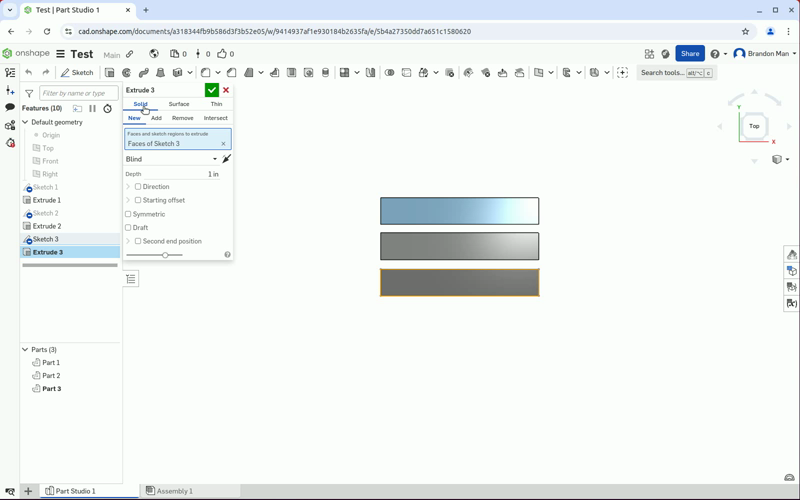
click(143, 106)
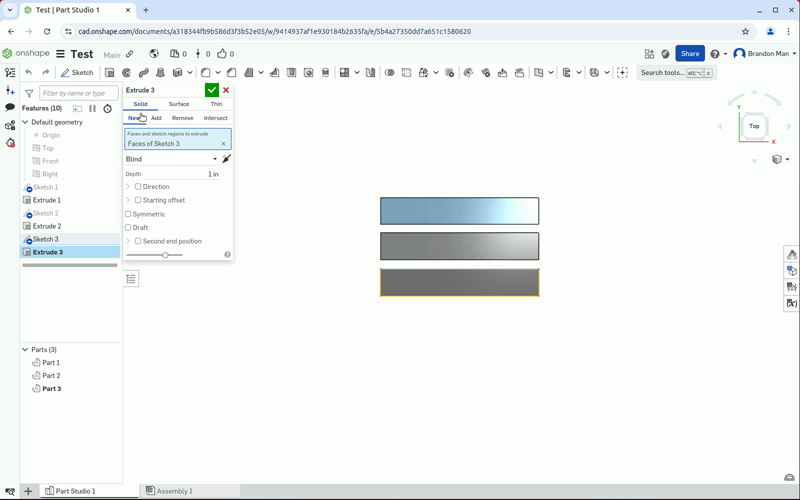
mouse_move(137, 120)
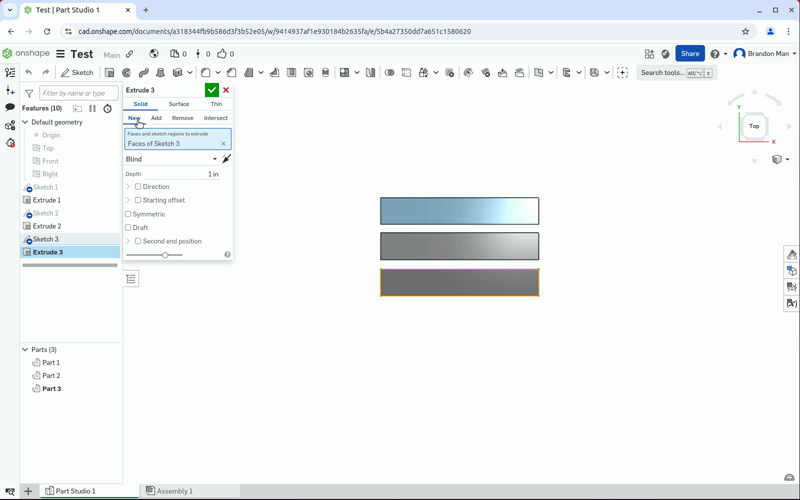
click(137, 120)
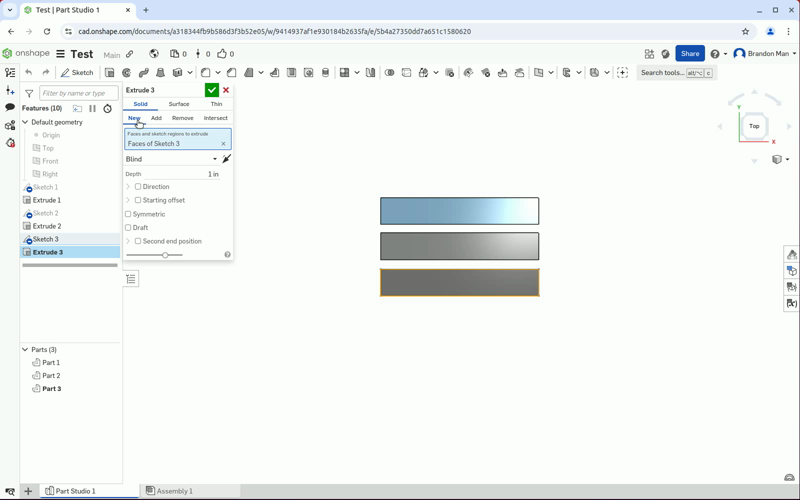
key(tab, 4)
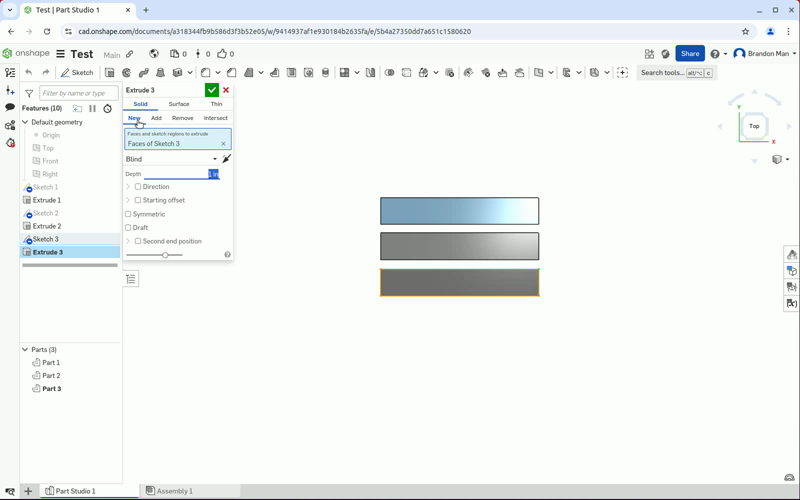
text(1.204)
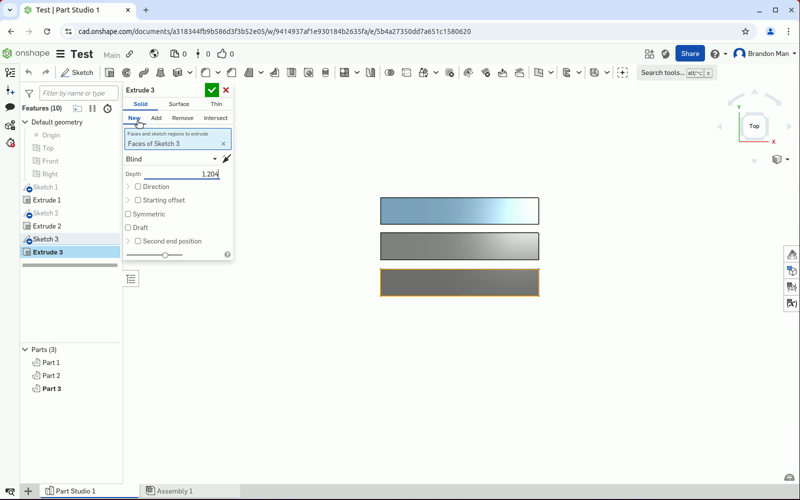
key(enter)
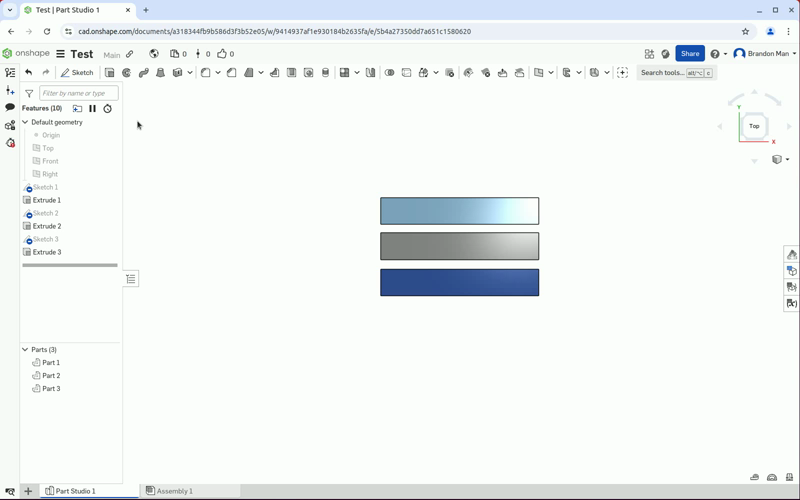
key(shift+h)
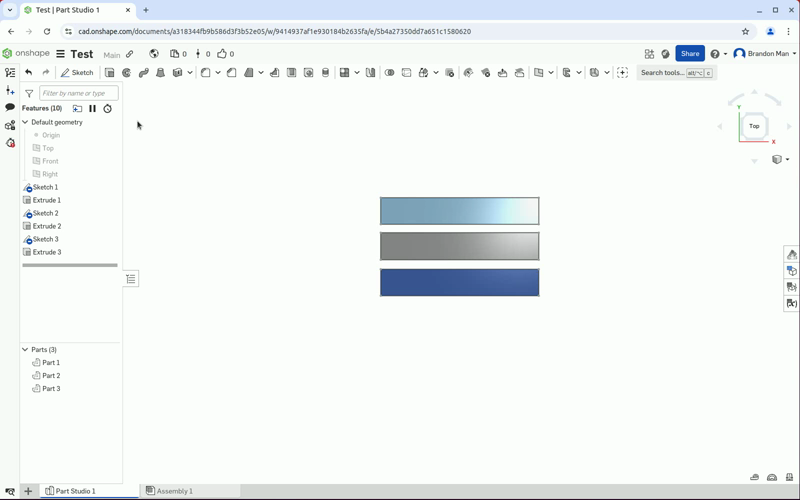
key(shift+h)
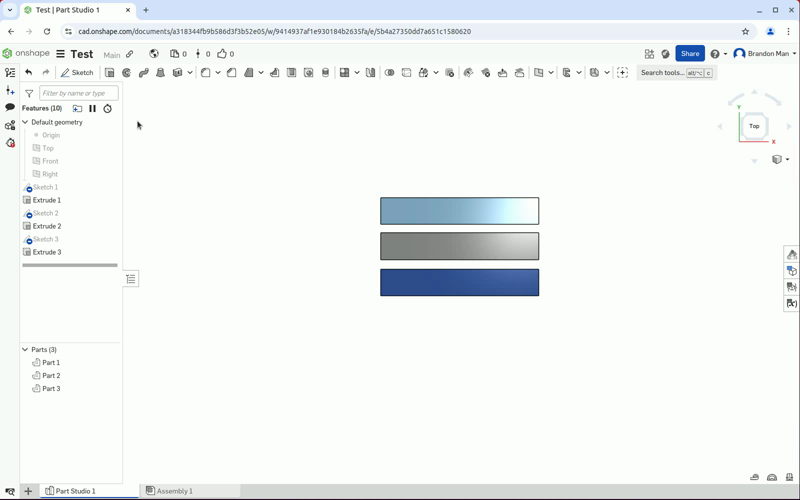
mouse_move(73, 189)
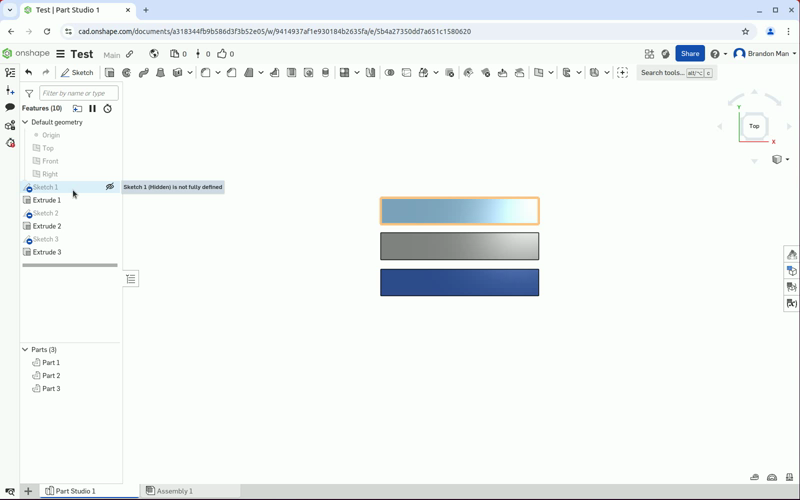
click(73, 189)
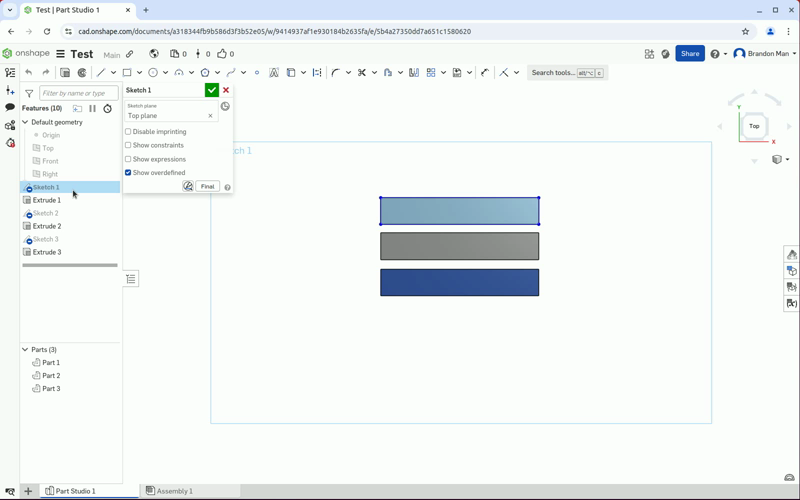
mouse_move(229, 92)
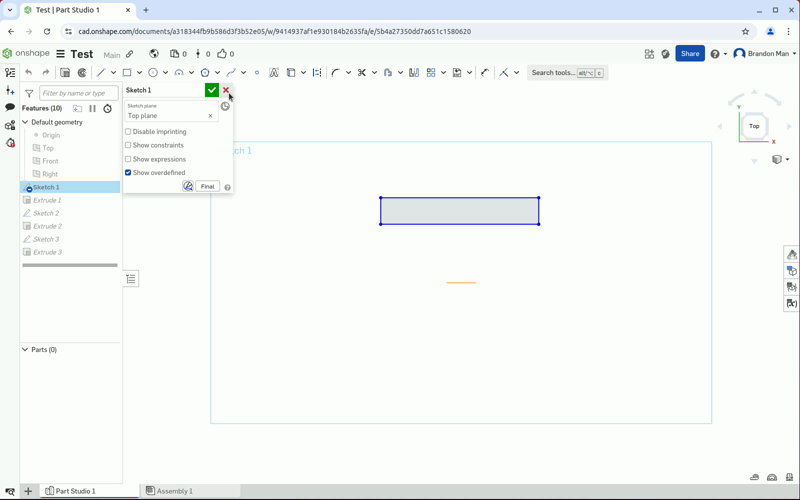
click(229, 92)
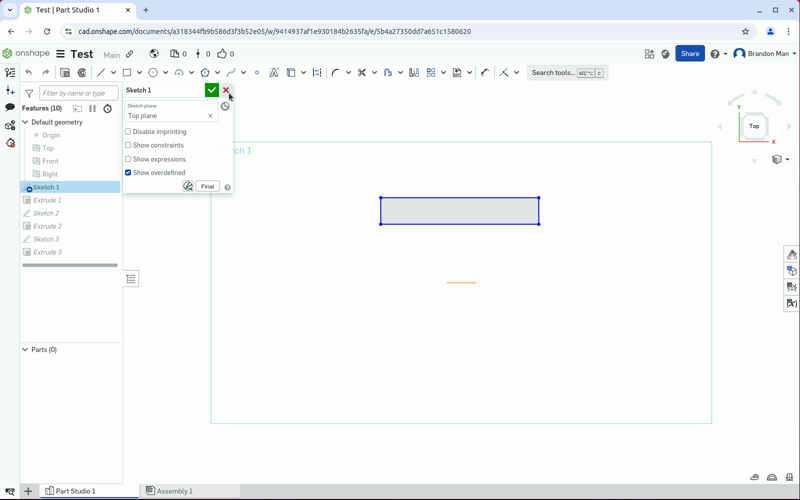
key(shift+s)
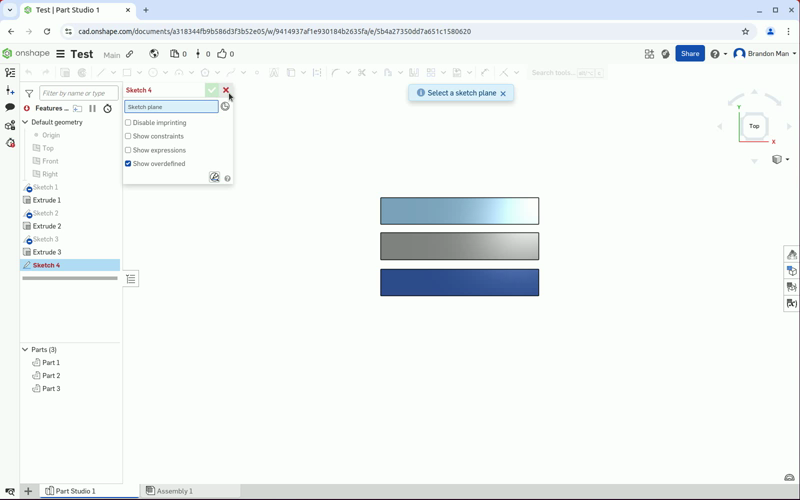
mouse_move(73, 150)
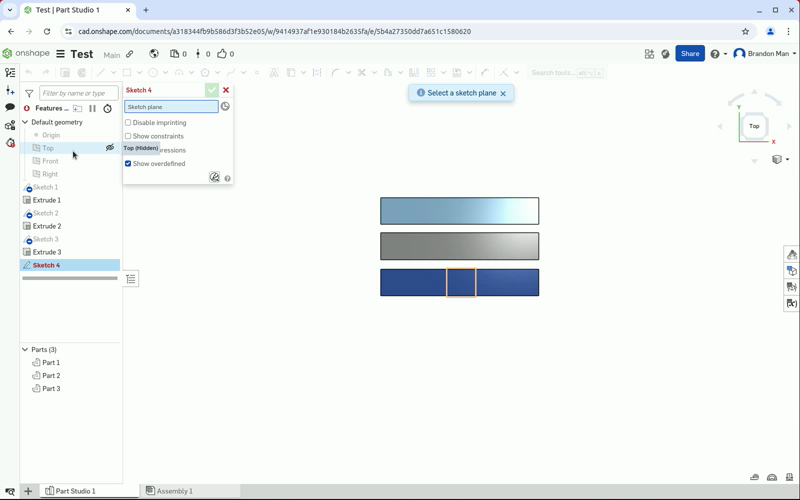
click(73, 150)
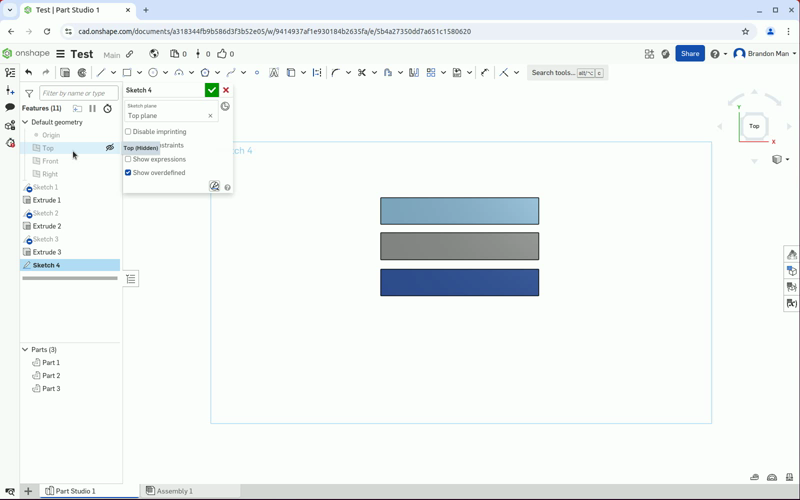
mouse_move(73, 352)
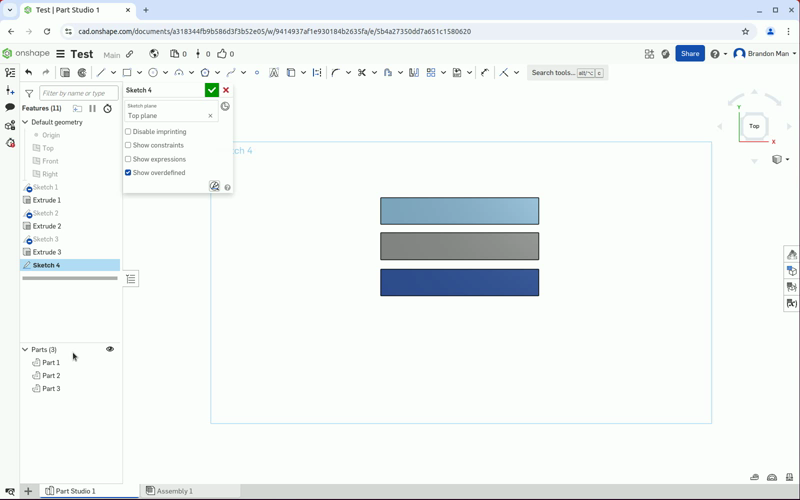
key(y)
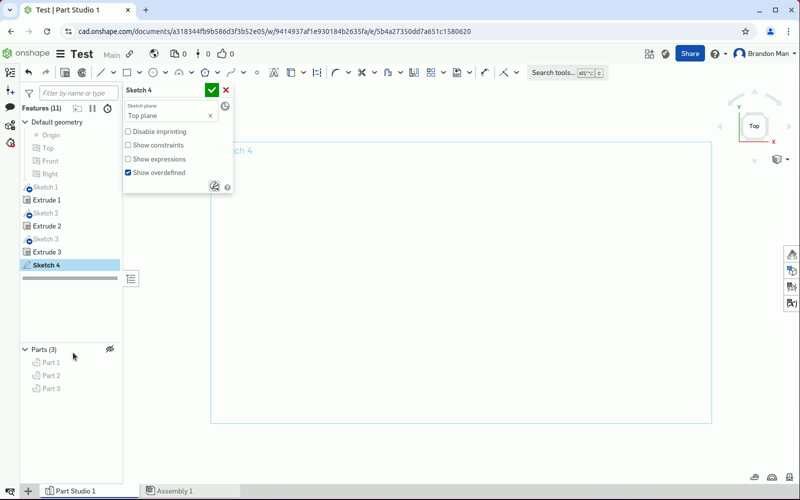
key(l)
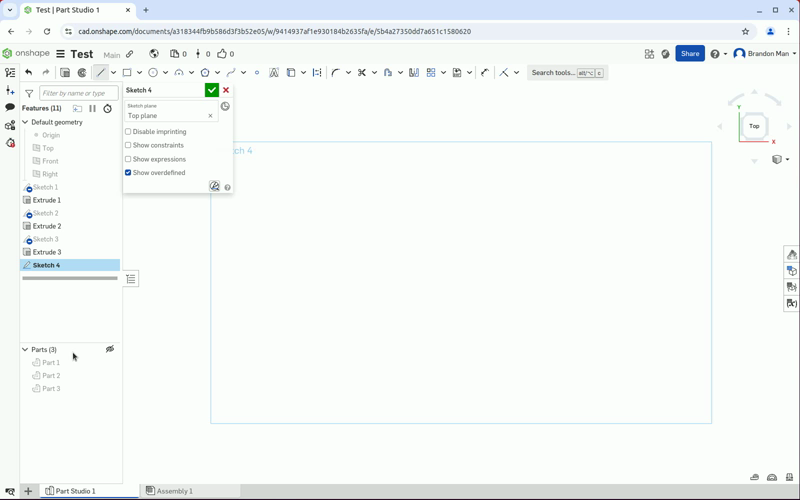
key_down(shift)
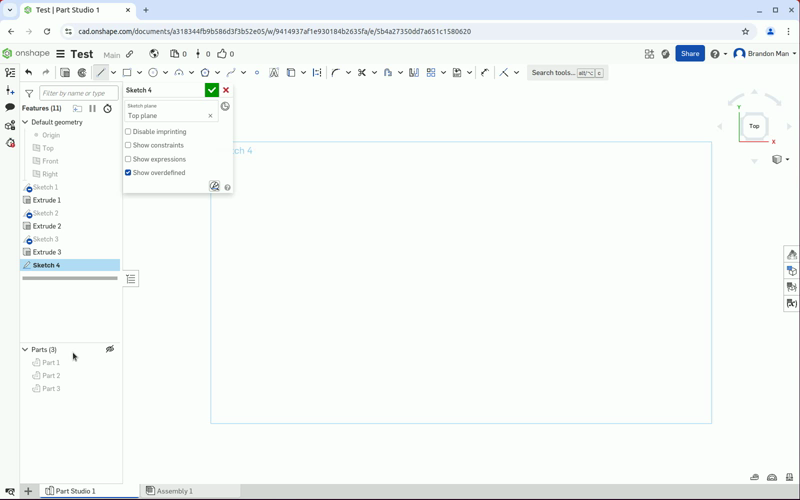
mouse_move(380, 332)
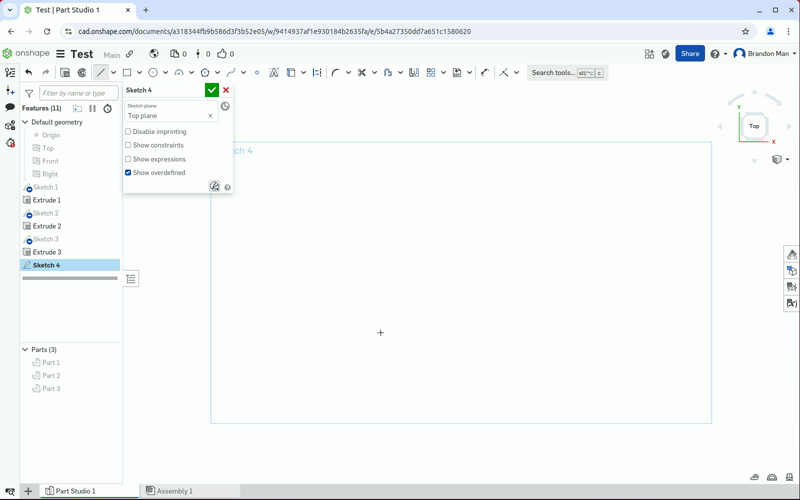
click(380, 332)
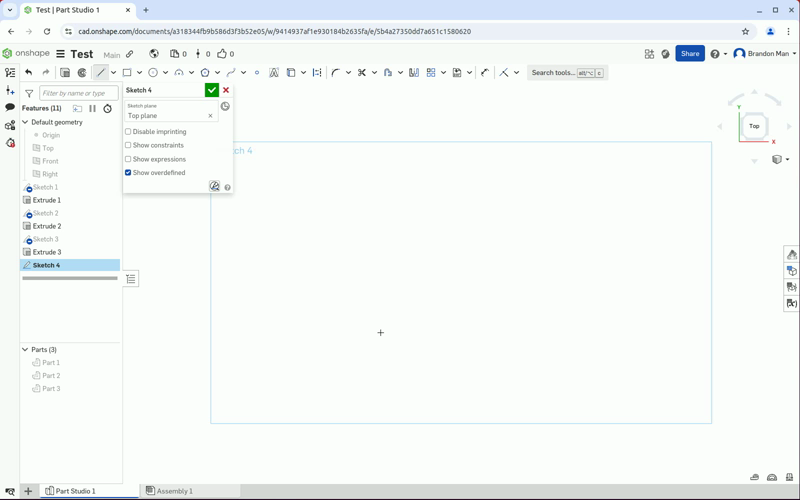
key_up(shift)
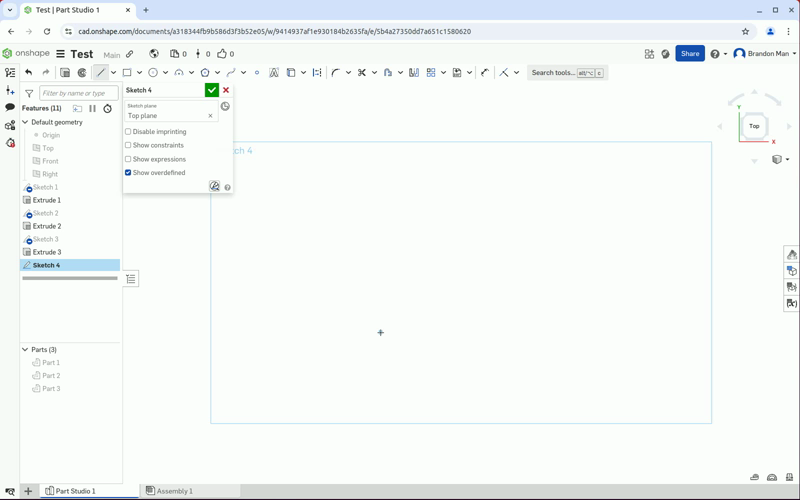
key_down(shift)
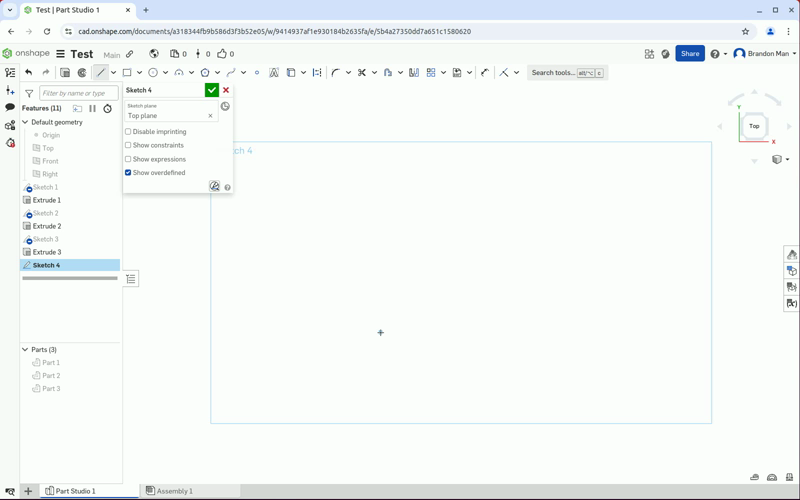
mouse_move(538, 332)
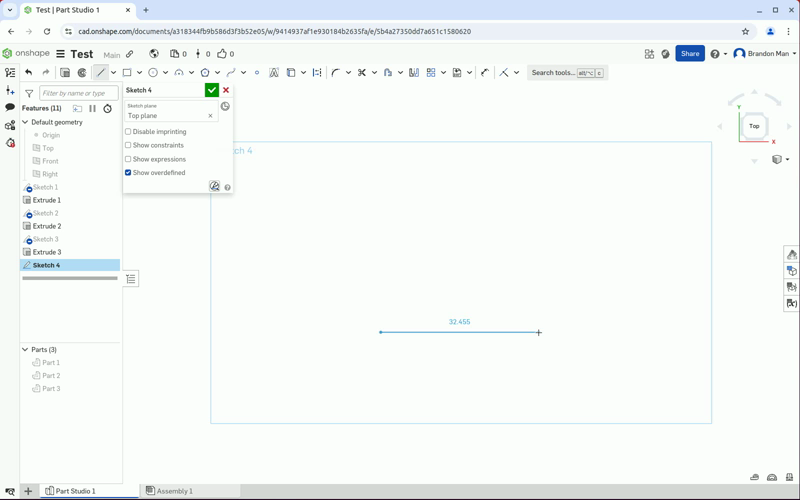
click(538, 332)
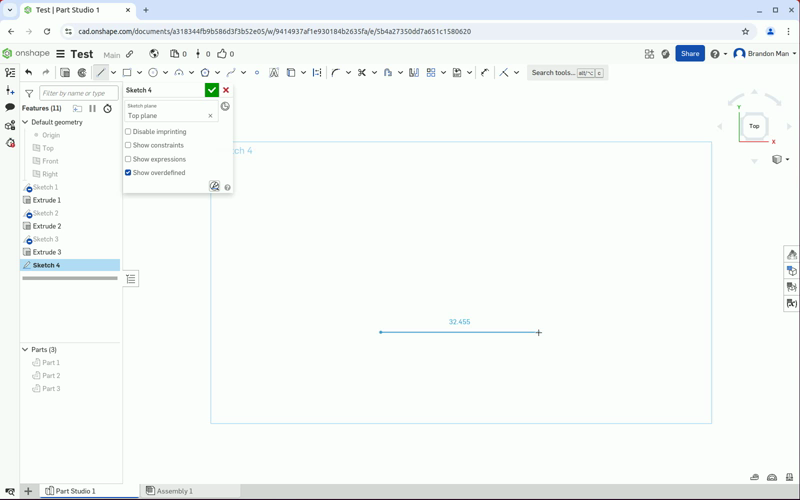
key_up(shift)
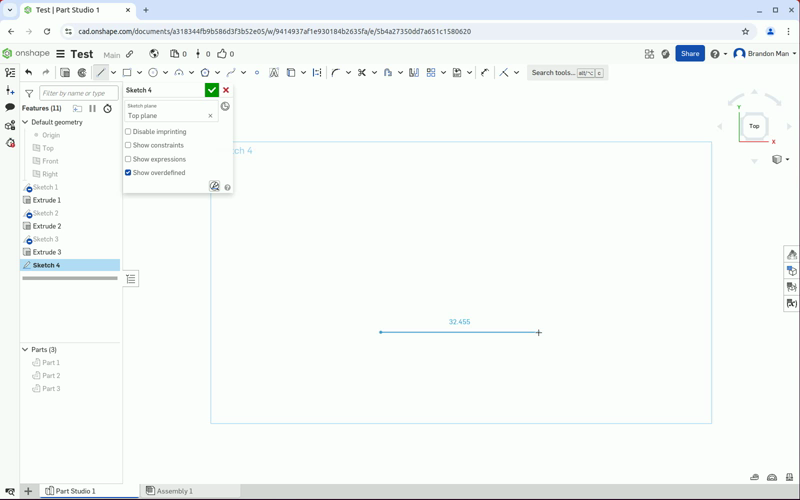
key_down(shift)
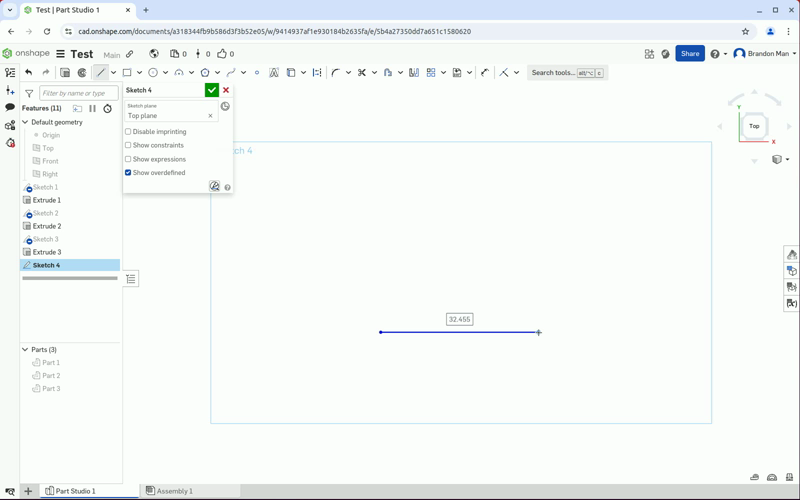
mouse_move(568, 332)
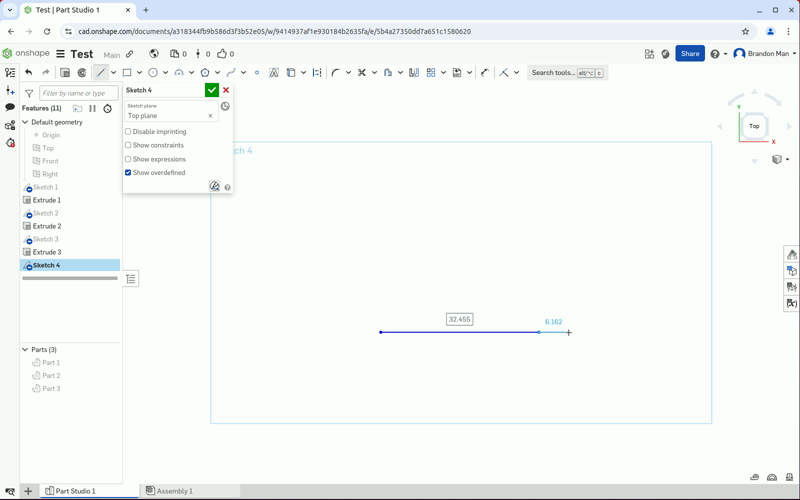
mouse_move(538, 305)
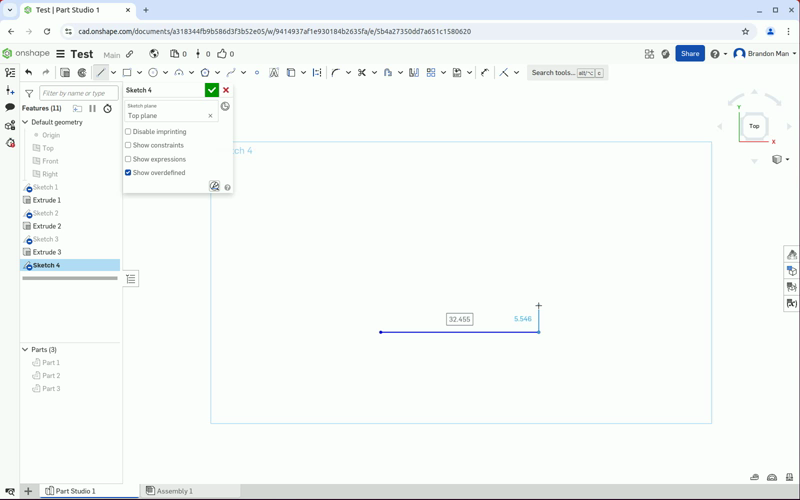
click(538, 305)
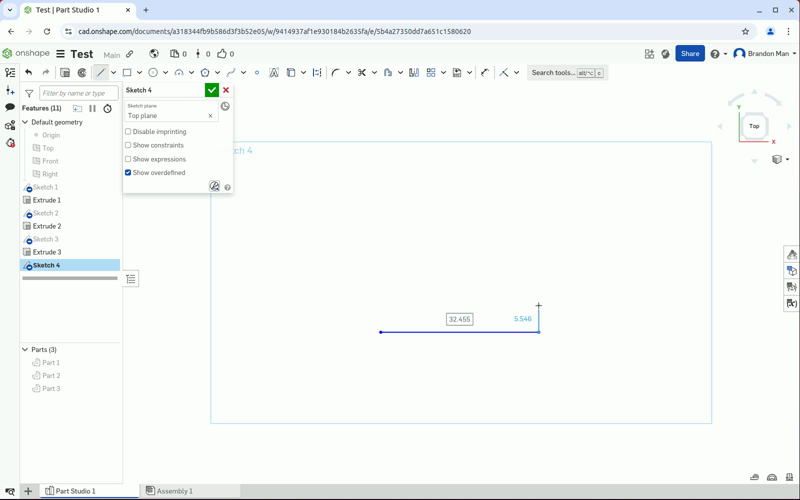
key_up(shift)
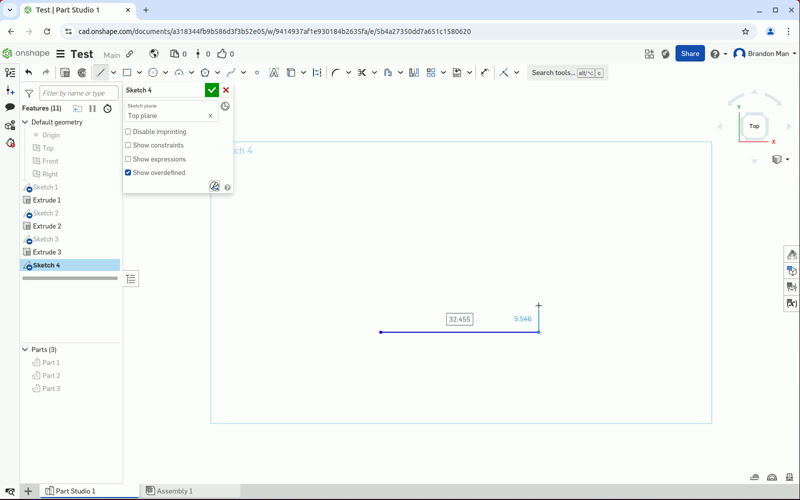
key_down(shift)
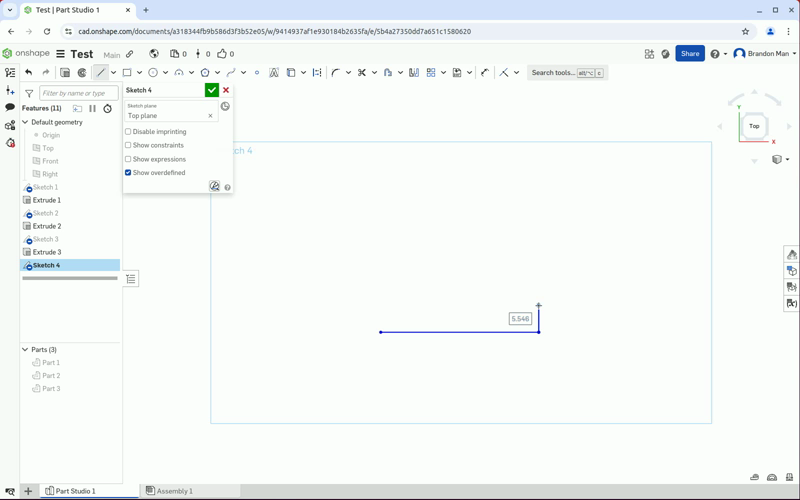
mouse_move(380, 305)
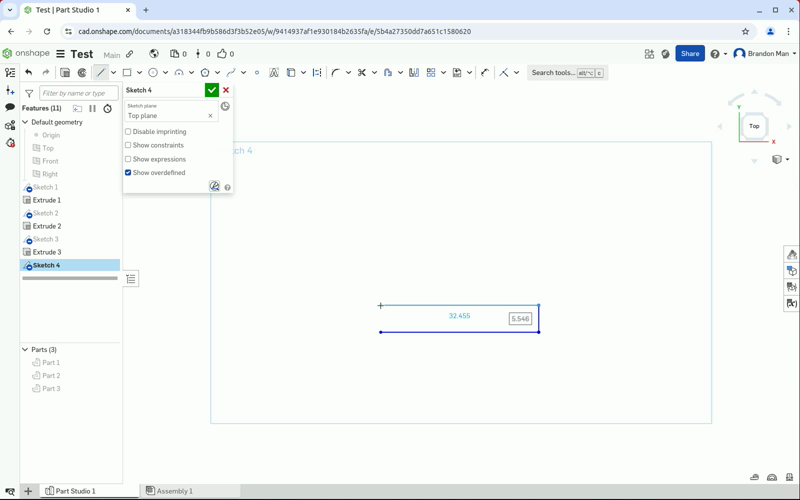
click(380, 305)
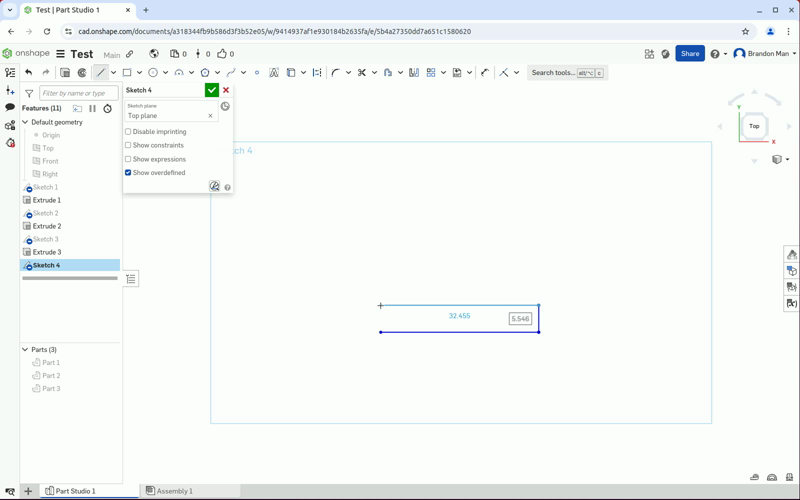
key_up(shift)
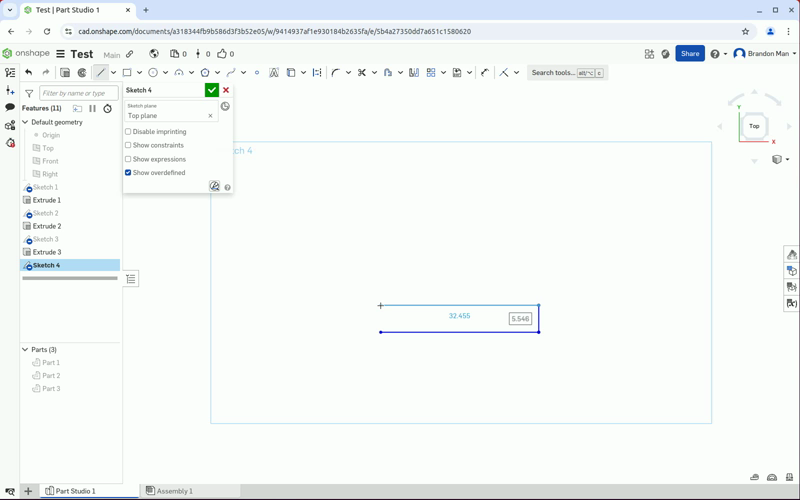
mouse_move(410, 305)
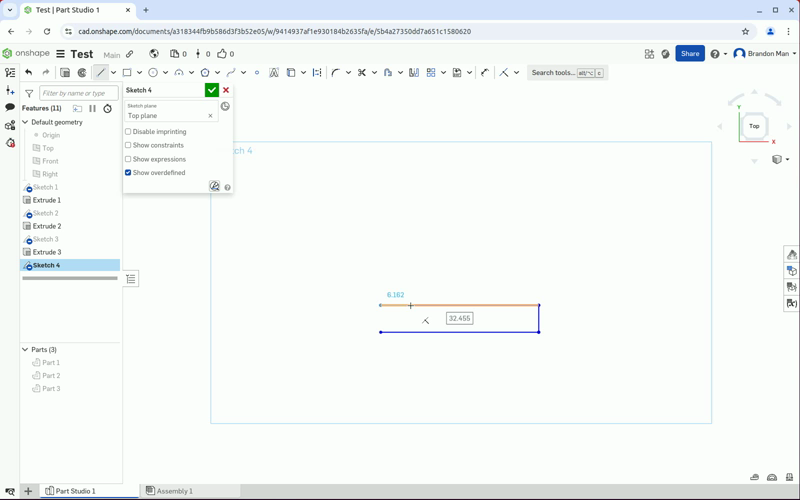
key_down(shift)
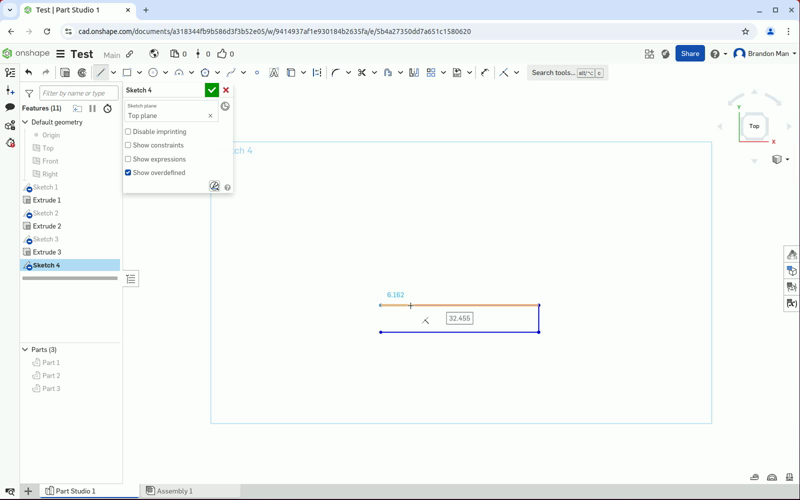
mouse_move(380, 332)
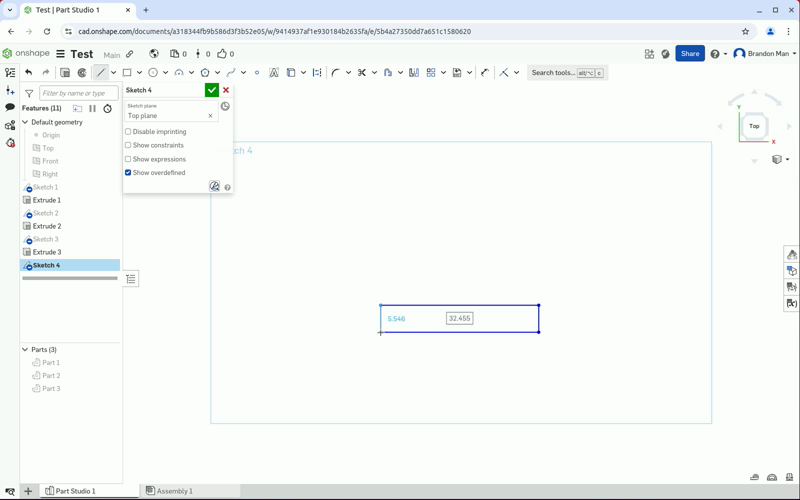
key_up(shift)
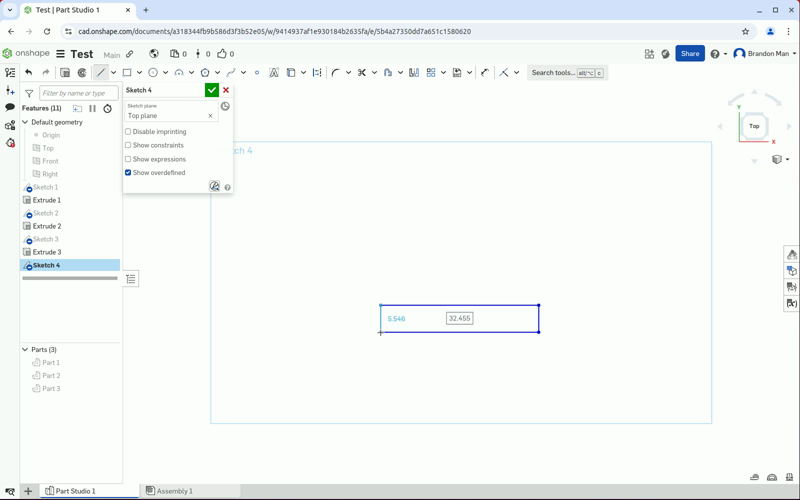
click(380, 332)
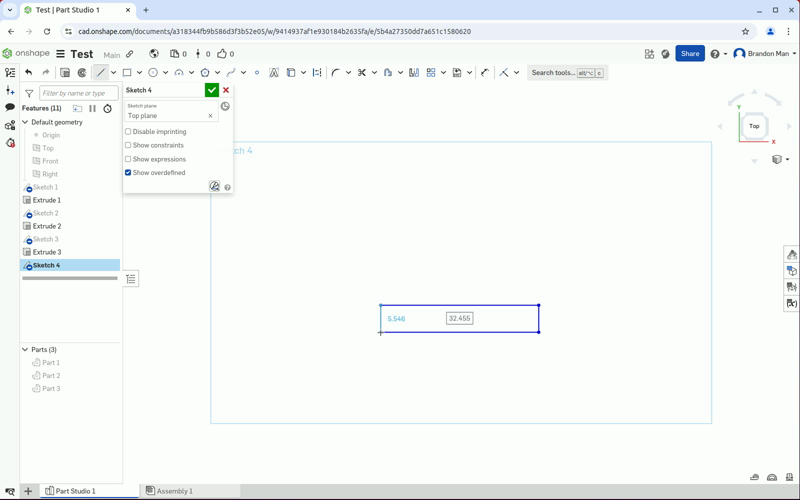
key(esc)
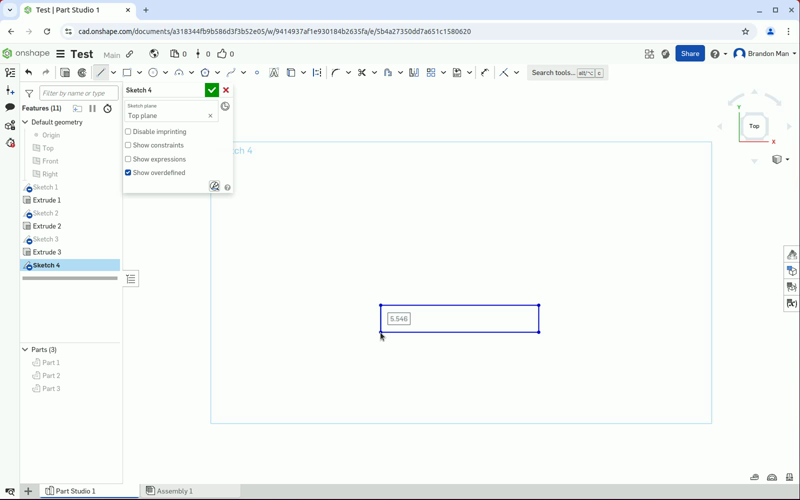
mouse_move(483, 315)
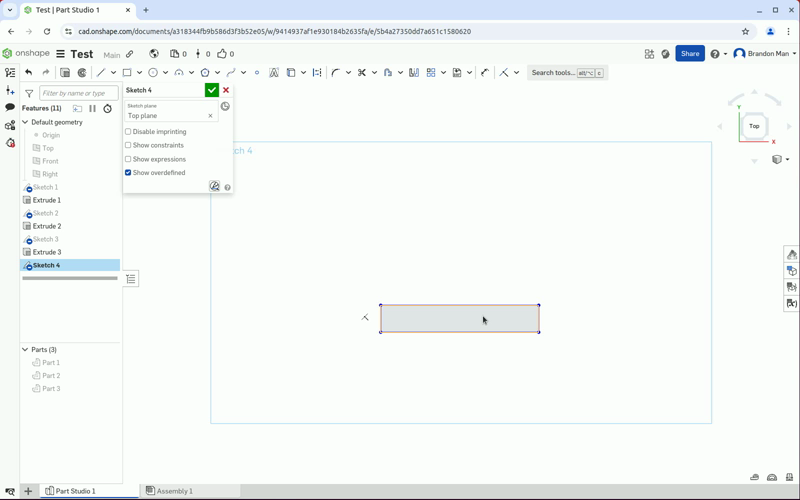
click(483, 315)
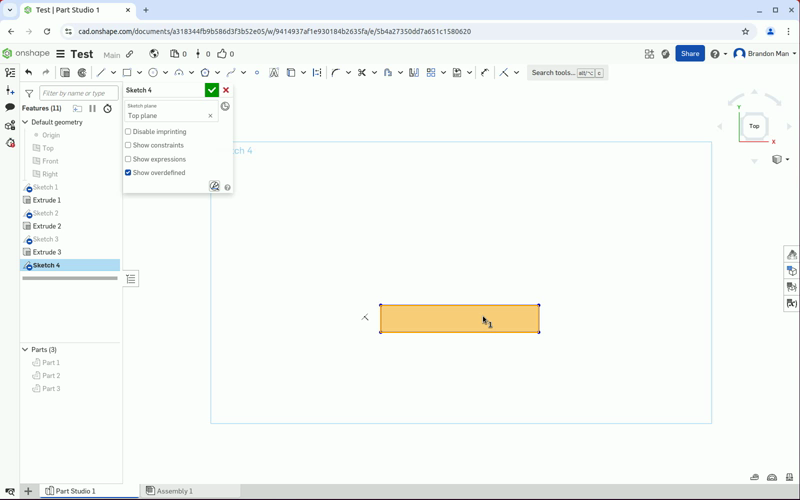
mouse_move(73, 352)
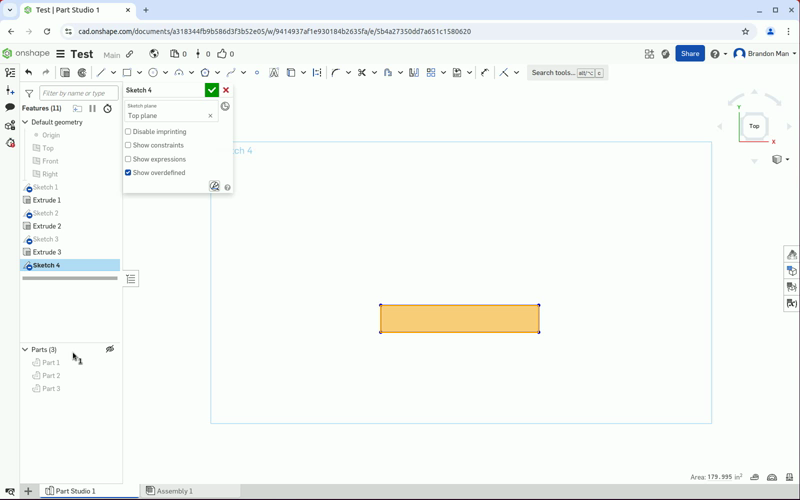
key(shift+y)
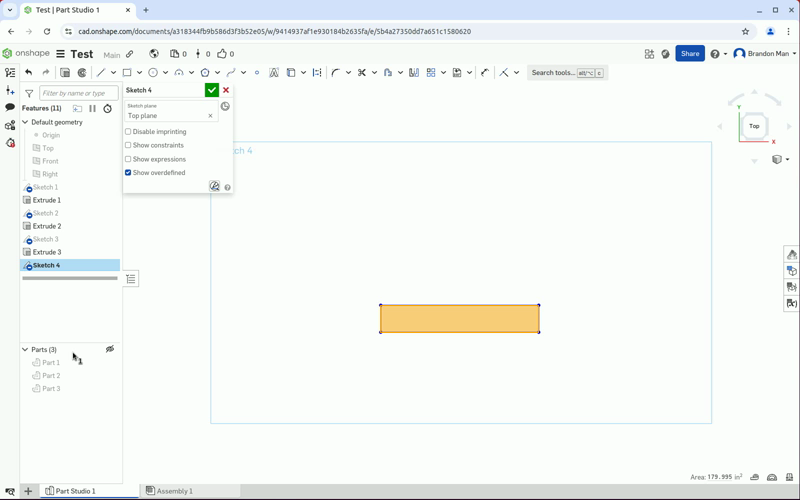
key(shift+e)
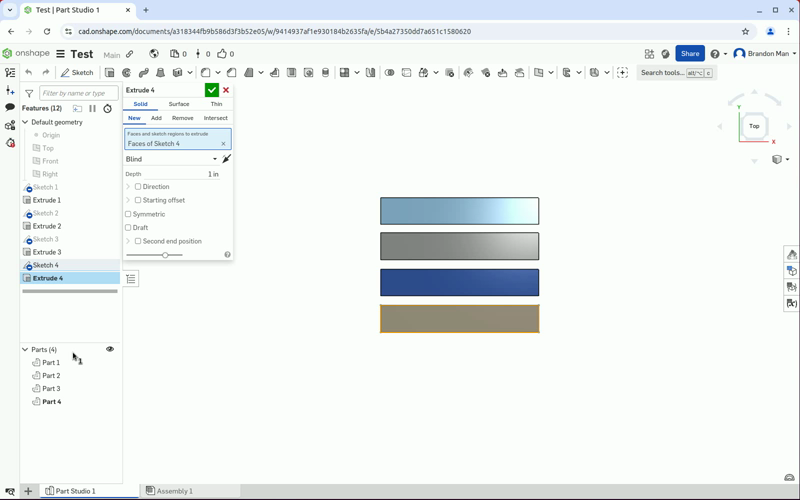
mouse_move(143, 106)
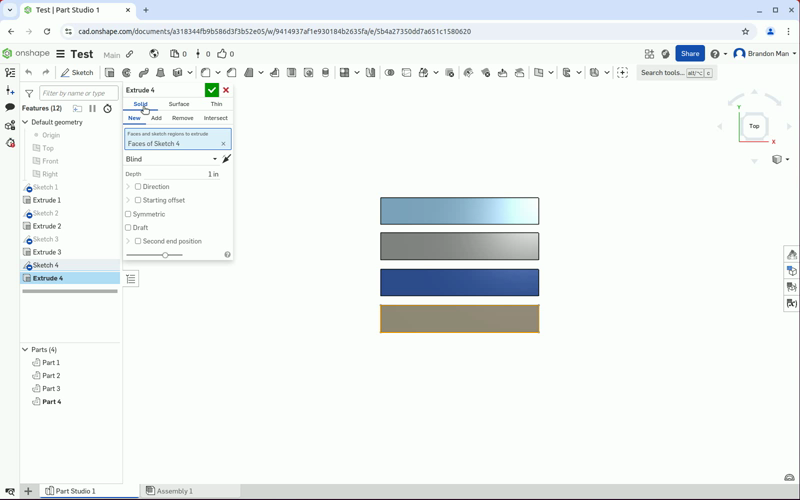
click(143, 106)
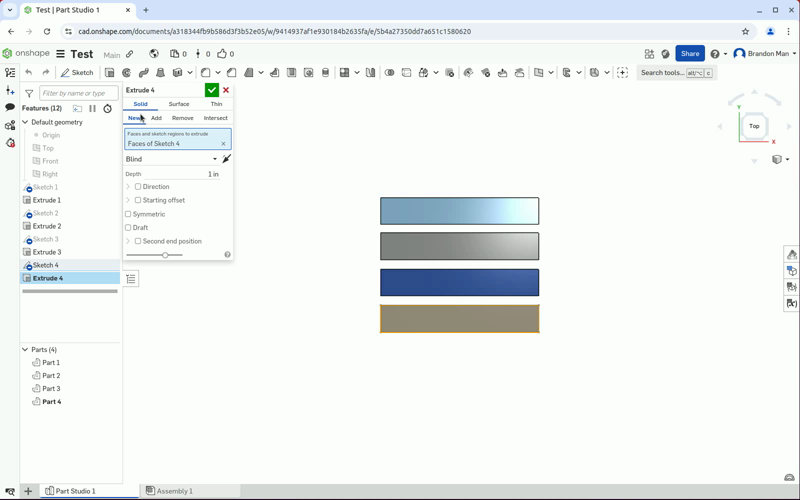
mouse_move(137, 120)
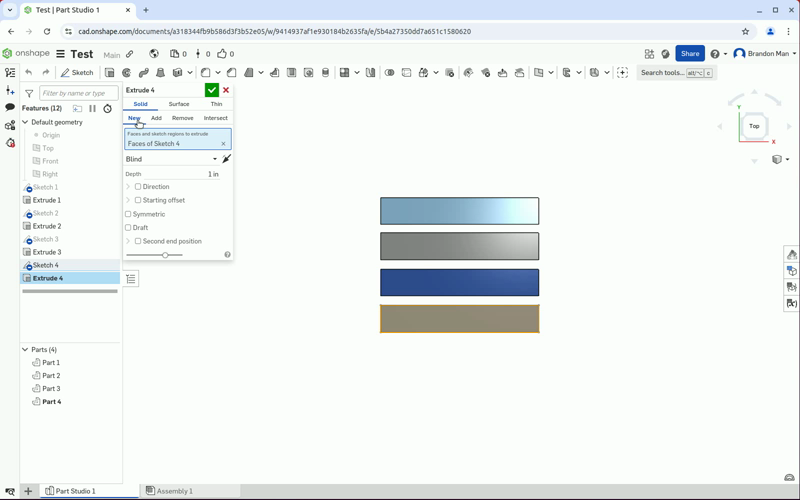
click(137, 120)
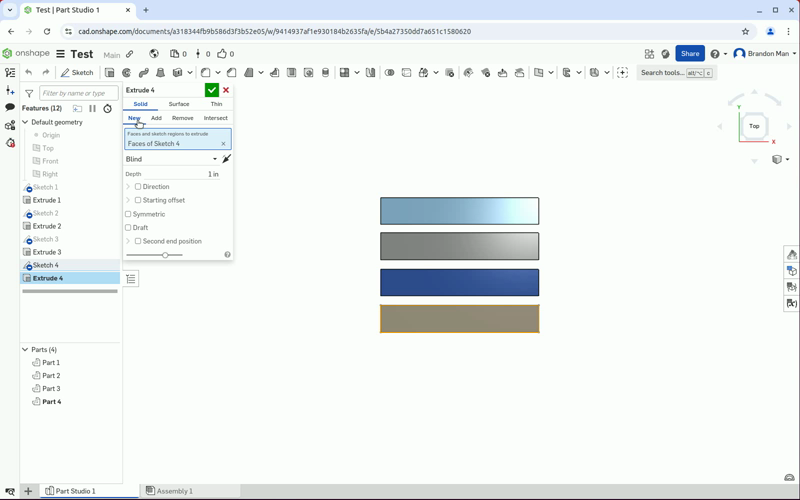
key(tab, 4)
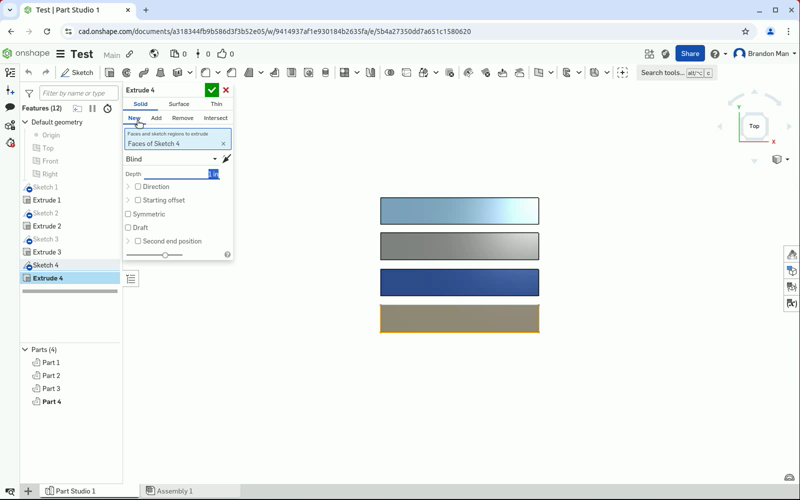
text(1.204)
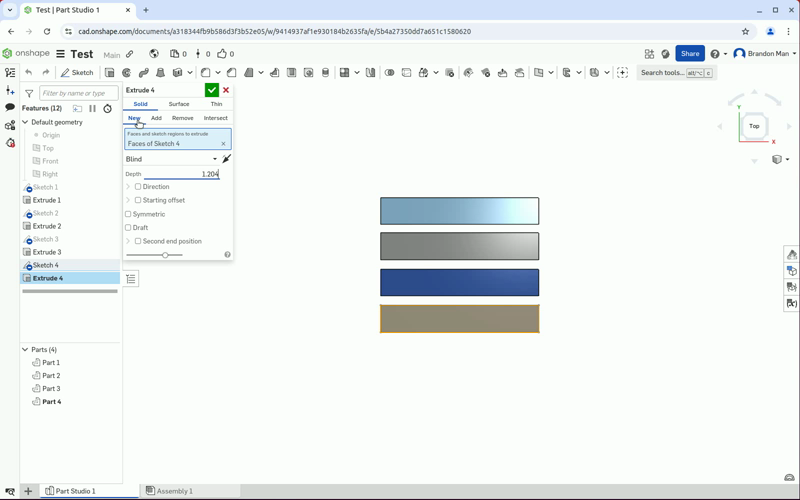
key(enter)
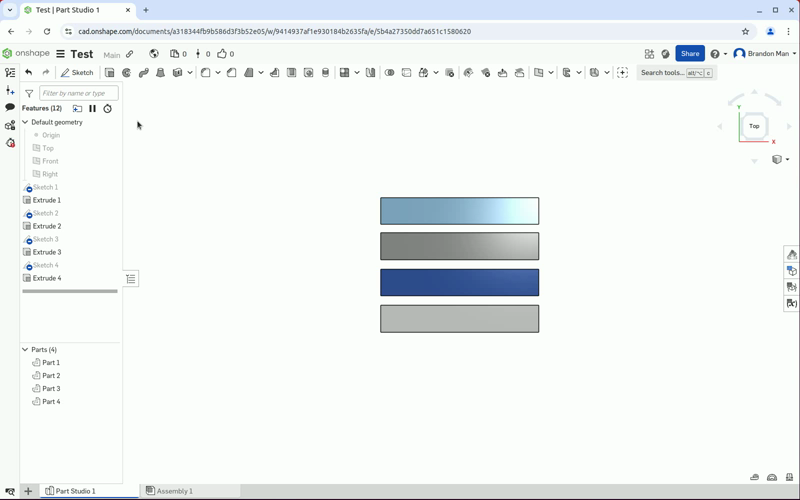
key(shift+h)
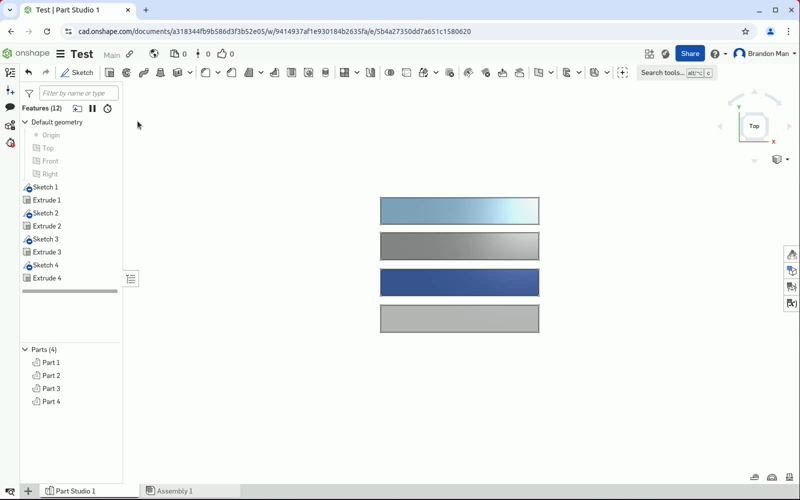
key(shift+h)
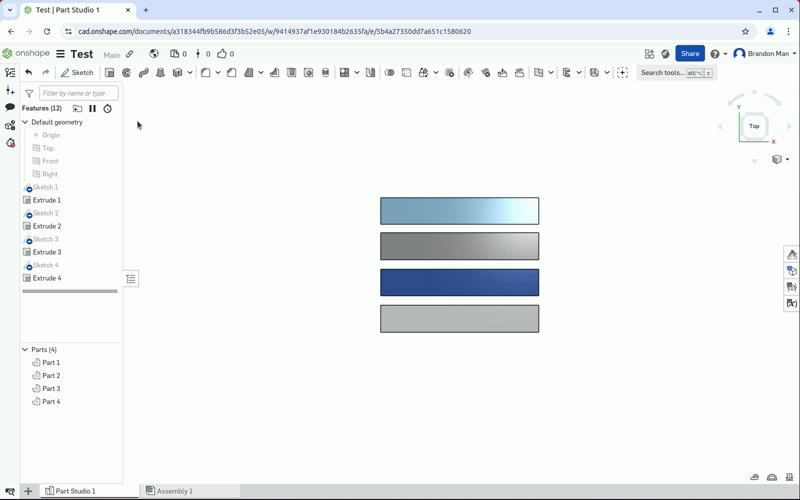
mouse_move(73, 189)
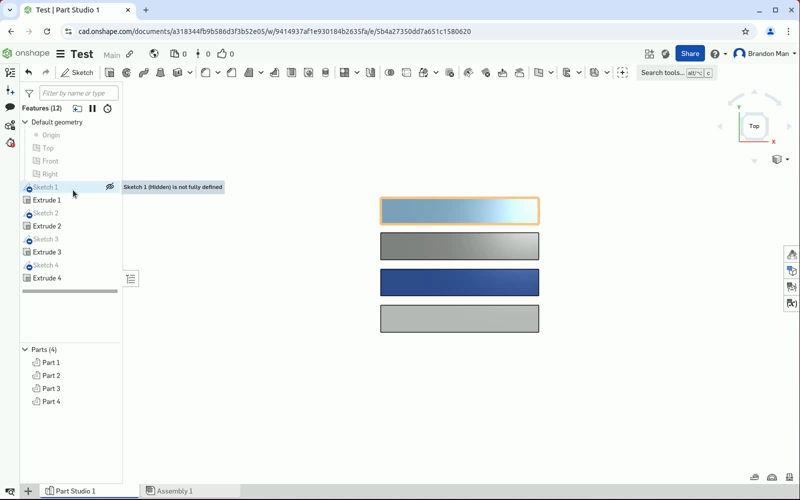
click(73, 189)
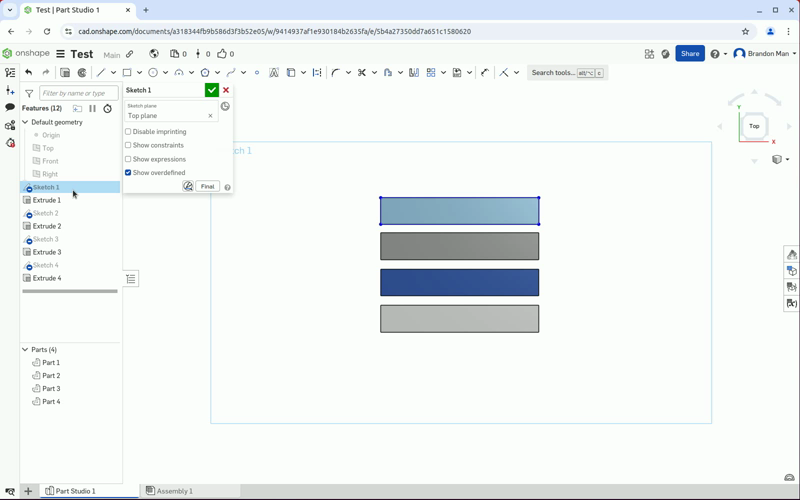
mouse_move(229, 92)
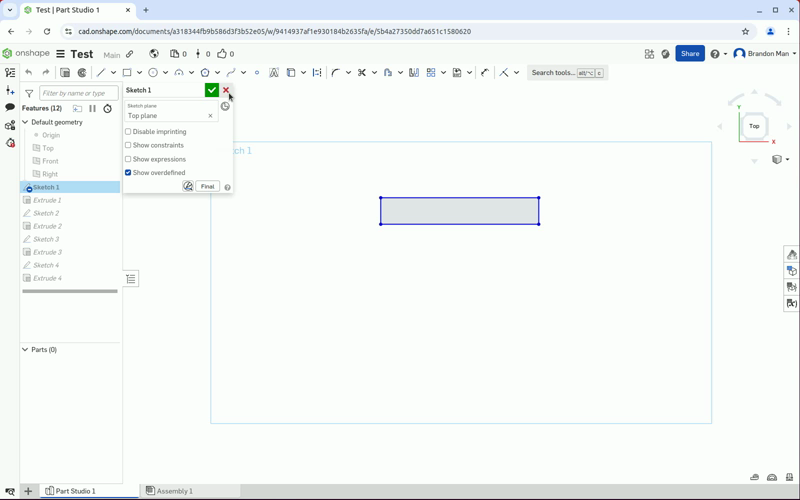
click(229, 92)
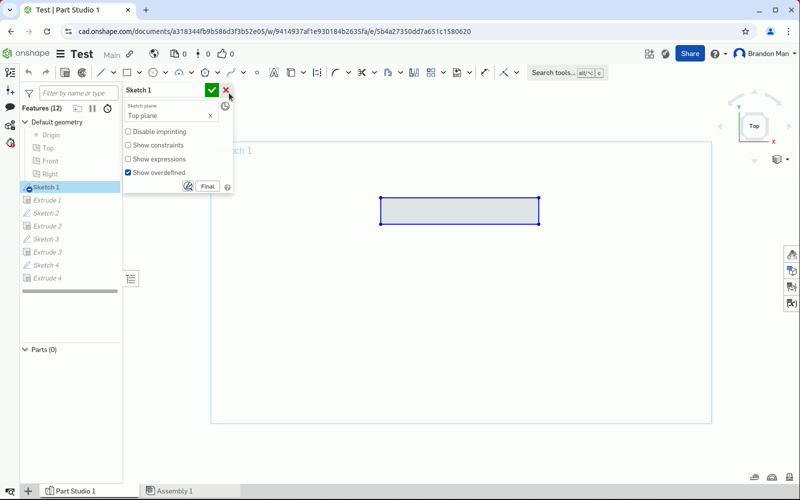
key(shift+s)
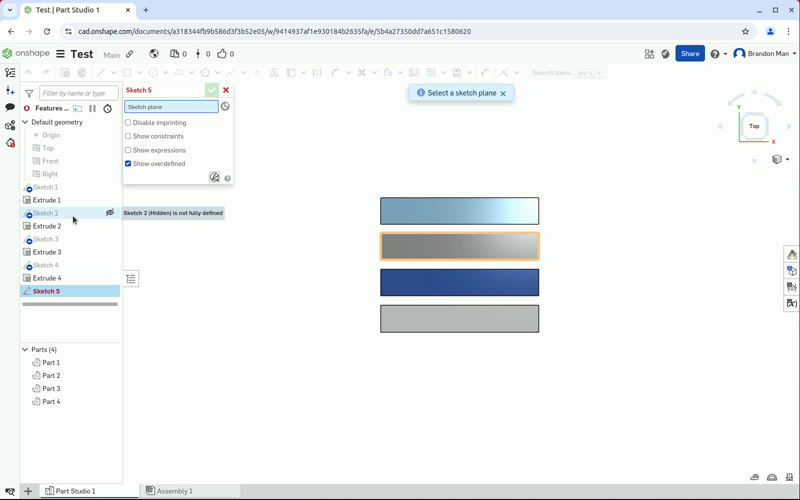
scroll(3)
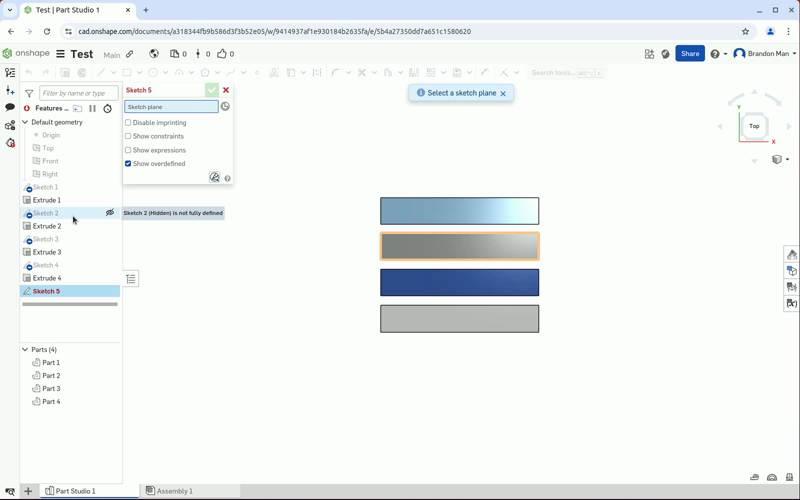
mouse_move(73, 150)
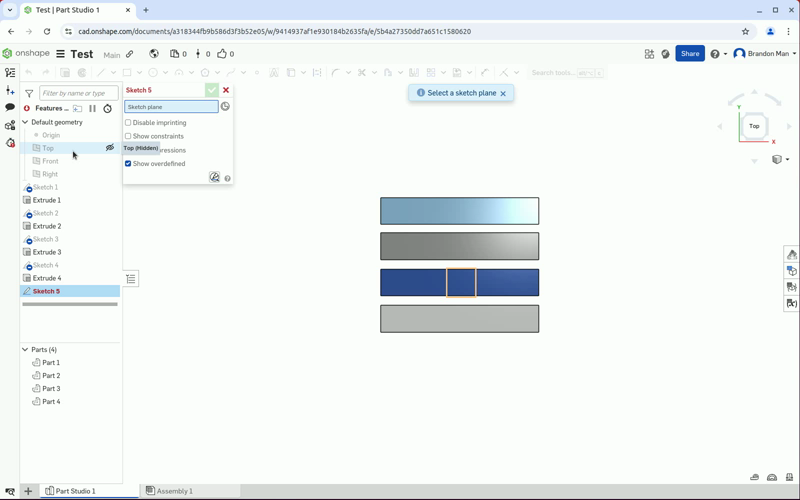
click(73, 150)
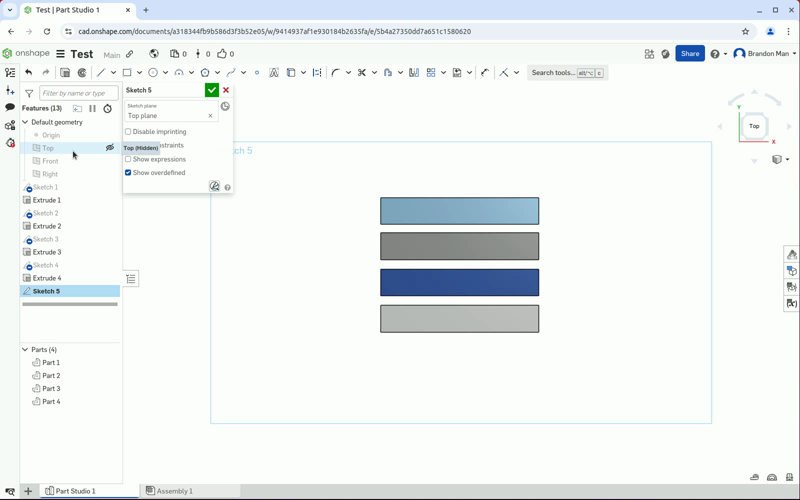
mouse_move(73, 352)
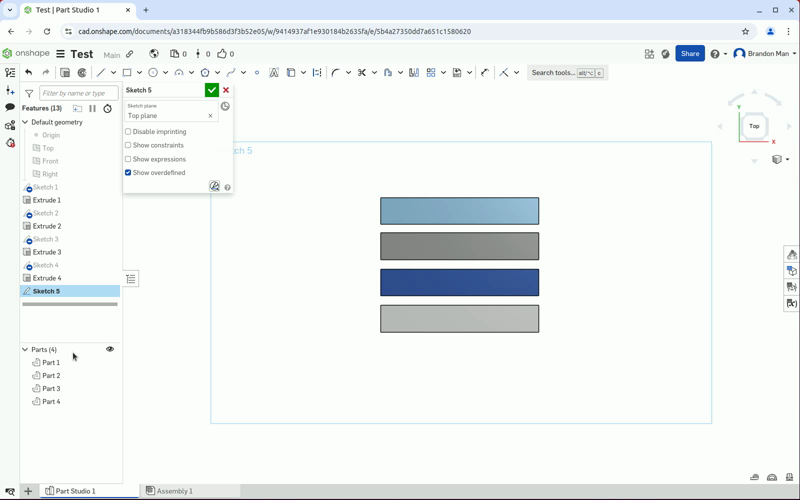
key(y)
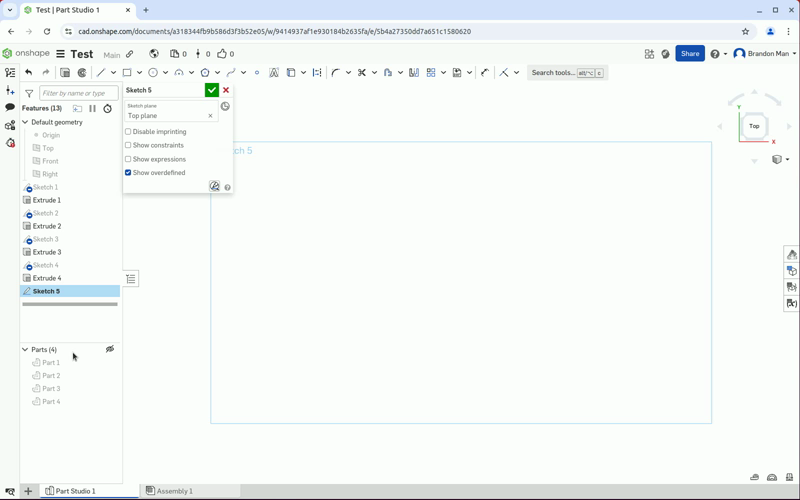
key(l)
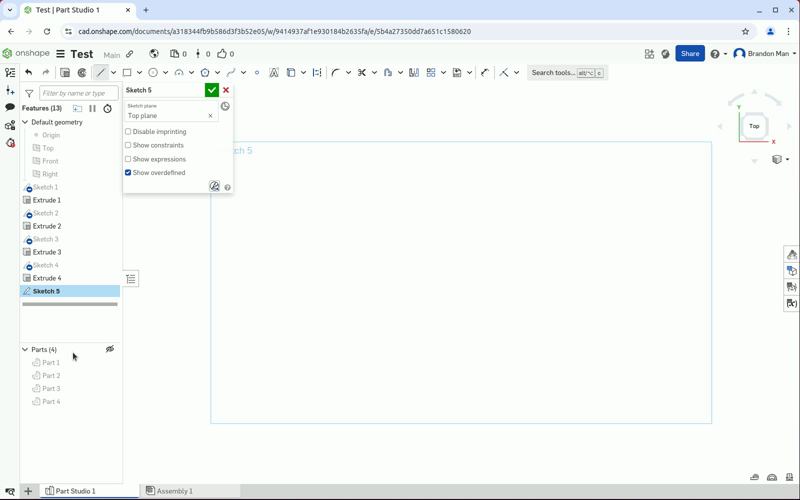
key_down(shift)
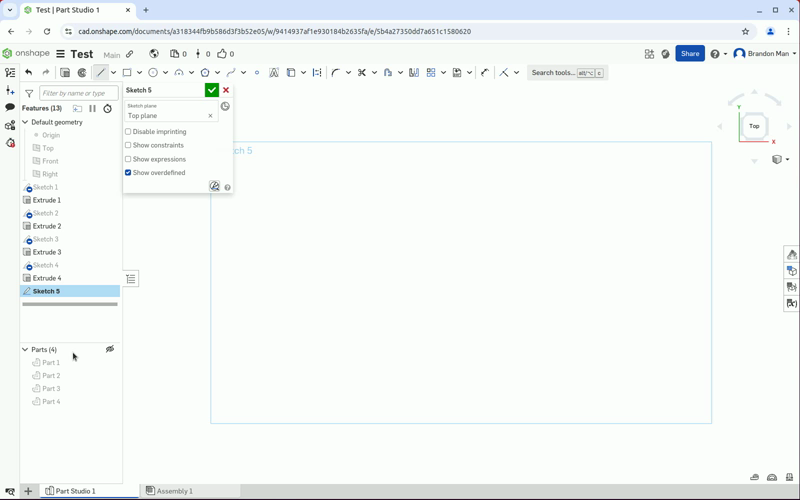
mouse_move(380, 368)
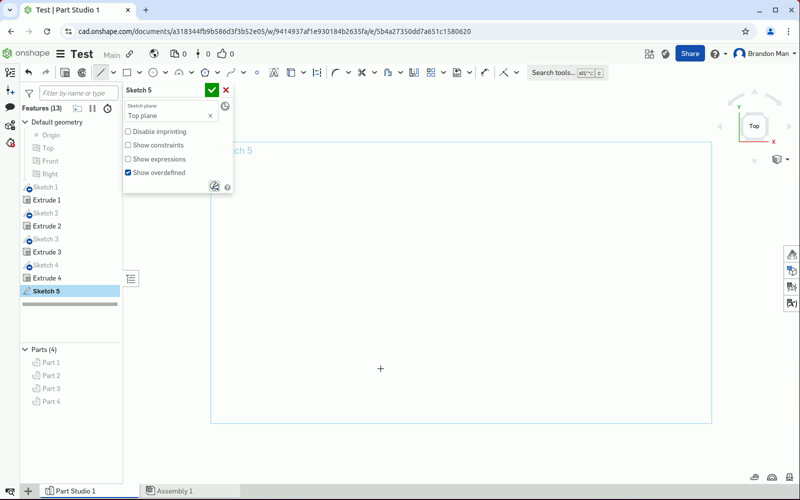
click(380, 368)
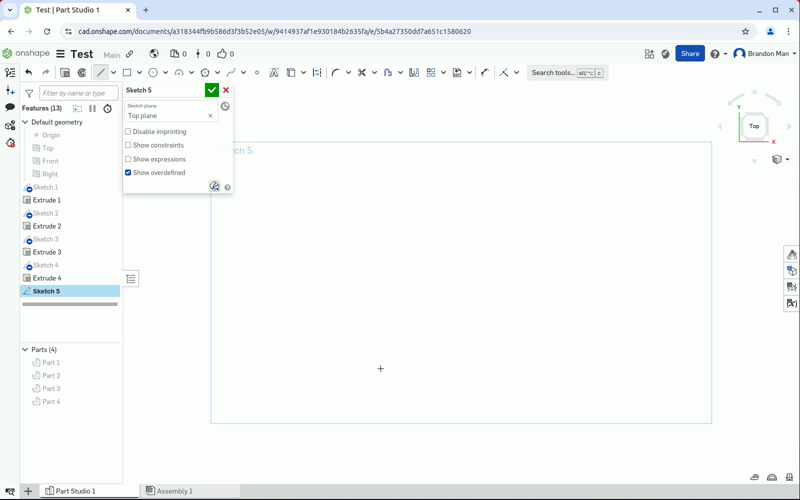
key_up(shift)
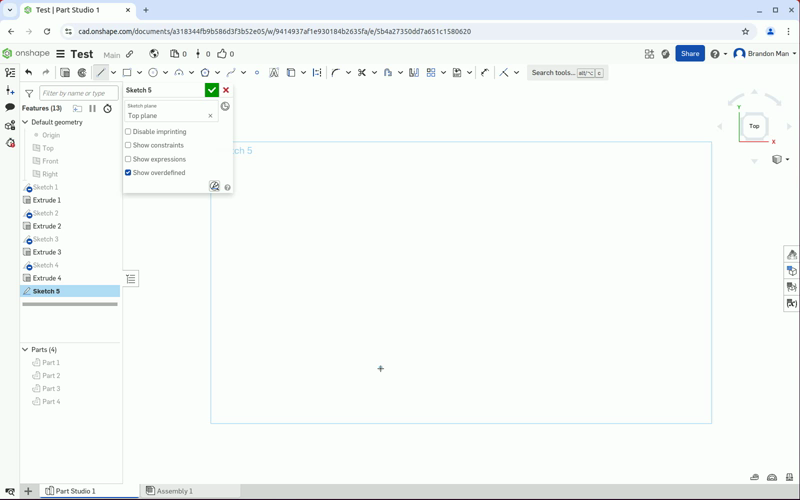
key_down(shift)
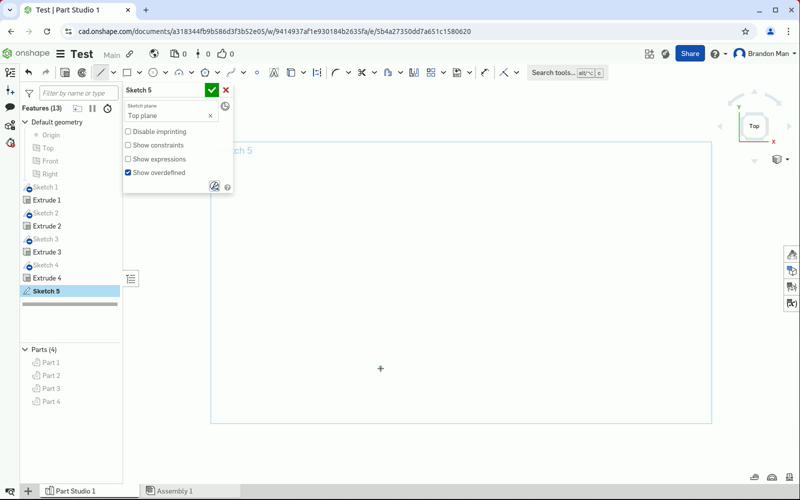
mouse_move(538, 368)
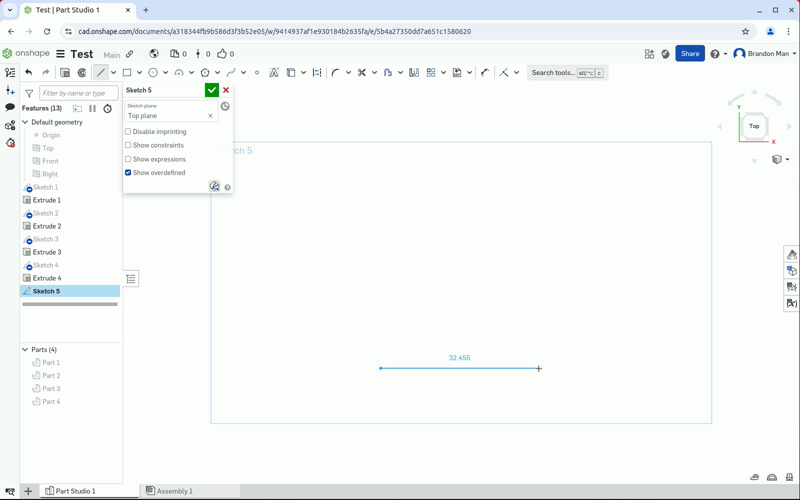
click(538, 368)
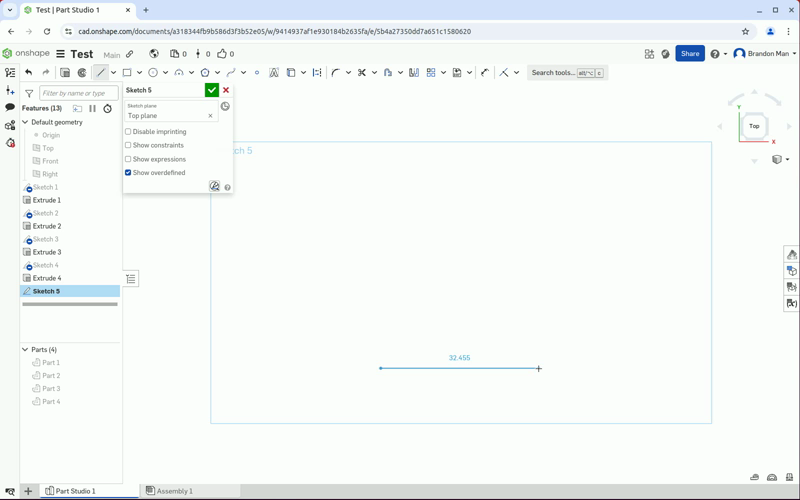
key_up(shift)
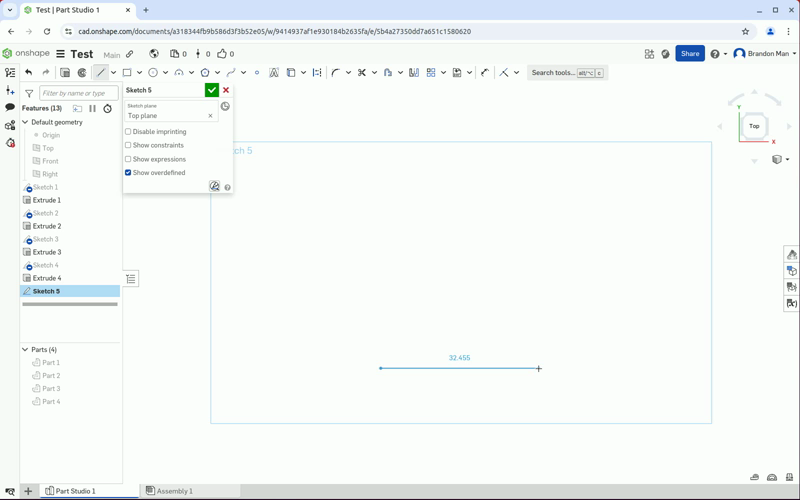
key_down(shift)
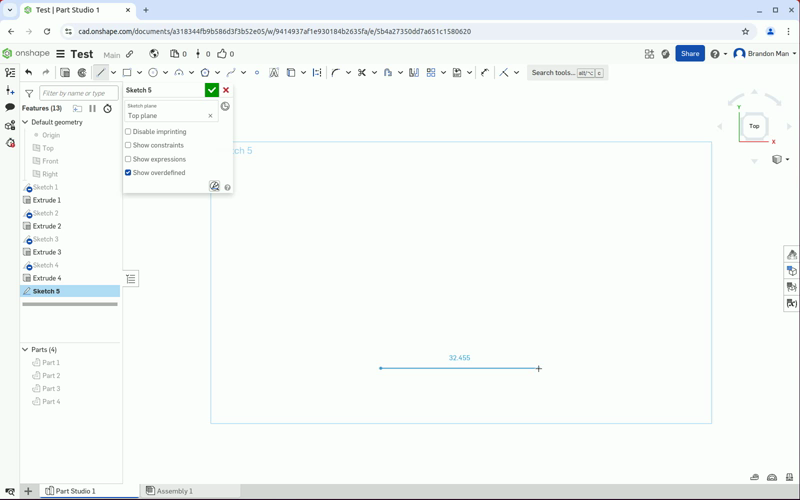
mouse_move(568, 368)
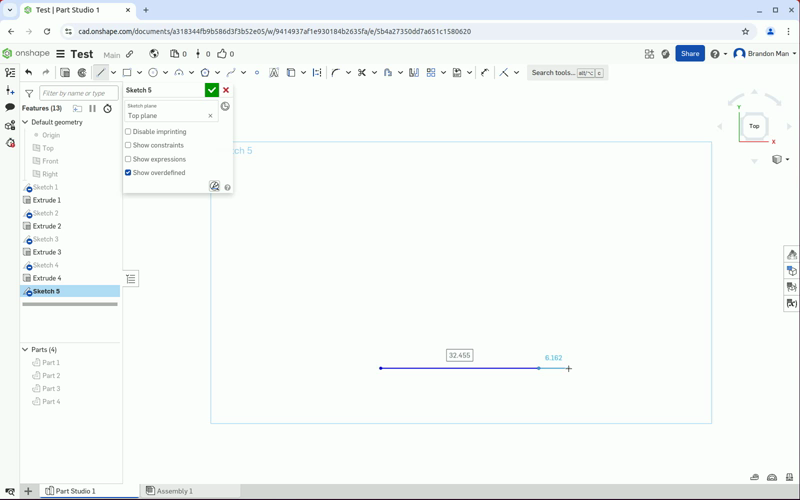
mouse_move(538, 341)
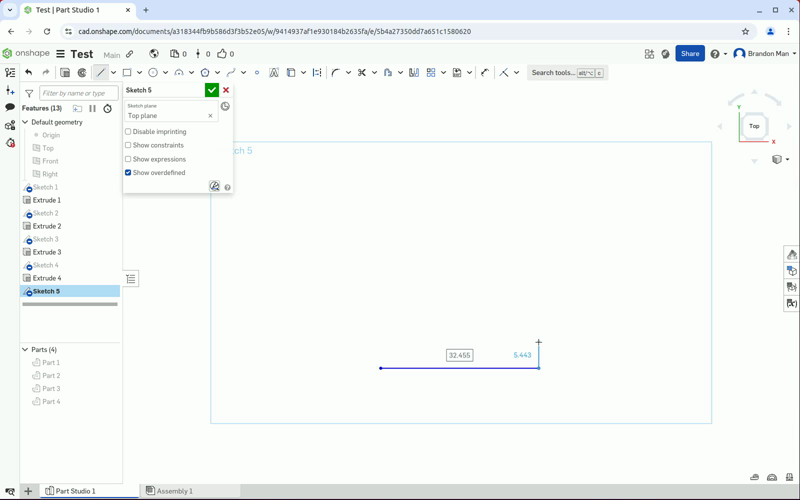
click(538, 341)
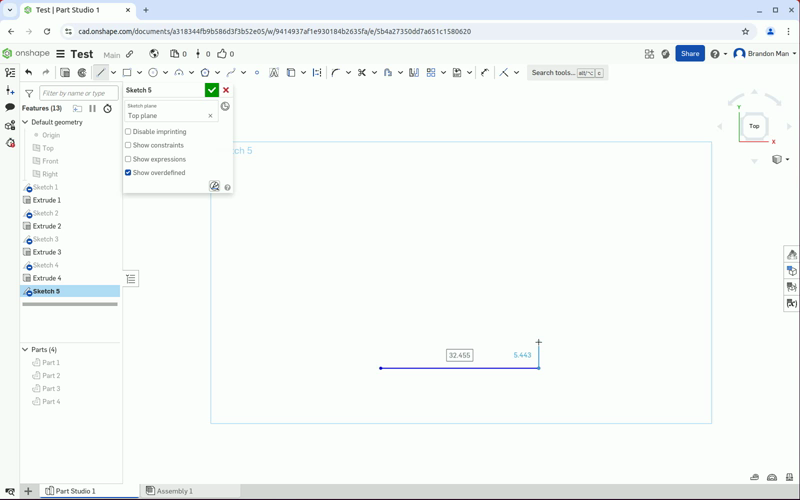
key_up(shift)
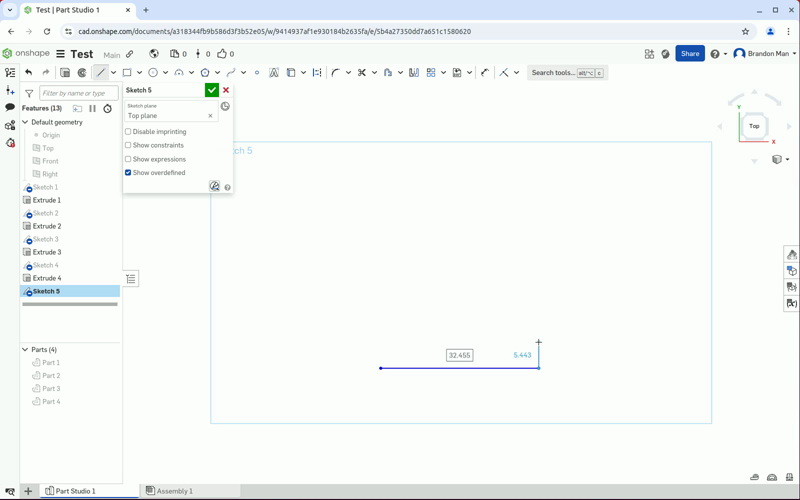
key_down(shift)
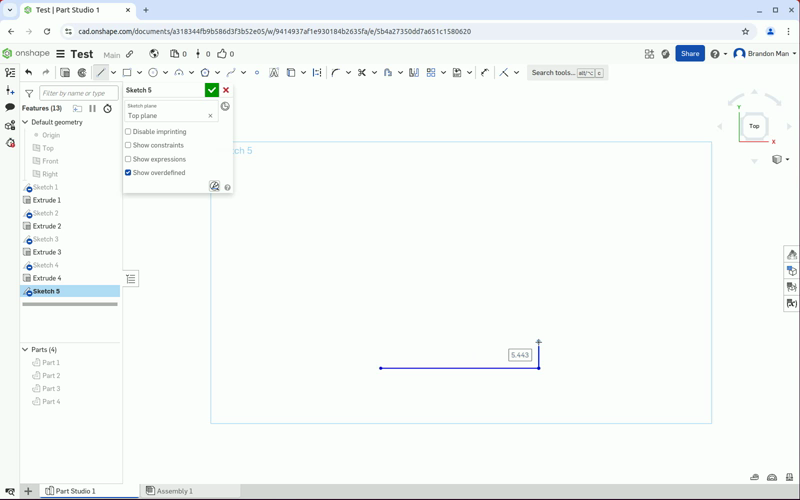
mouse_move(380, 341)
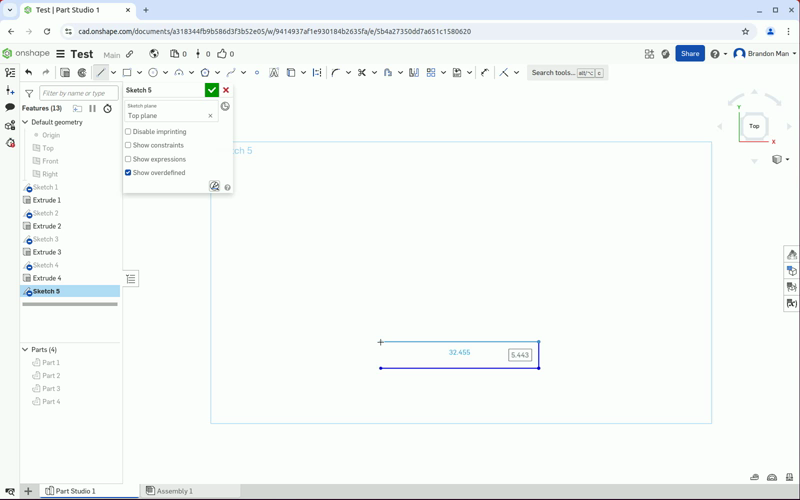
click(380, 341)
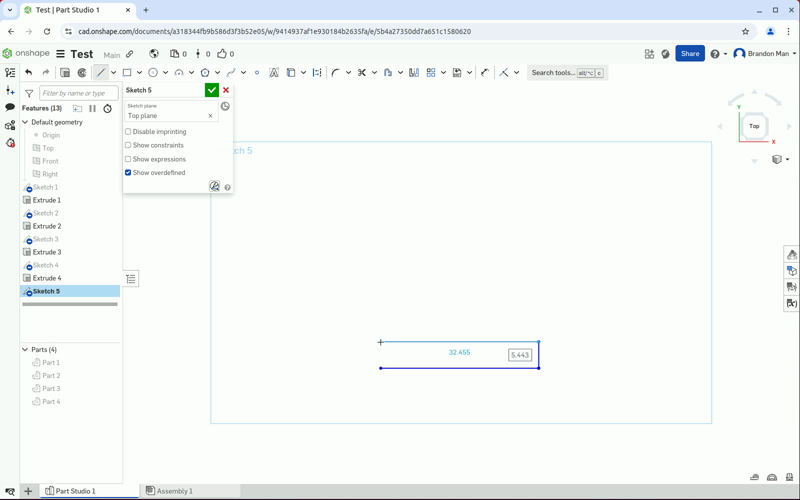
key_up(shift)
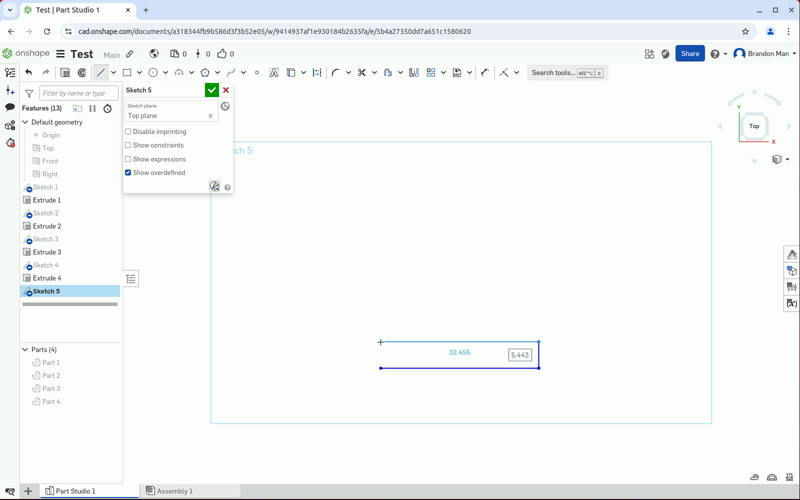
mouse_move(410, 341)
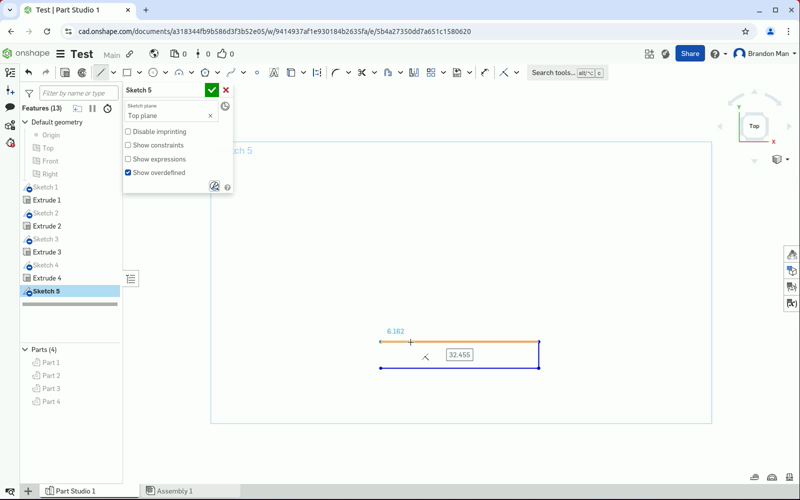
key_down(shift)
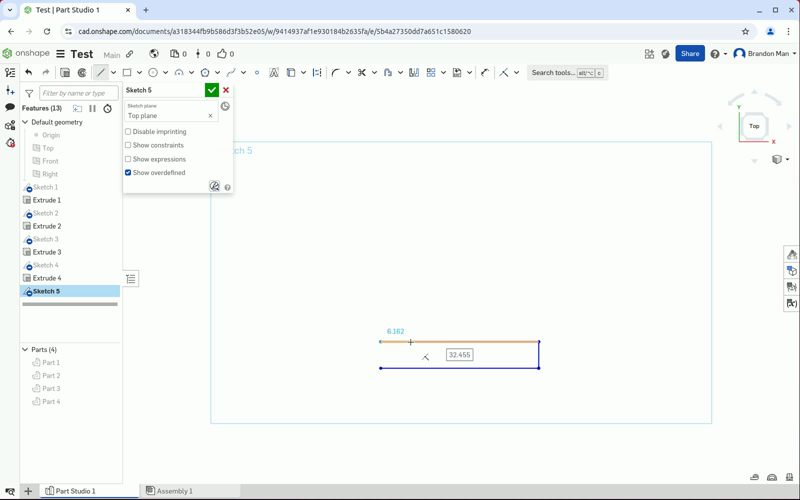
mouse_move(380, 368)
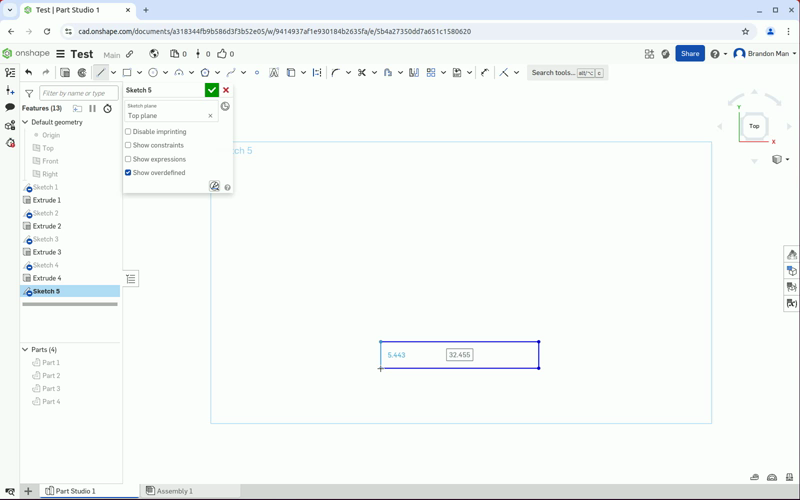
key_up(shift)
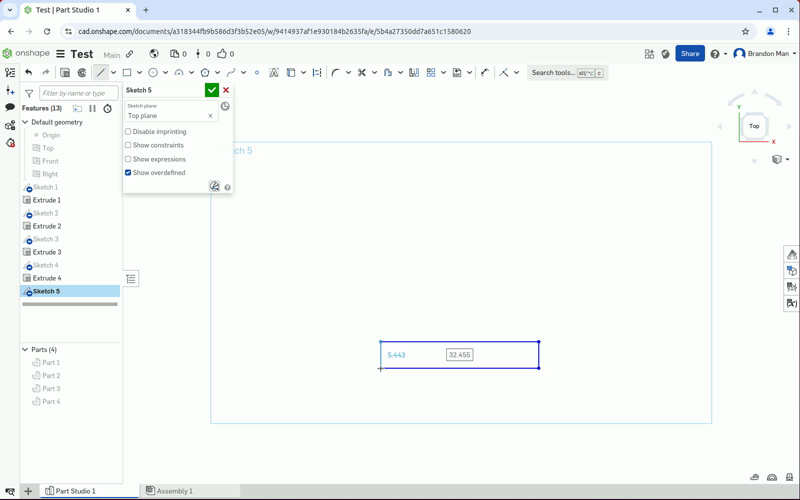
click(380, 368)
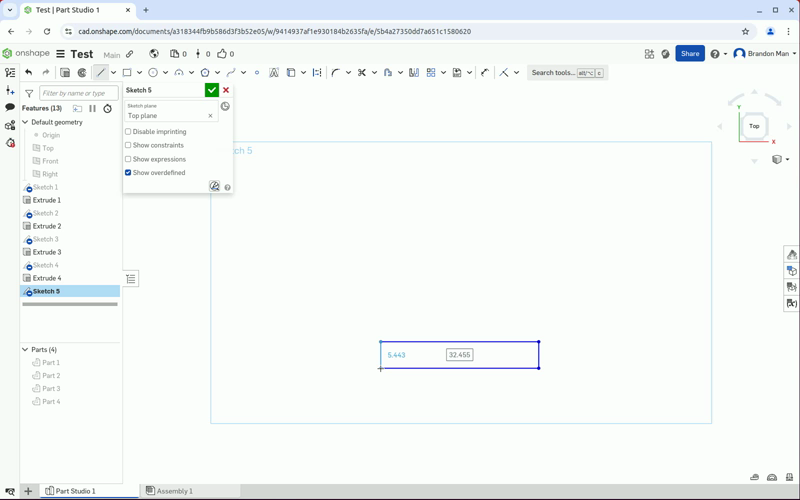
key(esc)
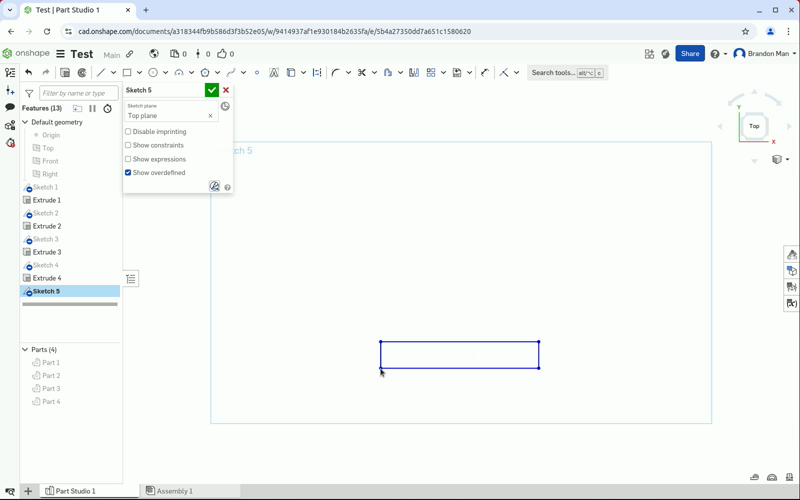
mouse_move(485, 346)
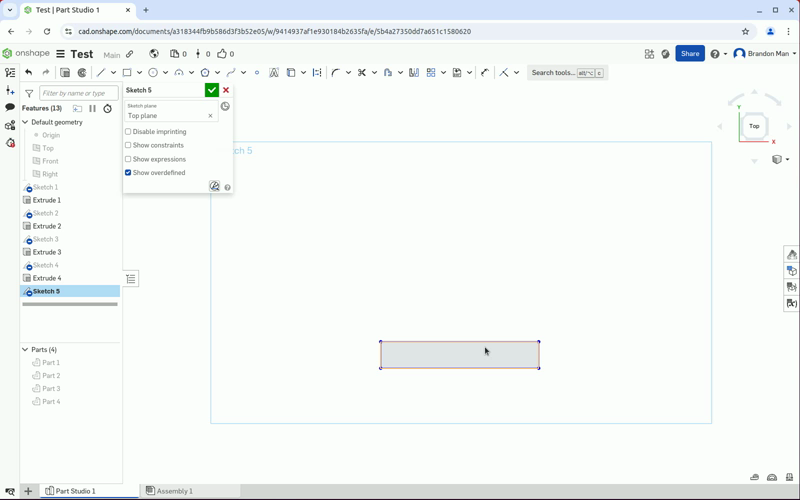
click(485, 346)
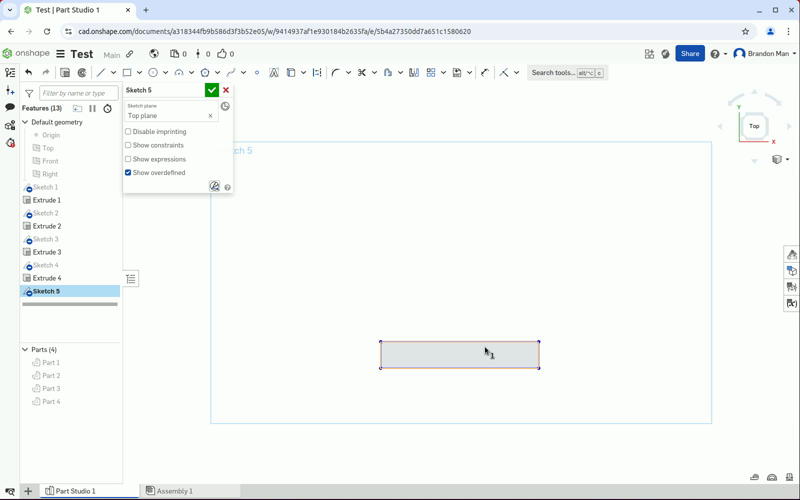
mouse_move(73, 352)
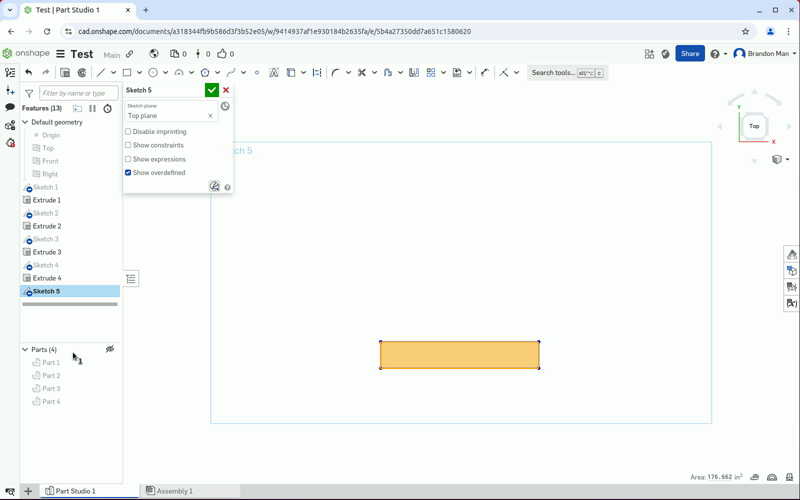
key(shift+y)
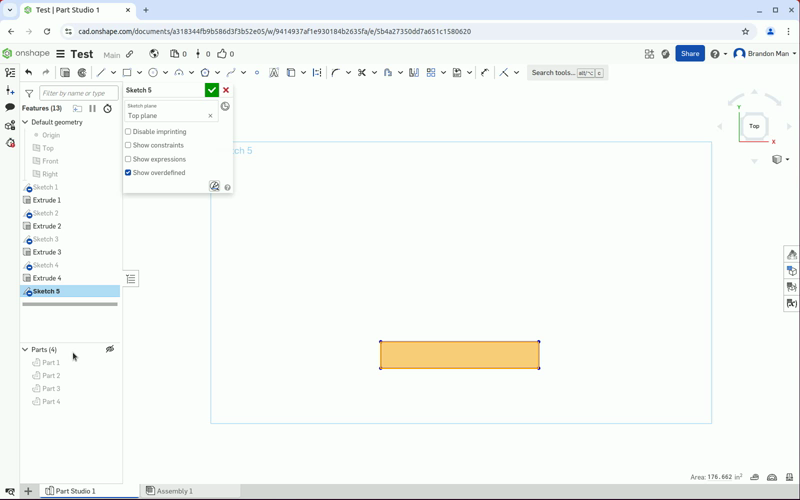
key(shift+e)
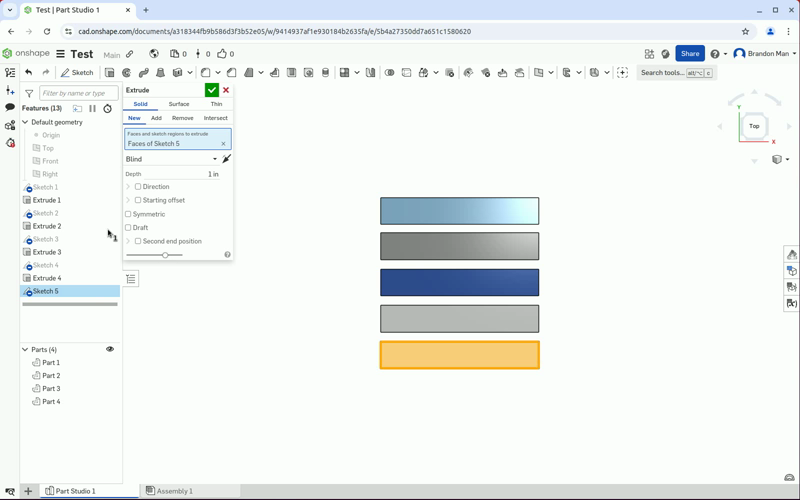
mouse_move(143, 106)
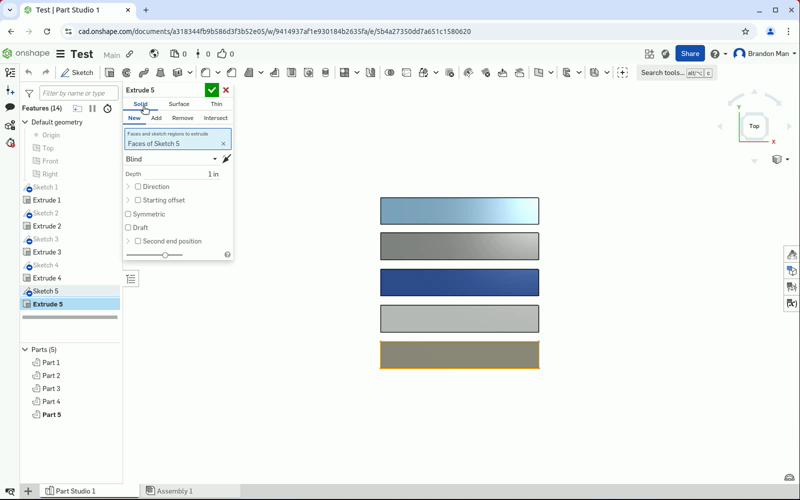
click(143, 106)
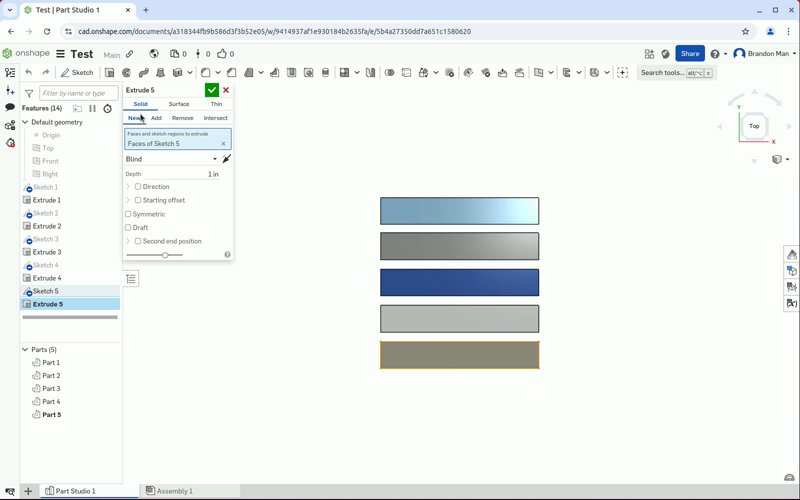
mouse_move(137, 120)
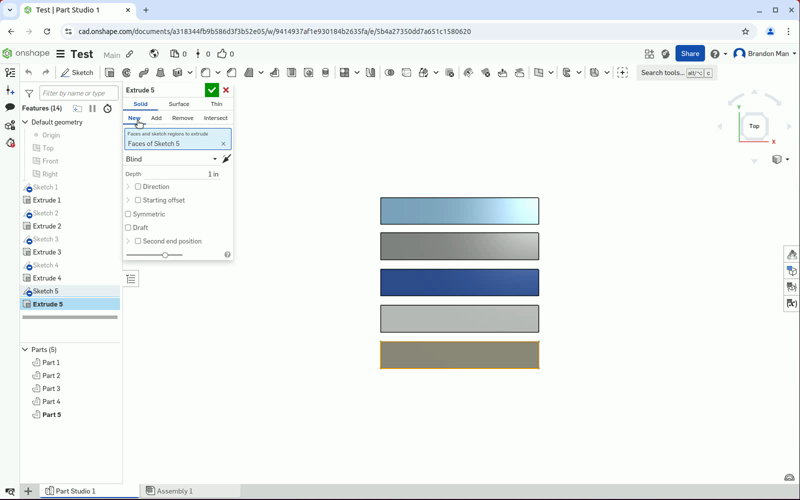
click(137, 120)
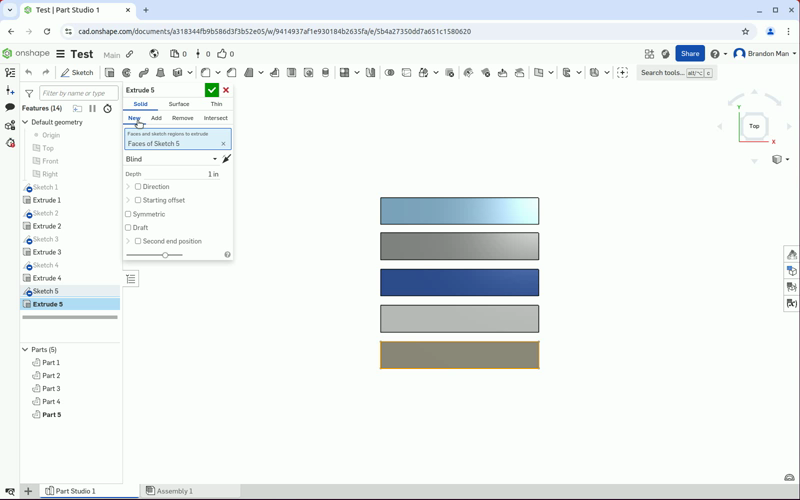
key(tab, 4)
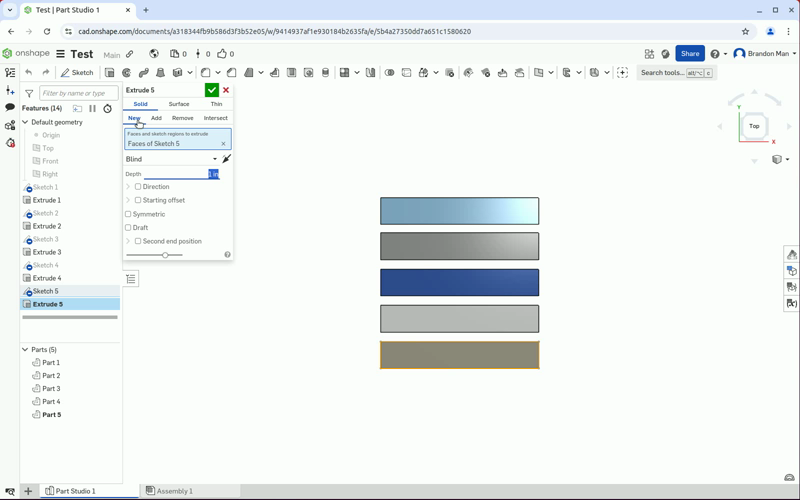
text(1.204)
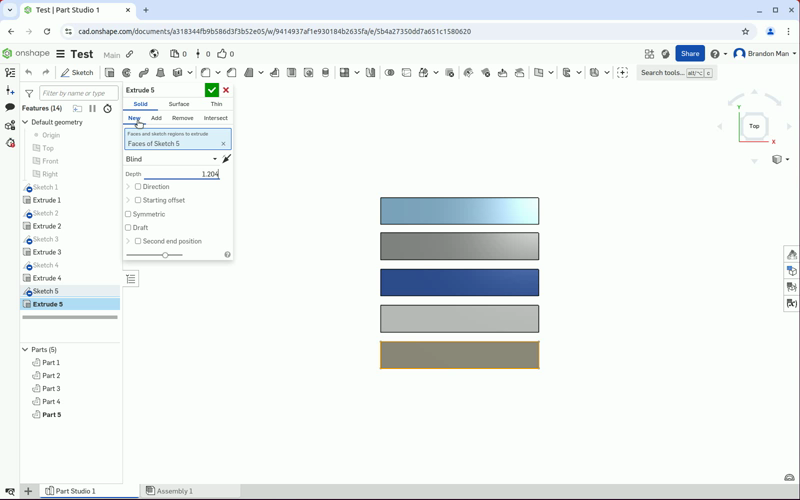
key(enter)
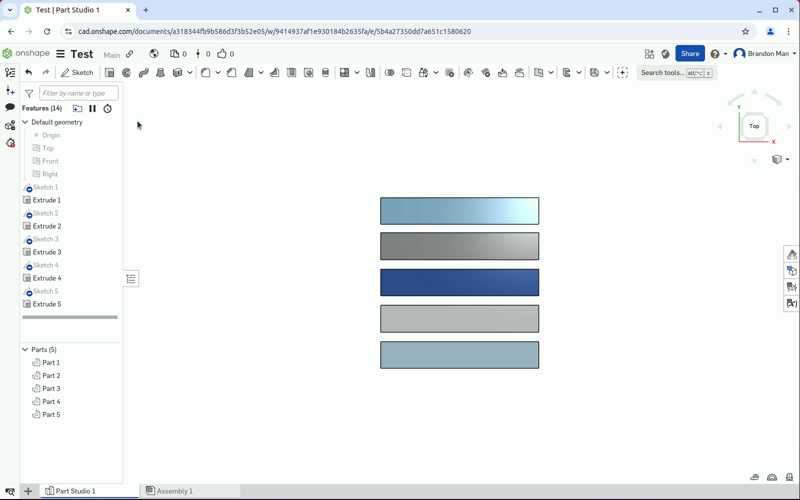
key(shift+h)
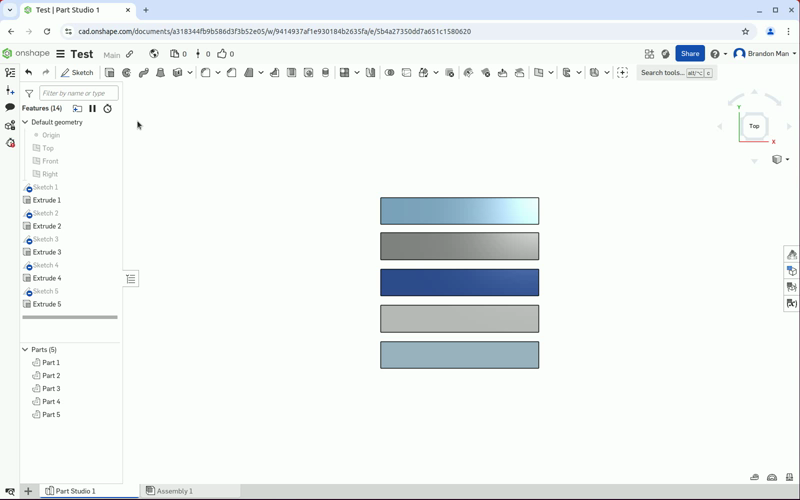
key(shift+h)
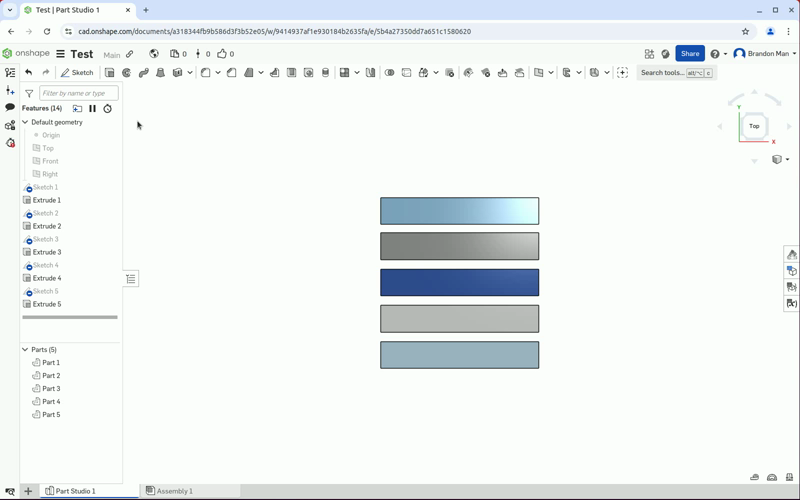
mouse_move(73, 189)
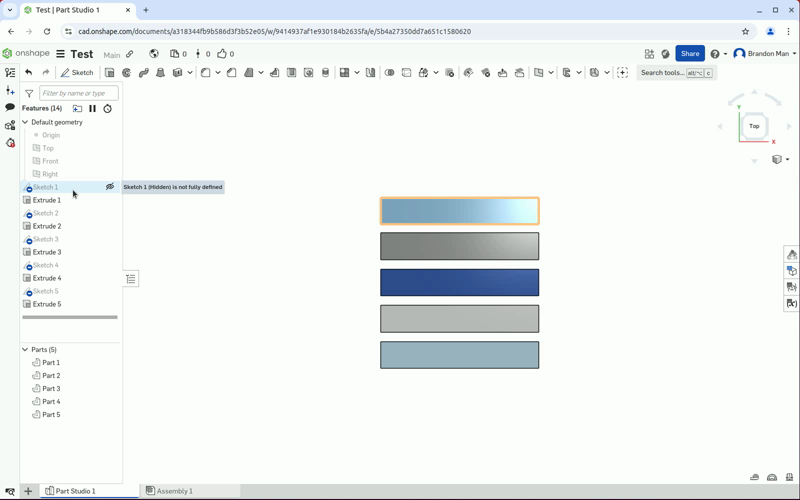
click(73, 189)
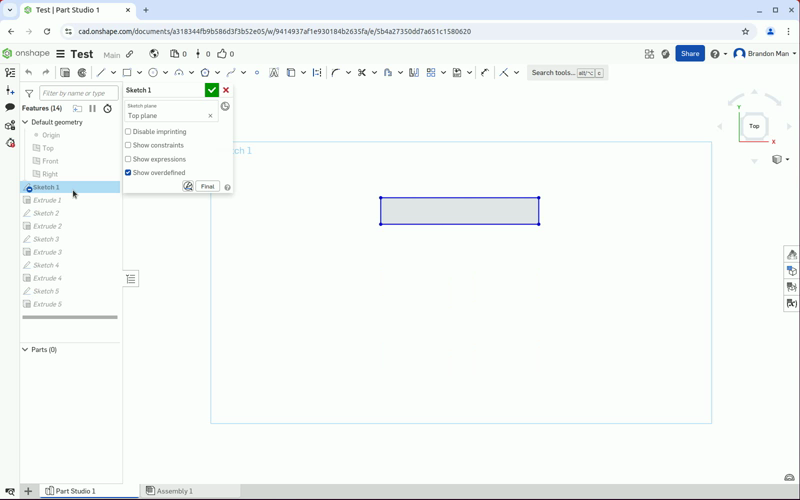
mouse_move(229, 92)
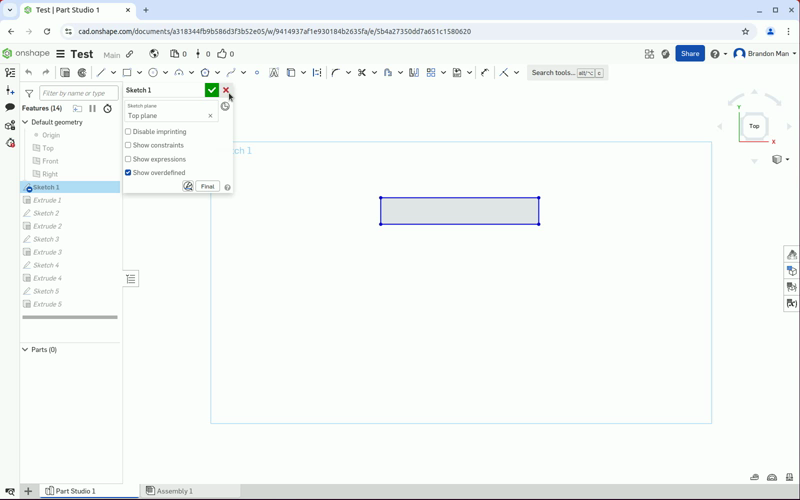
click(229, 92)
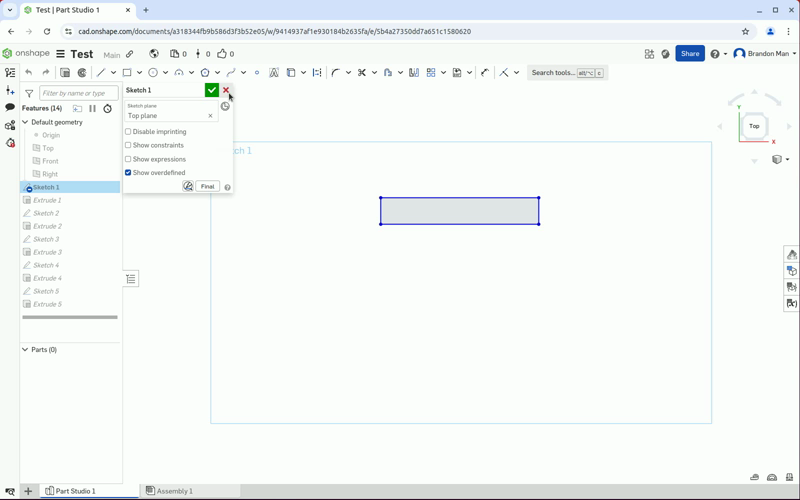
key(shift+s)
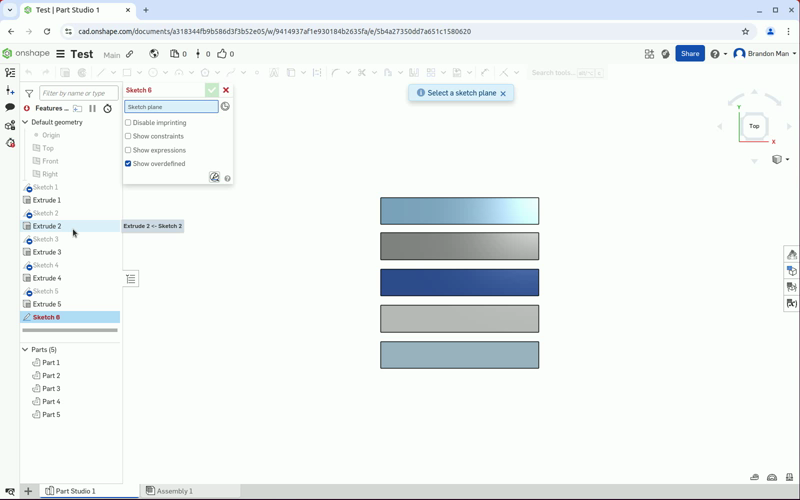
scroll(3)
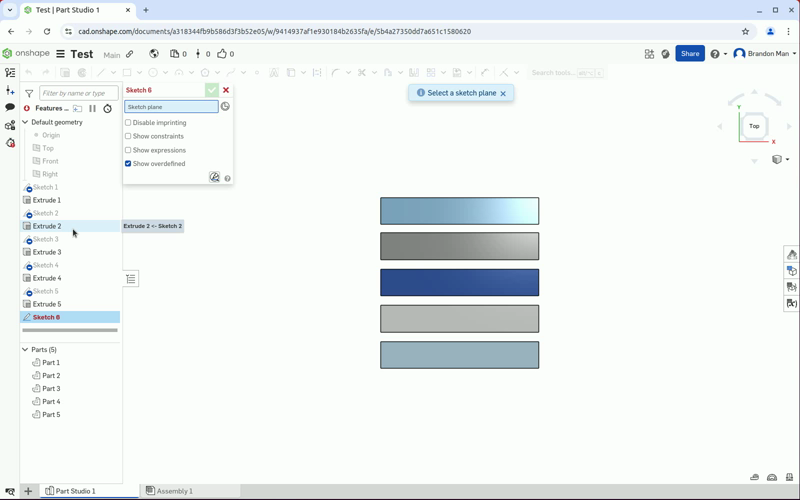
mouse_move(73, 150)
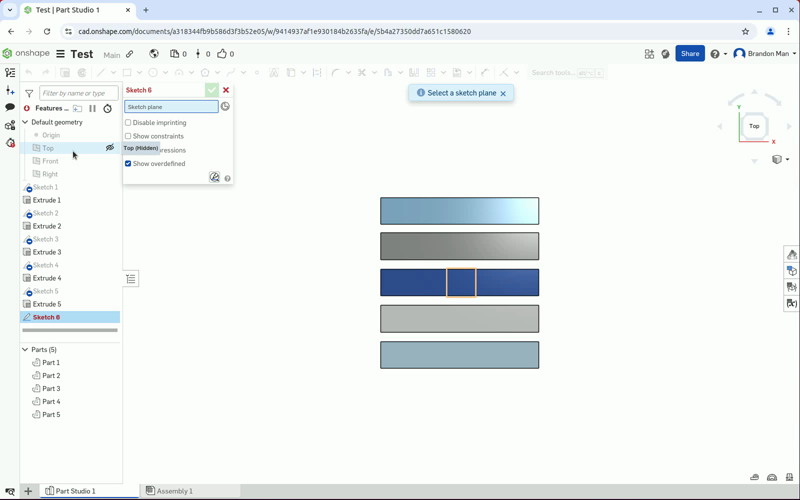
click(73, 150)
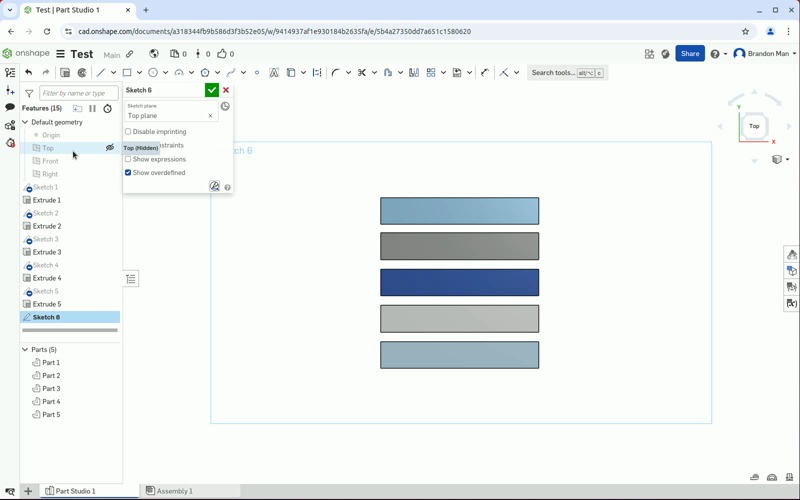
mouse_move(73, 352)
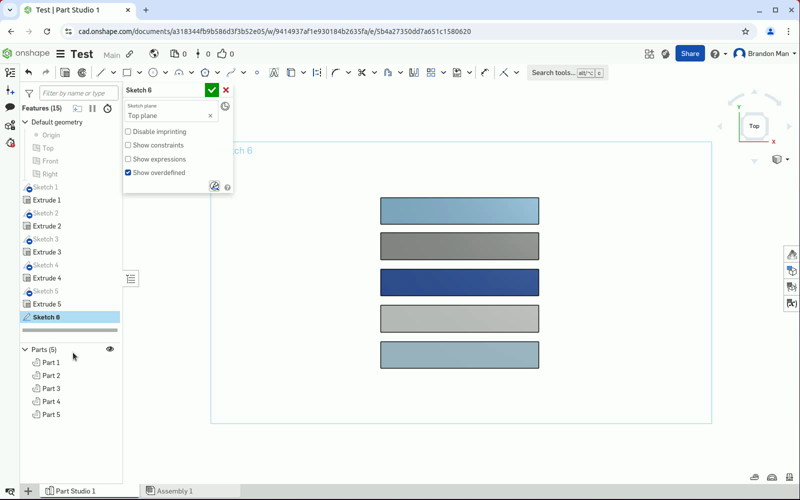
key(y)
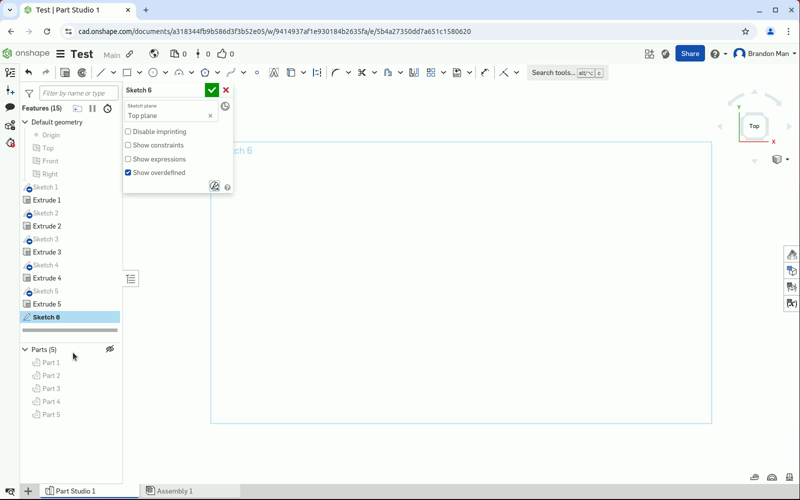
key(l)
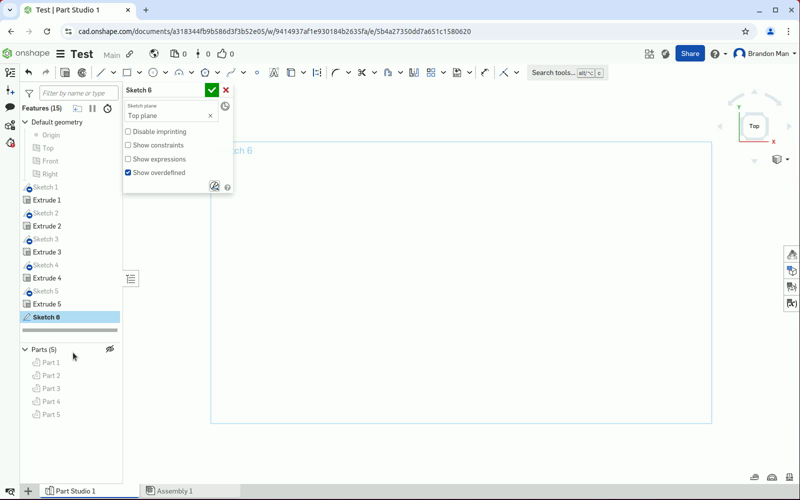
key_down(shift)
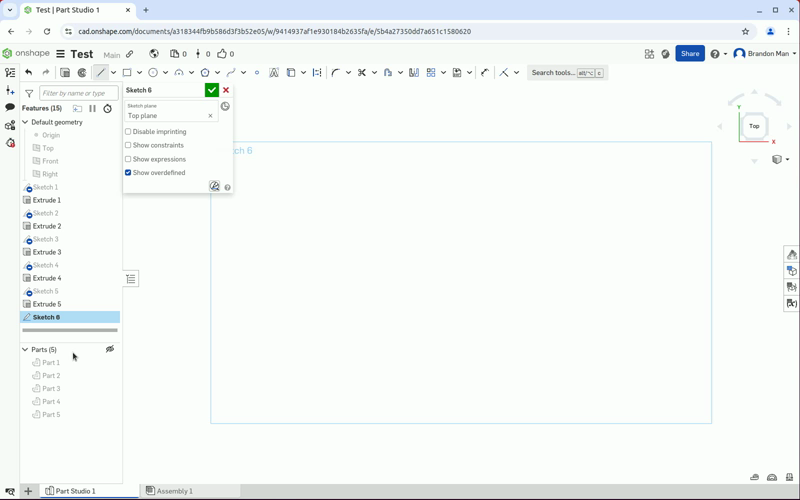
mouse_move(518, 395)
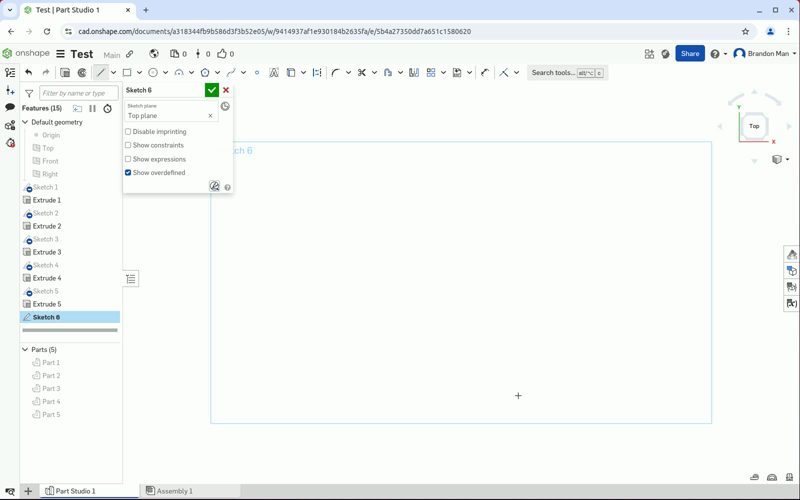
click(518, 395)
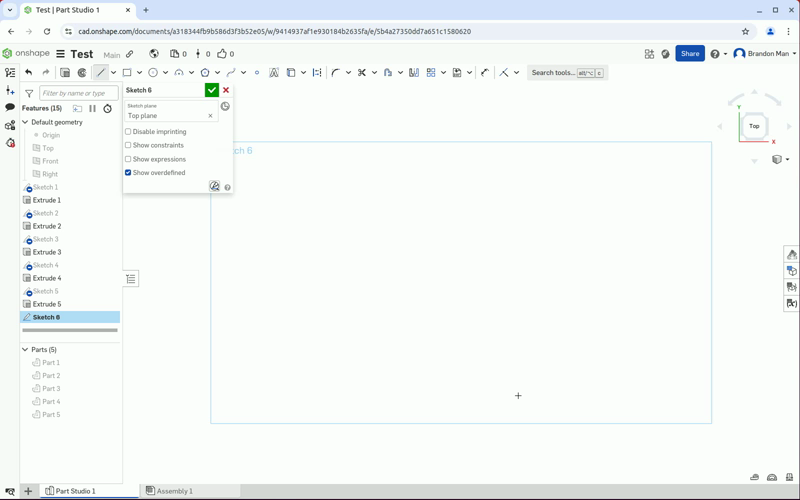
key_up(shift)
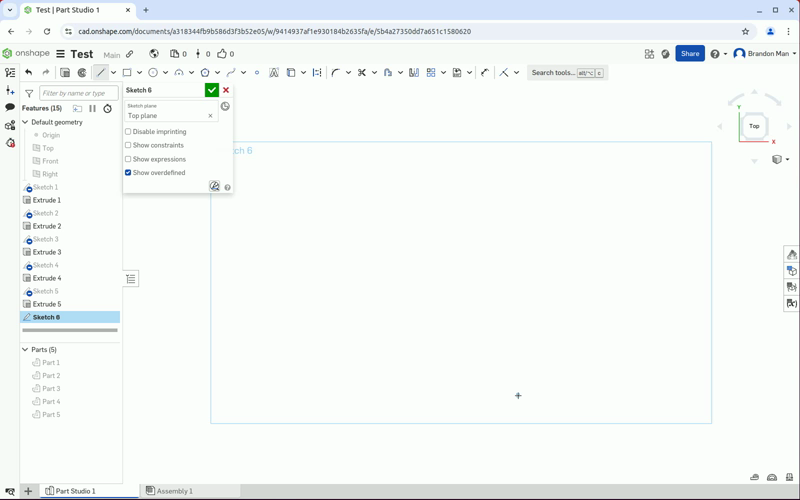
key_down(shift)
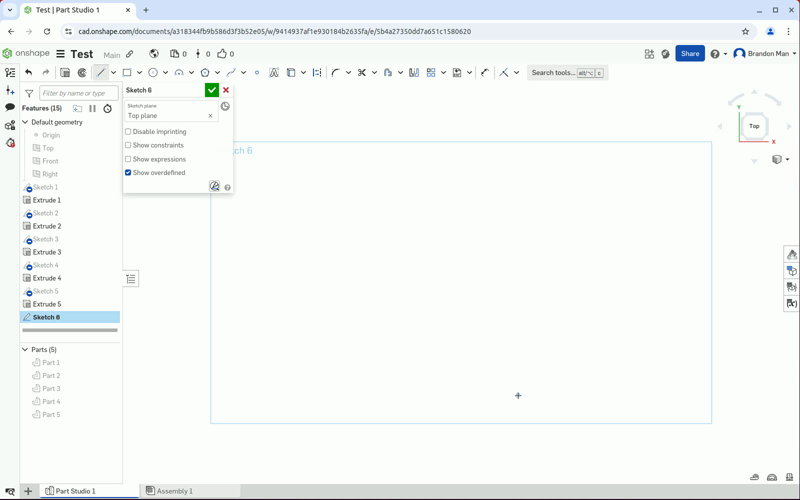
mouse_move(548, 395)
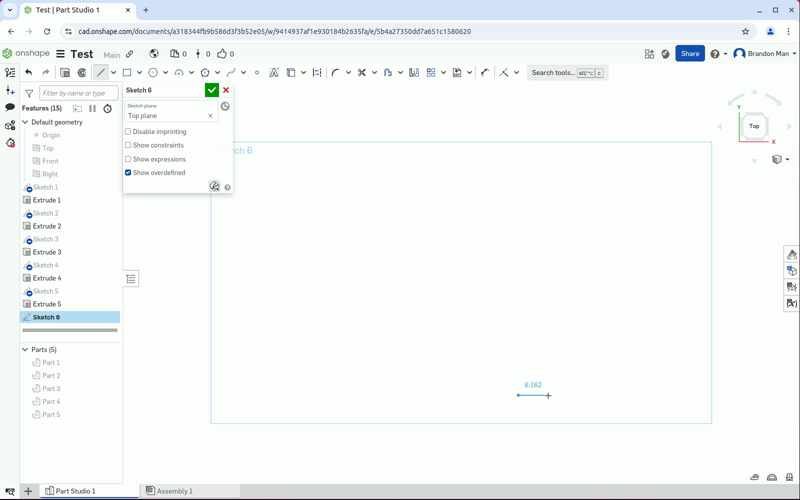
mouse_move(539, 395)
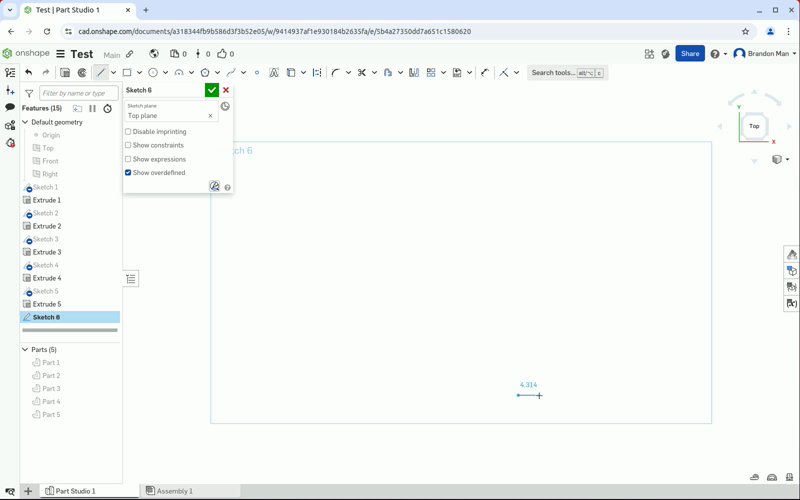
click(539, 395)
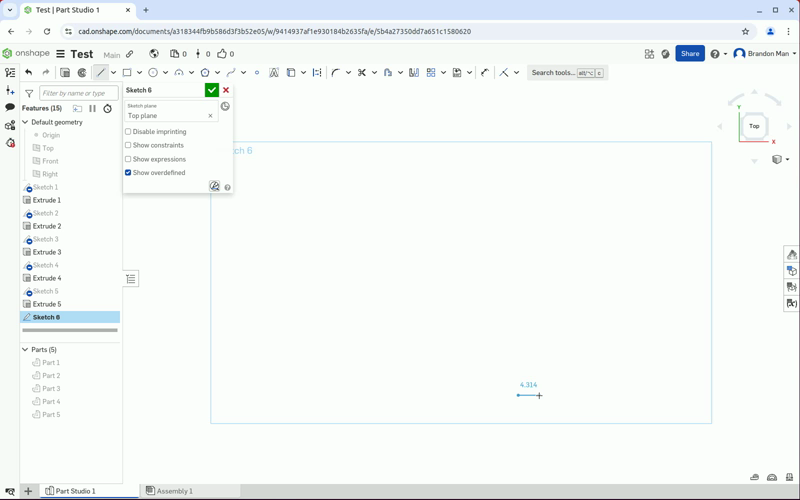
key_up(shift)
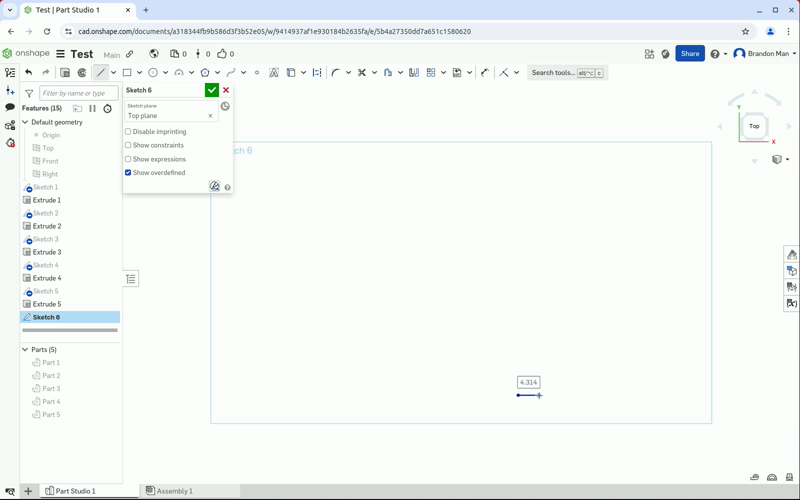
key_down(shift)
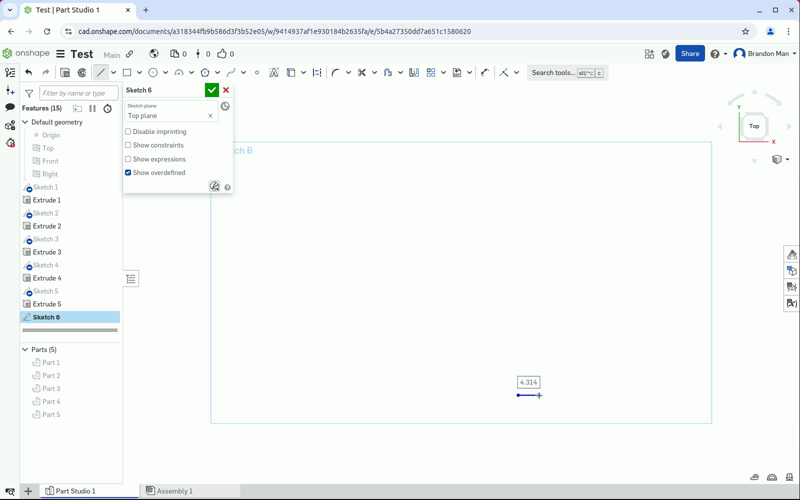
mouse_move(539, 197)
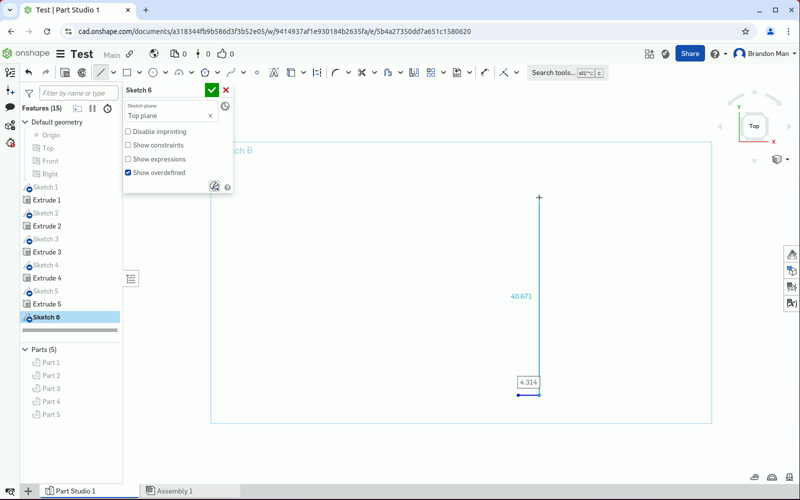
click(539, 197)
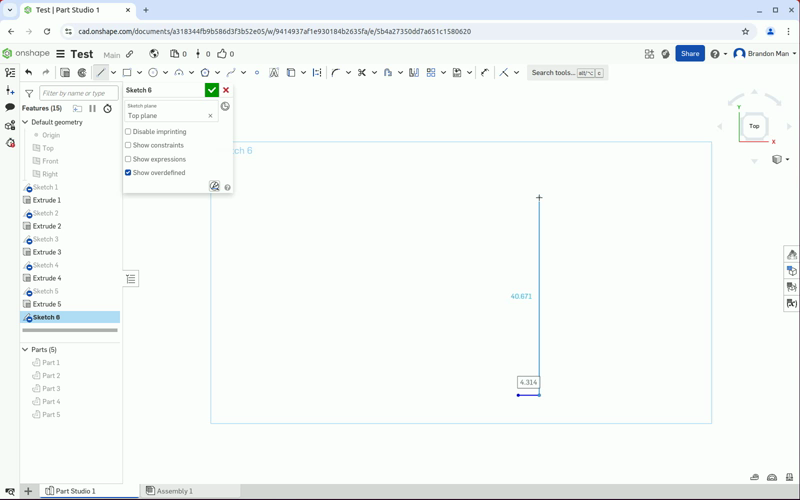
key_up(shift)
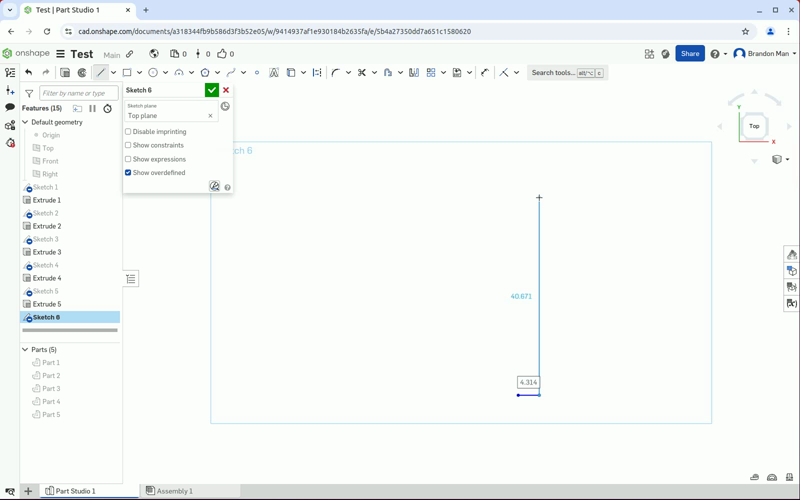
key_down(shift)
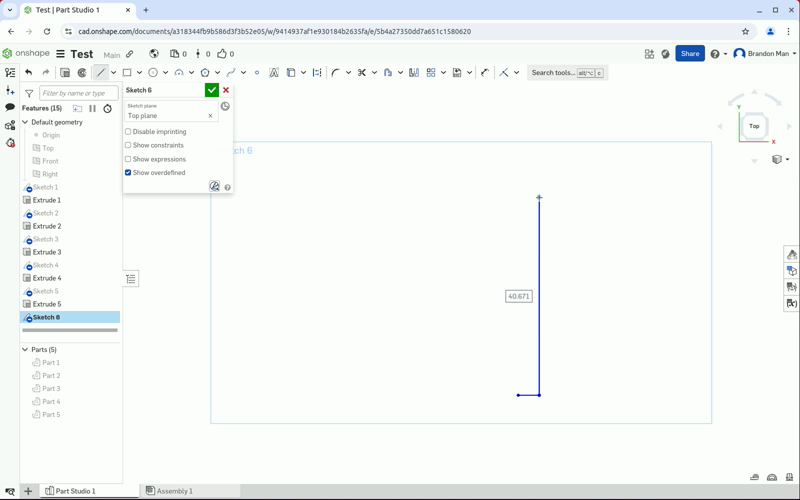
mouse_move(569, 197)
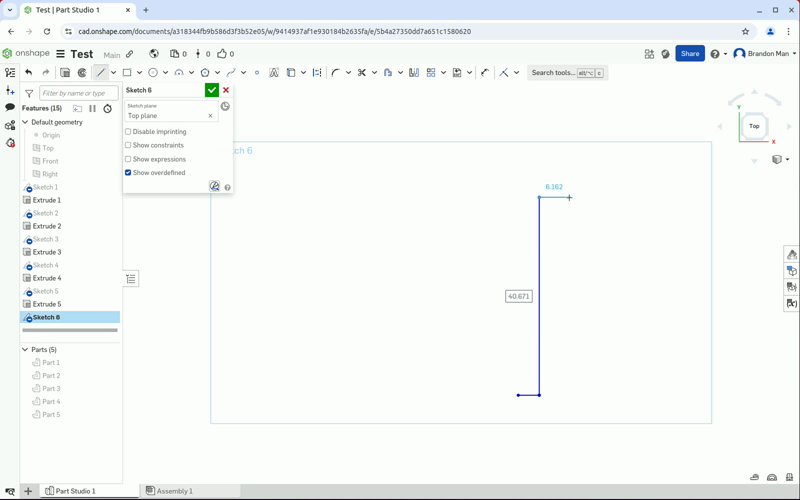
mouse_move(518, 197)
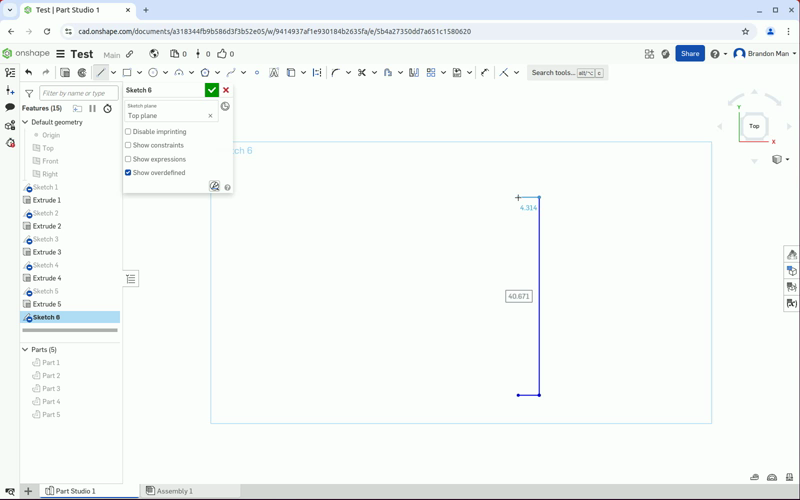
click(518, 197)
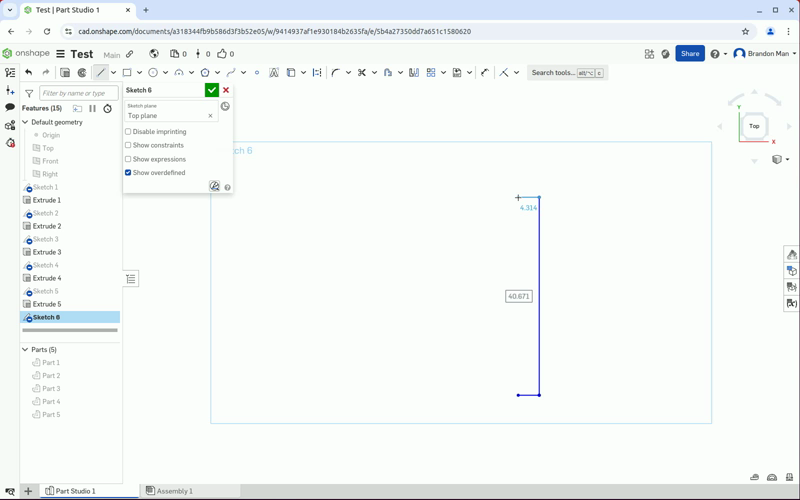
key_up(shift)
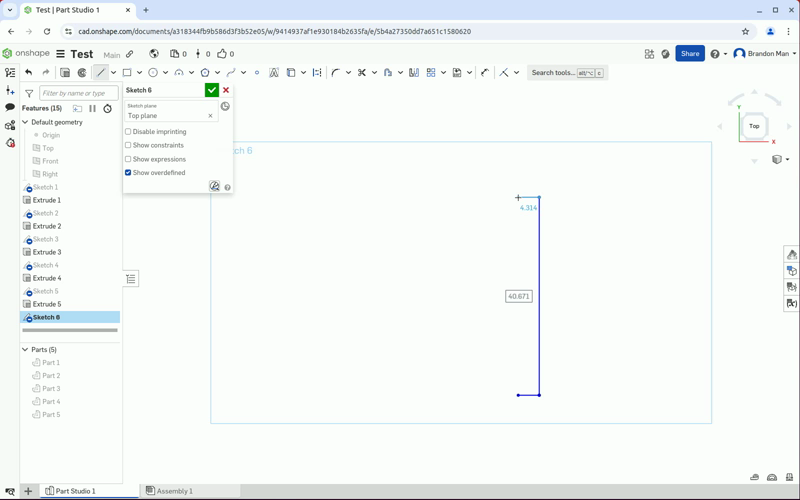
key_down(shift)
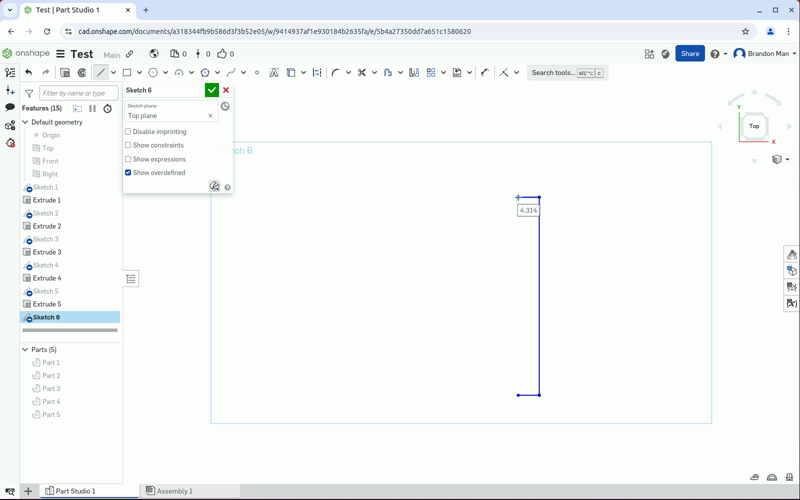
mouse_move(518, 395)
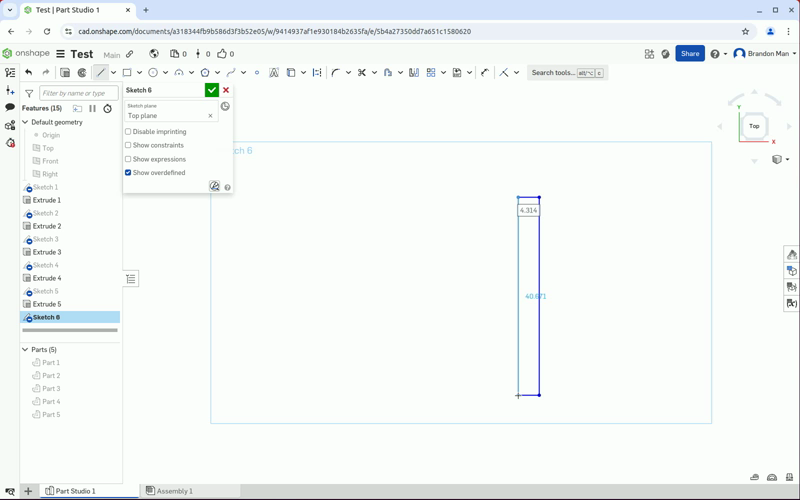
key_up(shift)
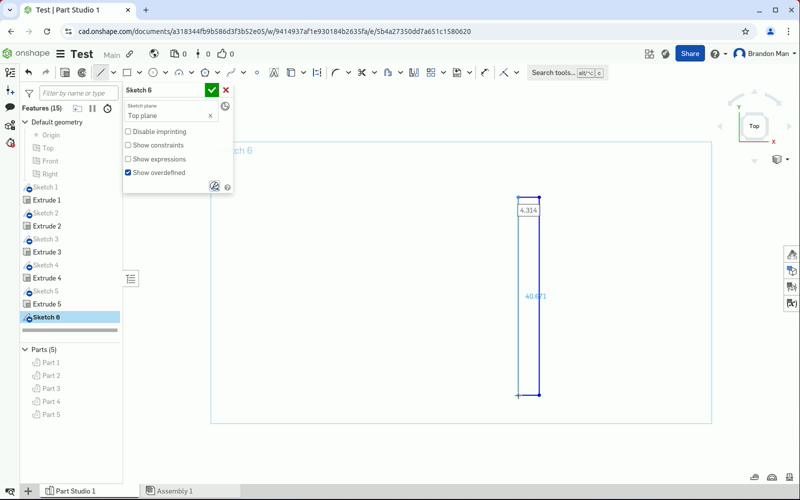
click(518, 395)
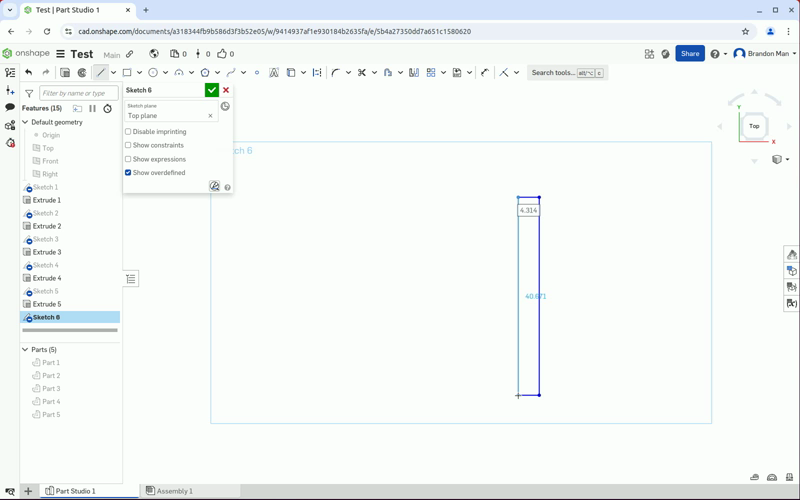
key(esc)
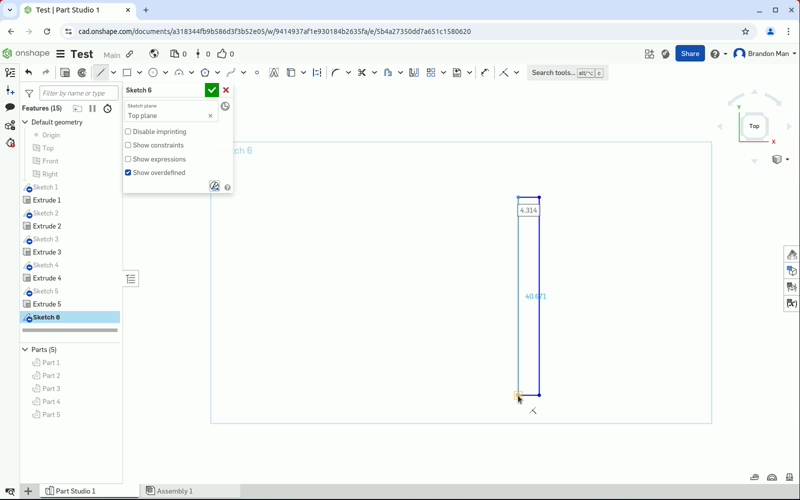
mouse_move(527, 305)
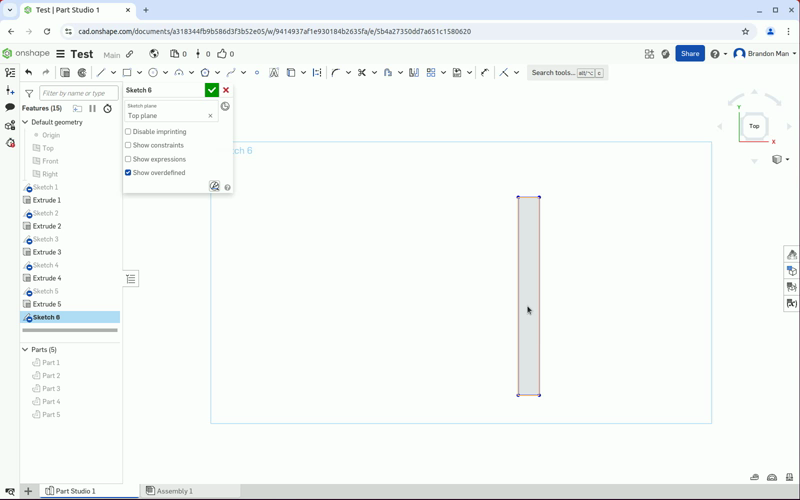
click(527, 305)
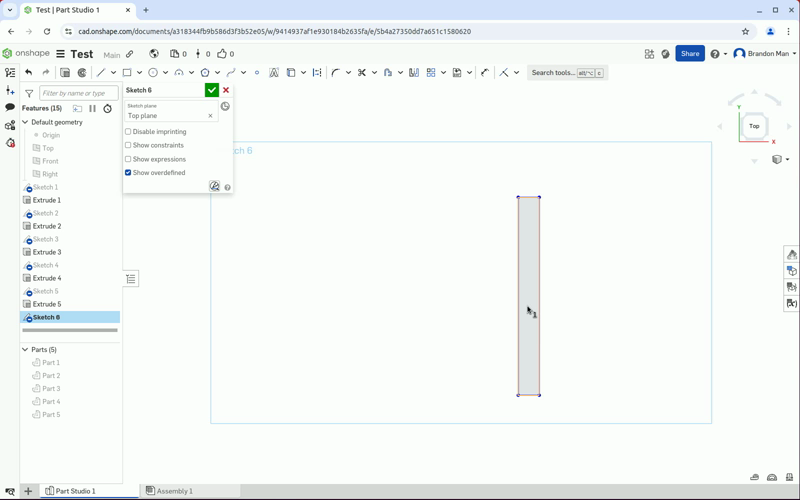
mouse_move(73, 352)
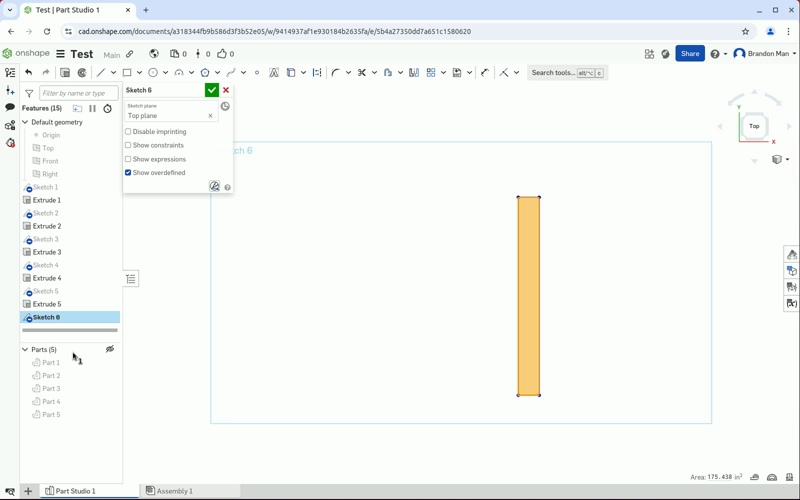
key(shift+y)
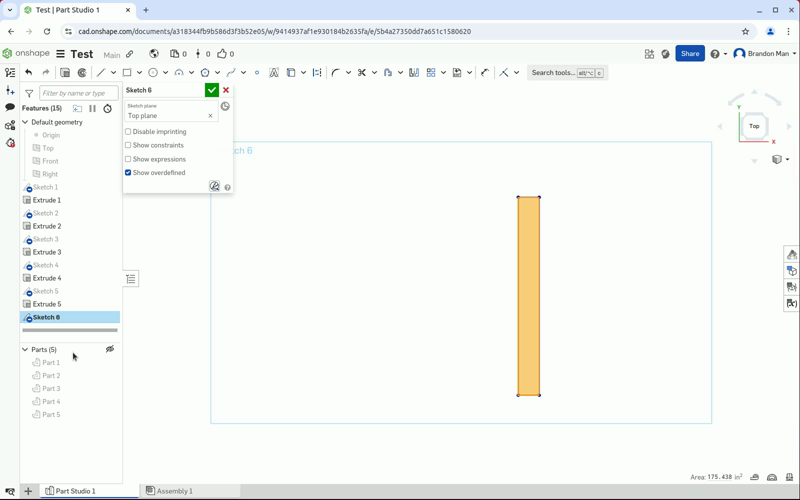
key(shift+e)
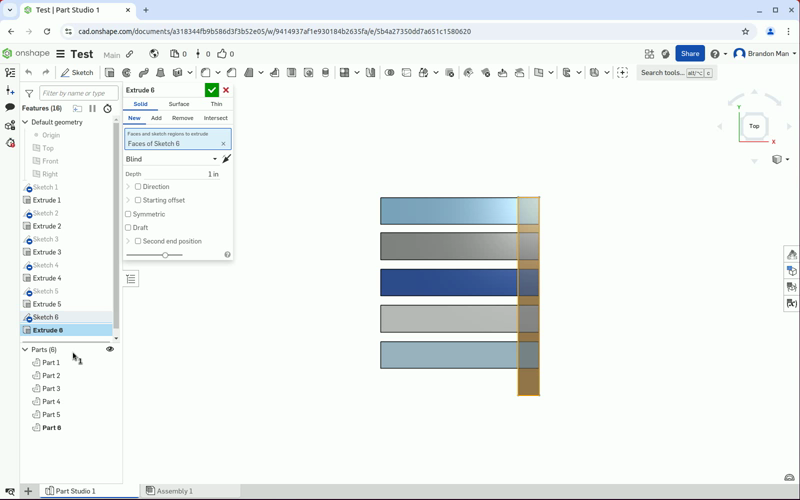
mouse_move(143, 106)
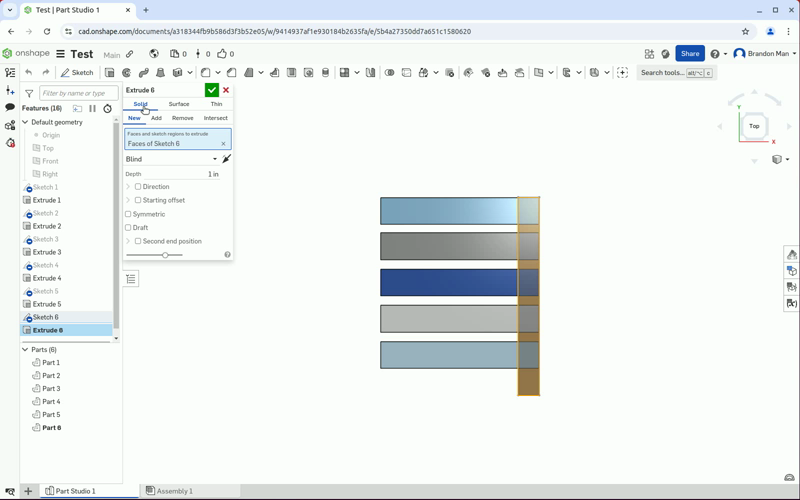
click(143, 106)
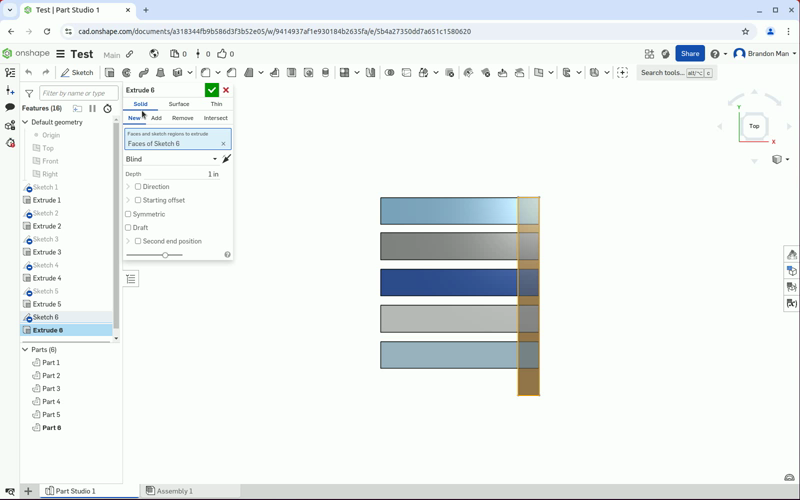
mouse_move(137, 120)
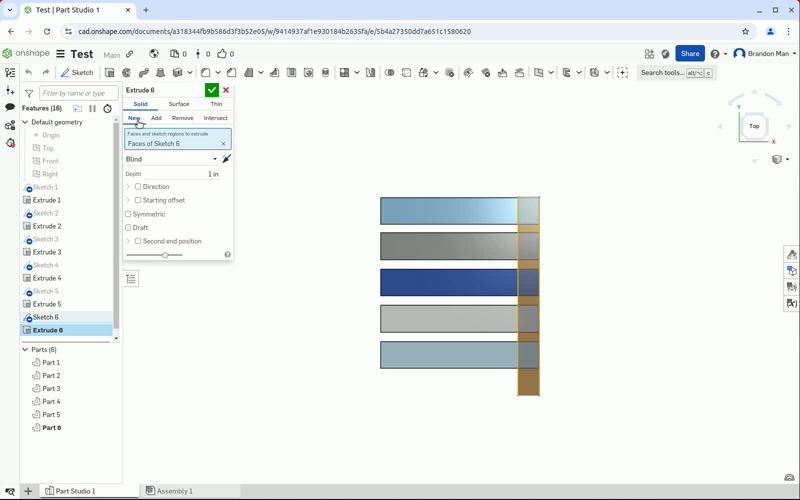
click(137, 120)
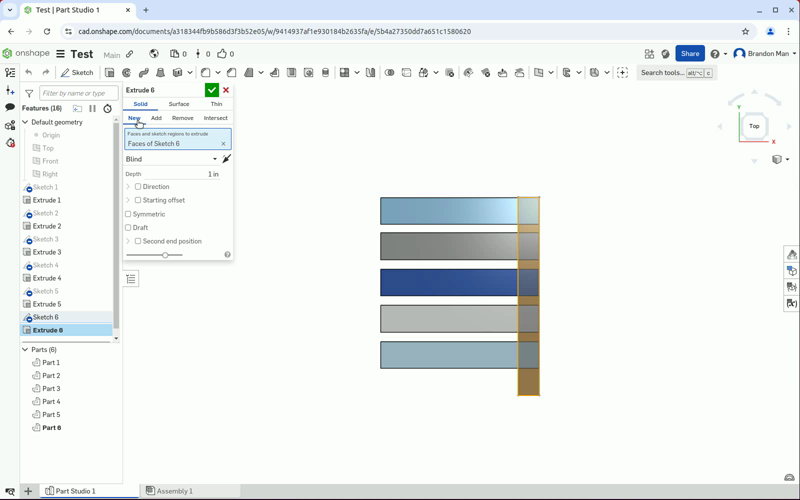
key(tab, 4)
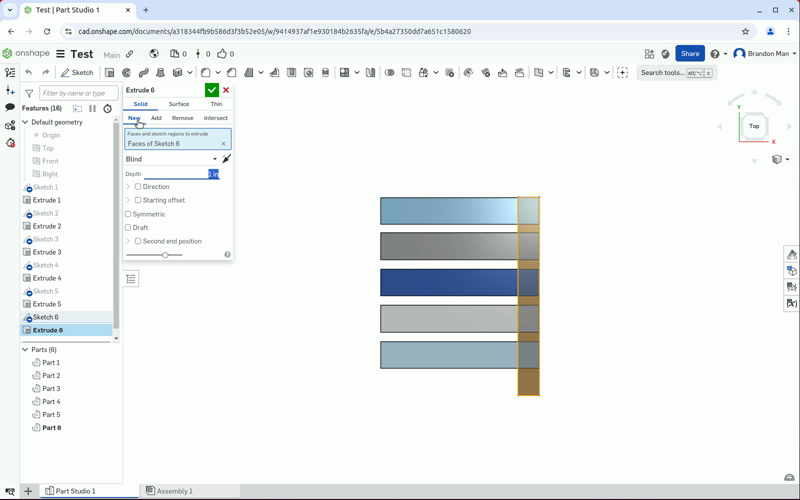
text(-4.333)
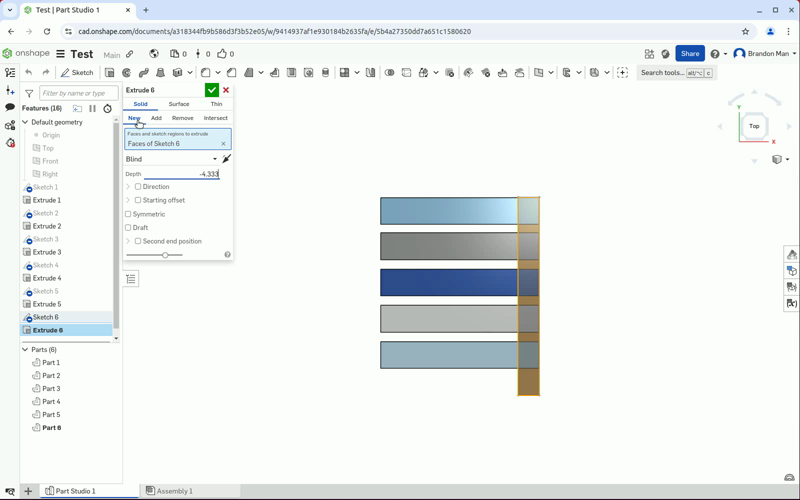
key(enter)
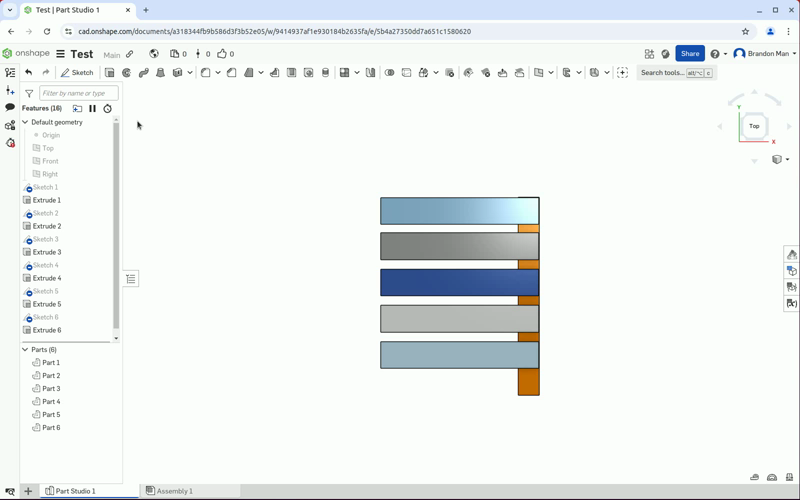
key(shift+h)
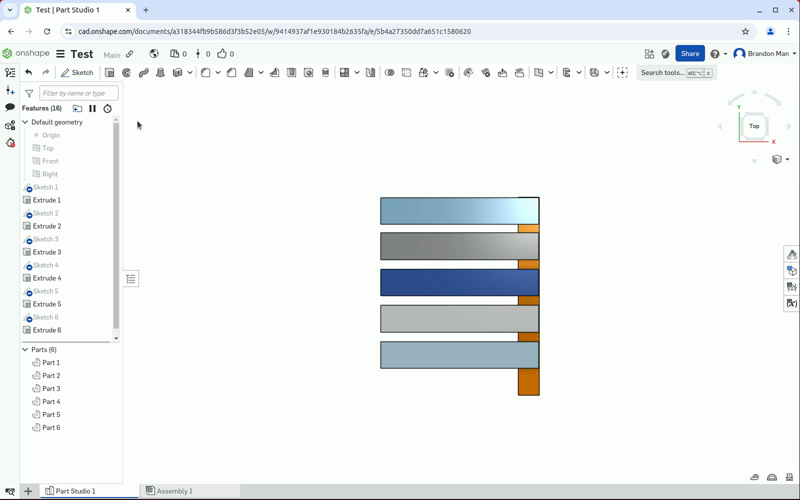
key(shift+h)
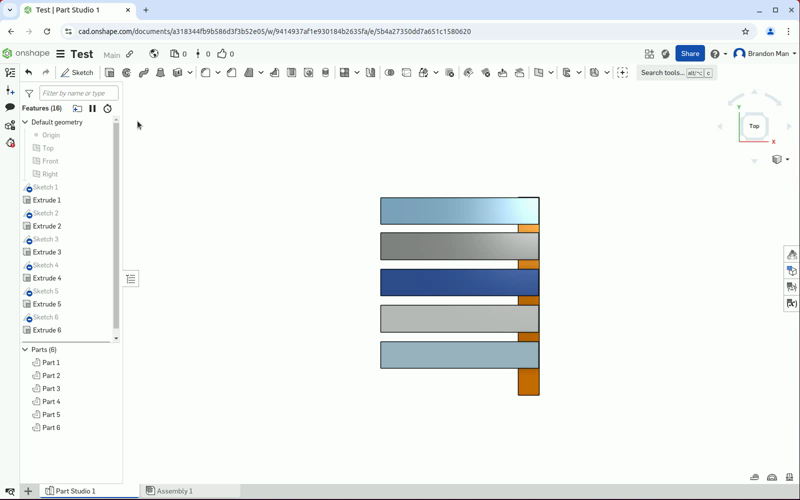
mouse_move(69, 189)
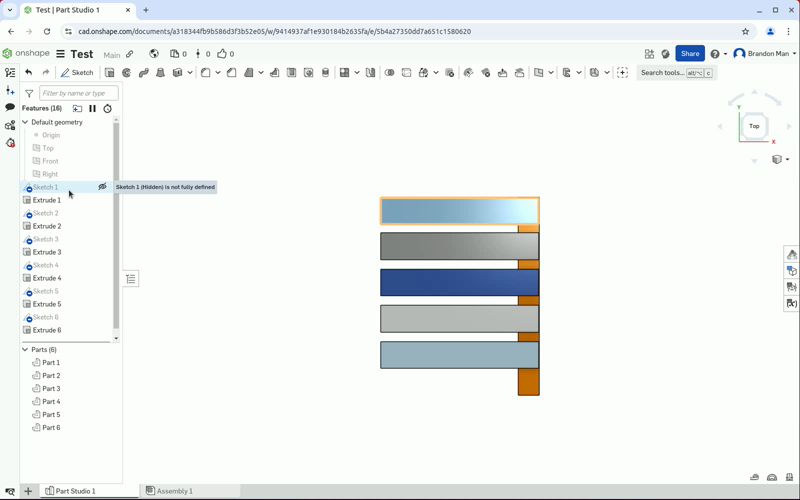
click(69, 189)
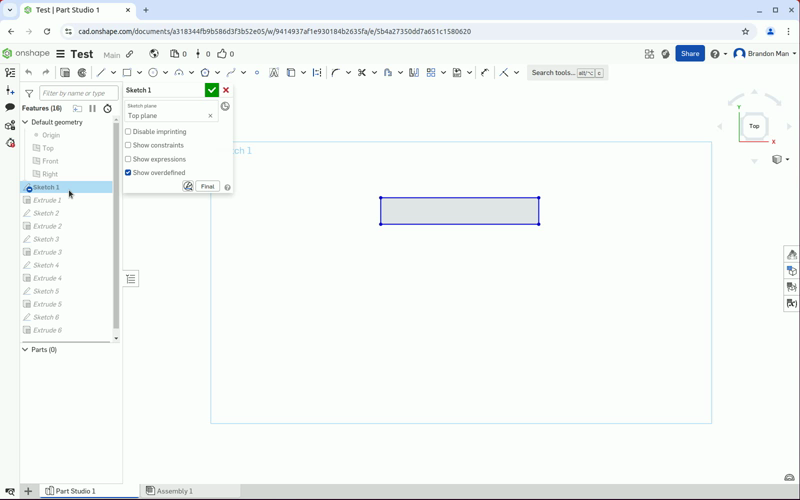
mouse_move(229, 92)
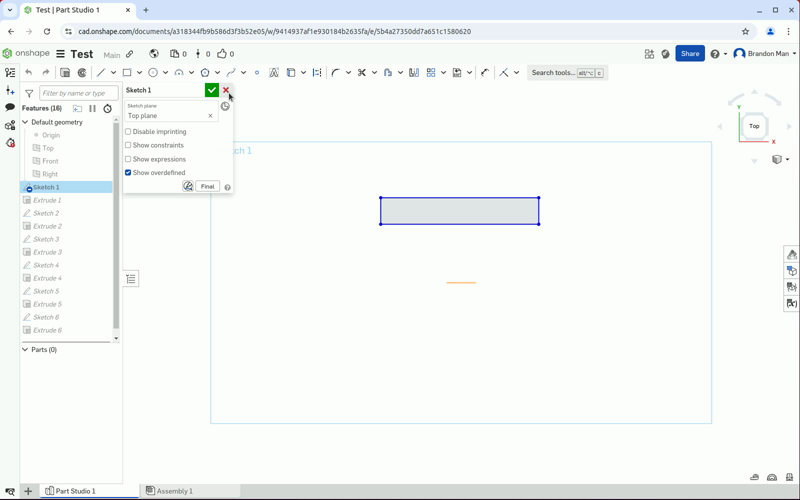
click(229, 92)
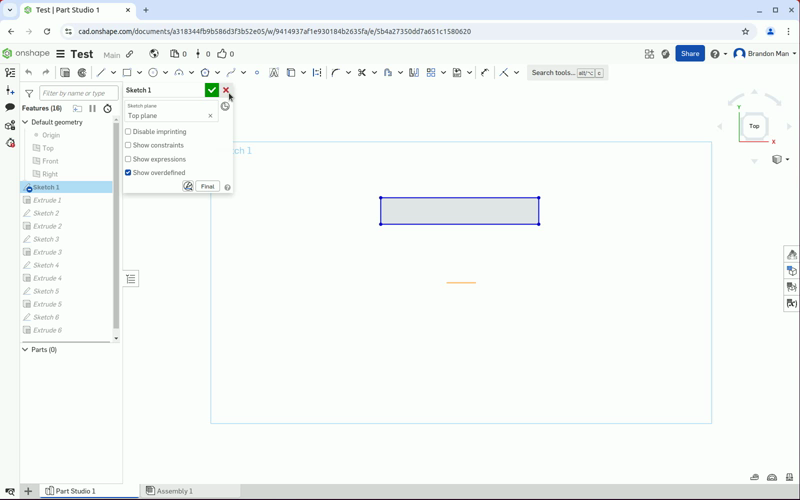
key(shift+s)
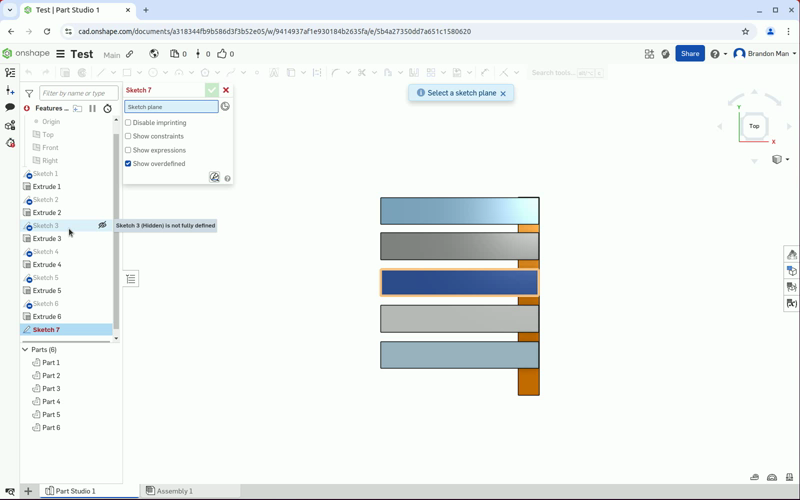
scroll(3)
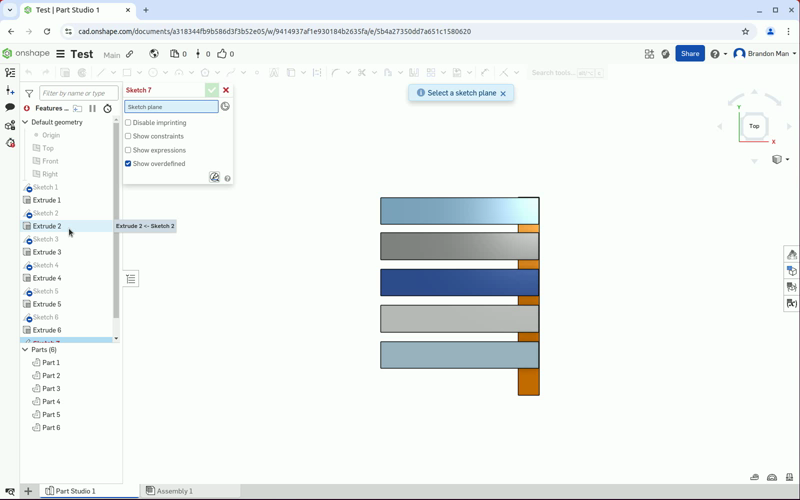
mouse_move(69, 150)
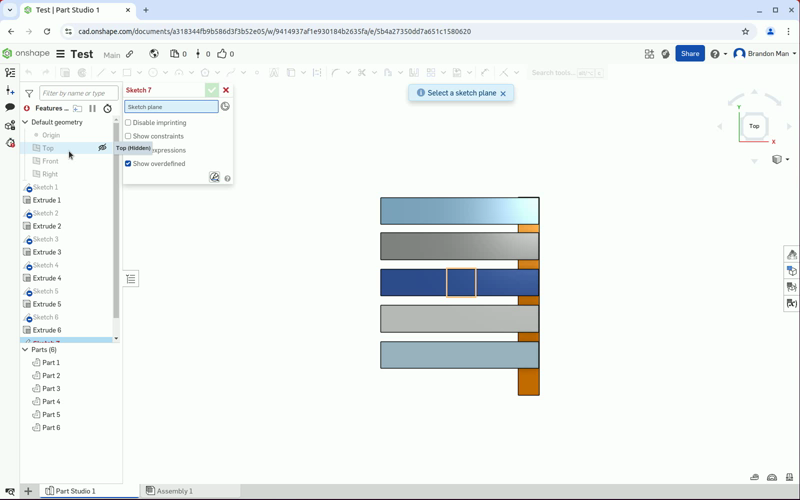
click(69, 150)
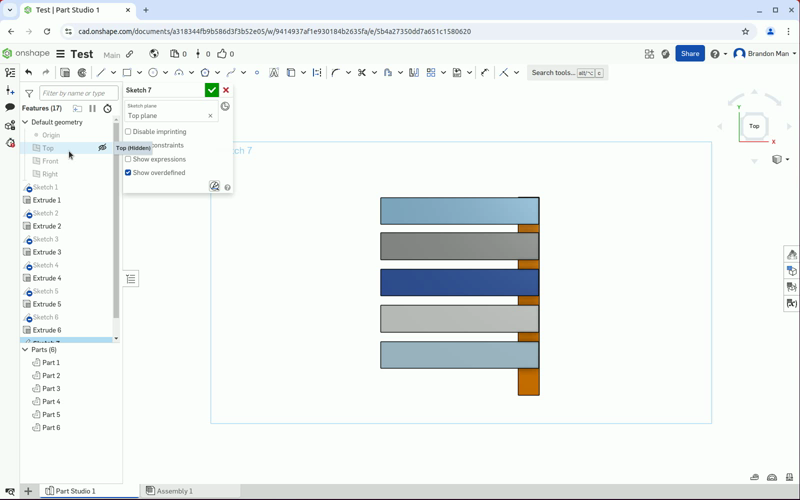
mouse_move(73, 352)
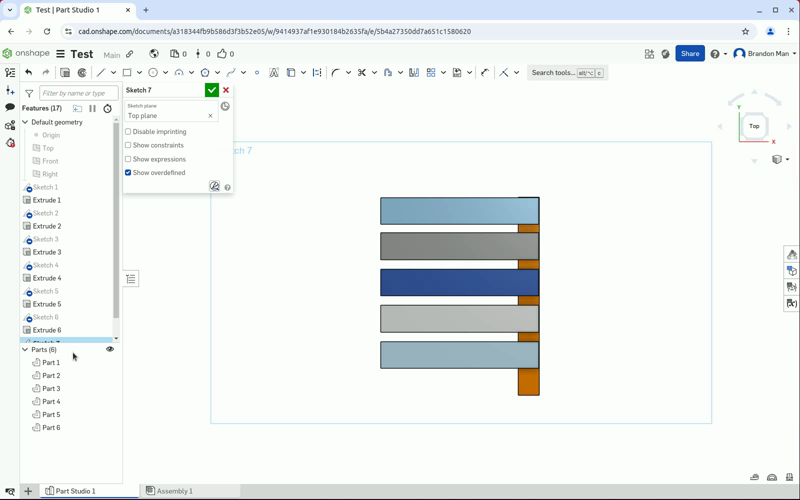
key(y)
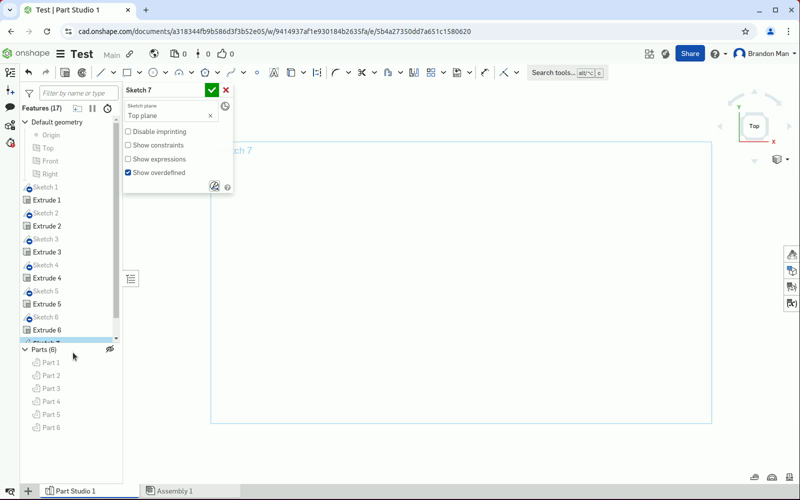
key(l)
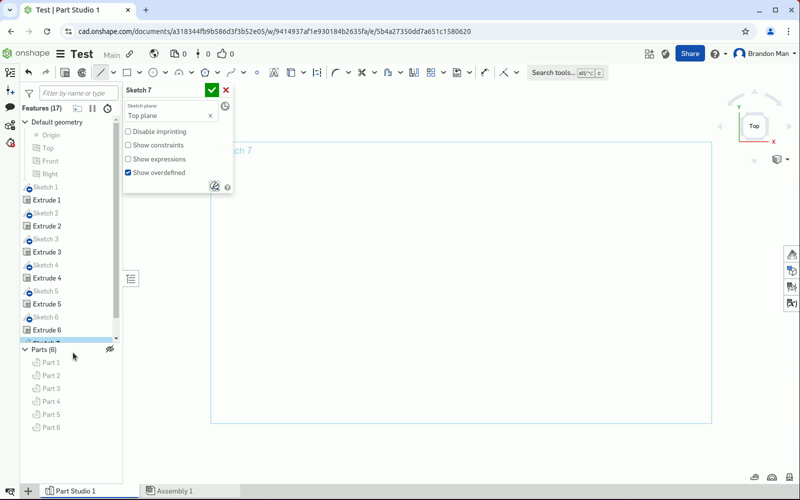
key_down(shift)
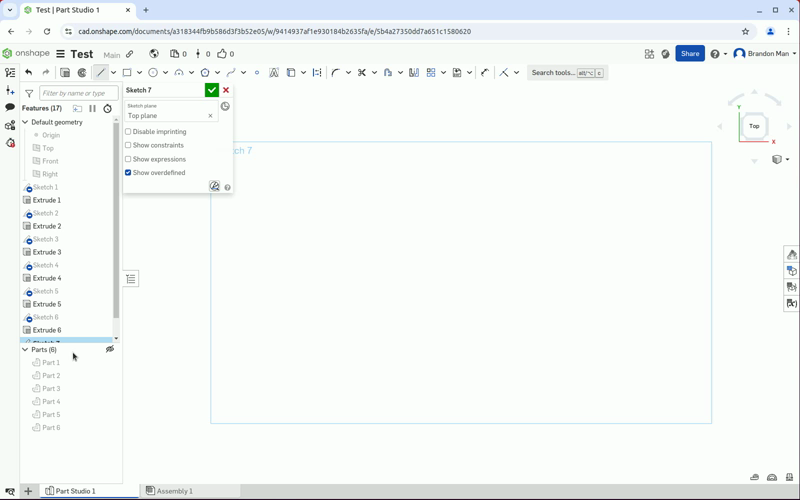
mouse_move(380, 395)
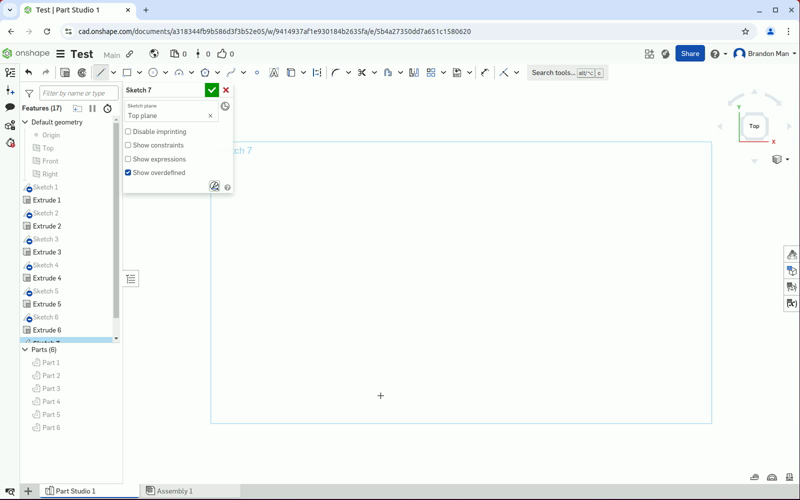
click(380, 395)
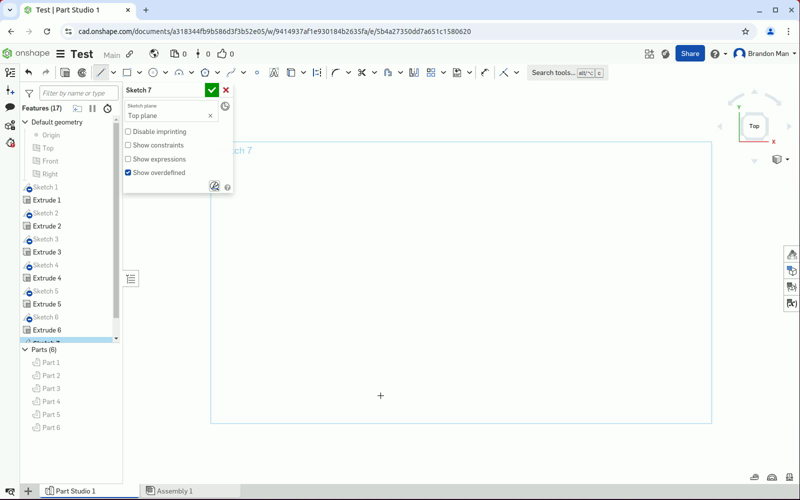
key_up(shift)
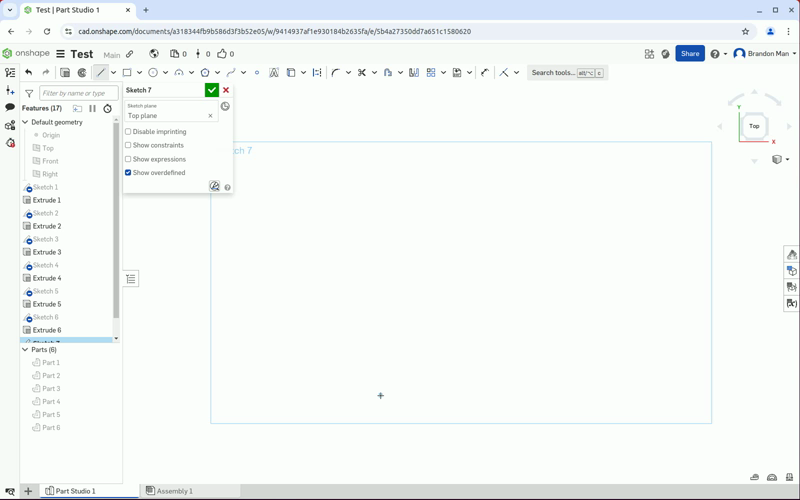
key_down(shift)
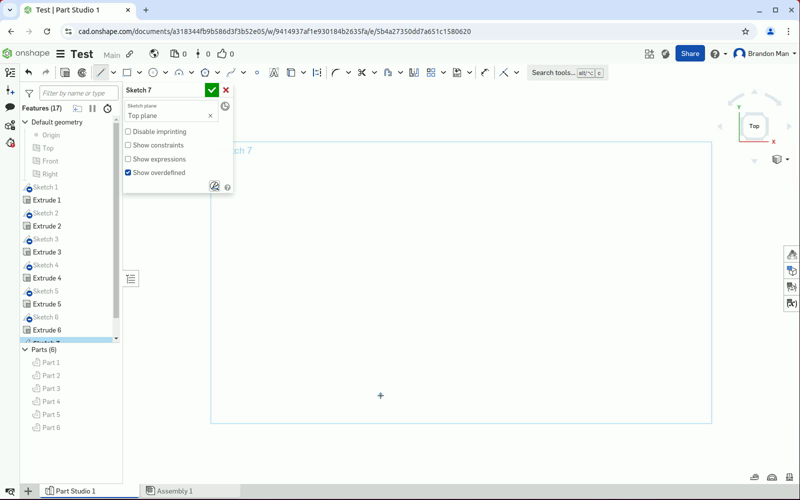
mouse_move(410, 395)
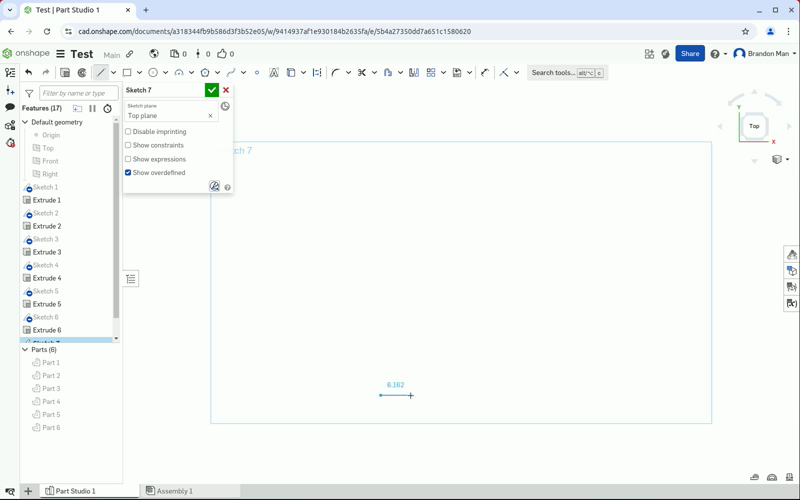
mouse_move(401, 395)
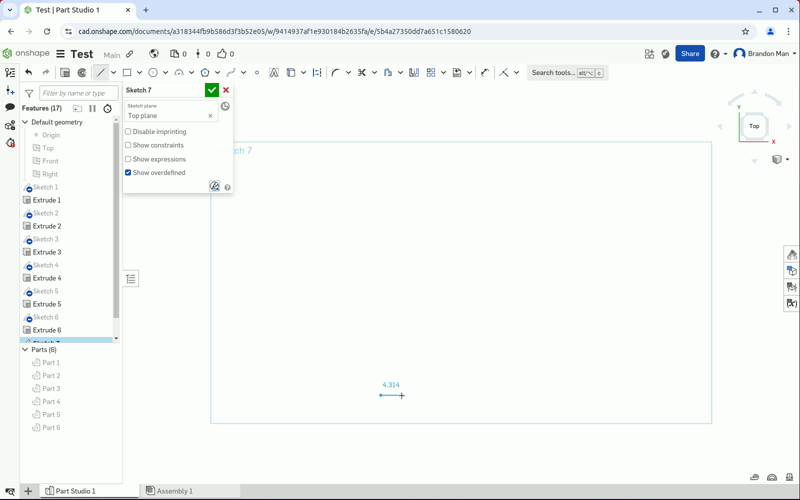
click(401, 395)
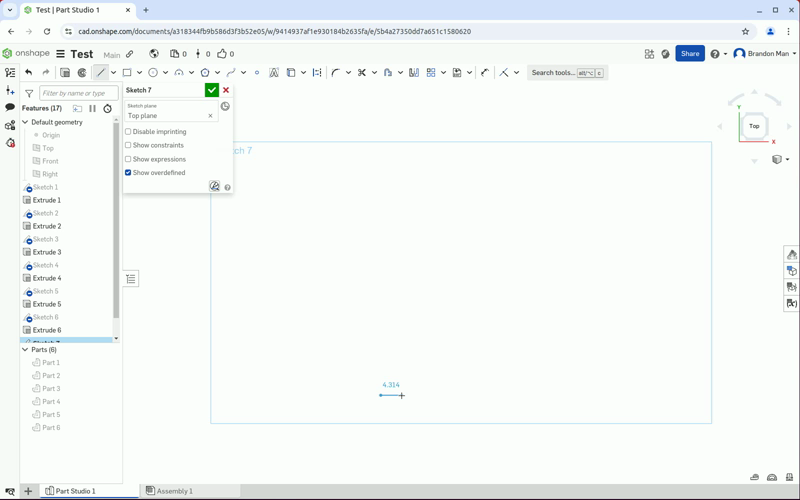
key_up(shift)
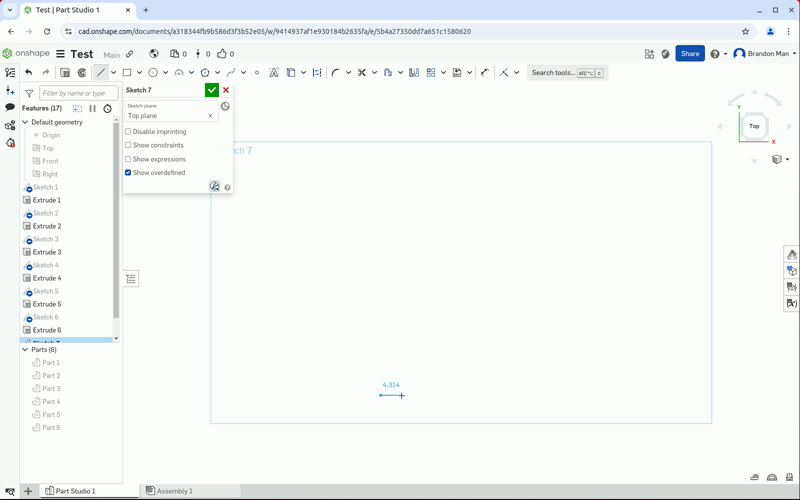
key_down(shift)
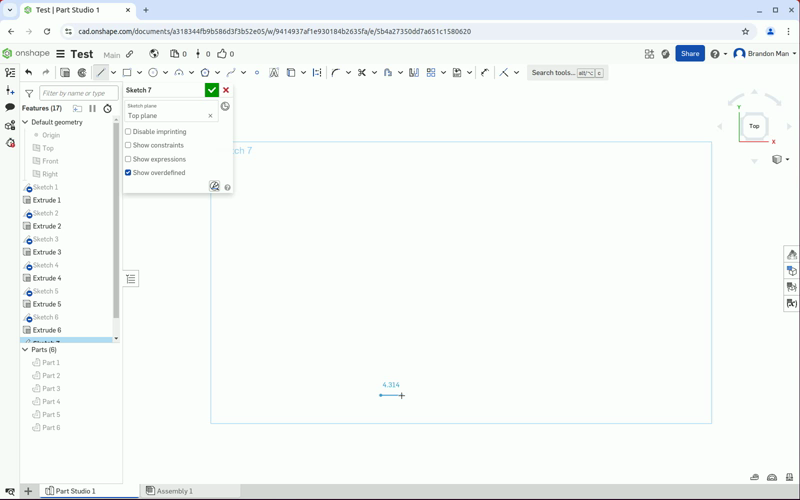
mouse_move(401, 197)
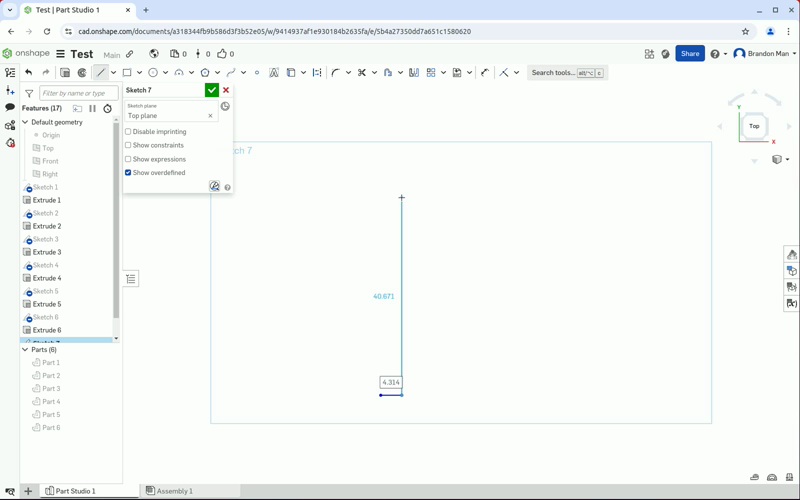
click(401, 197)
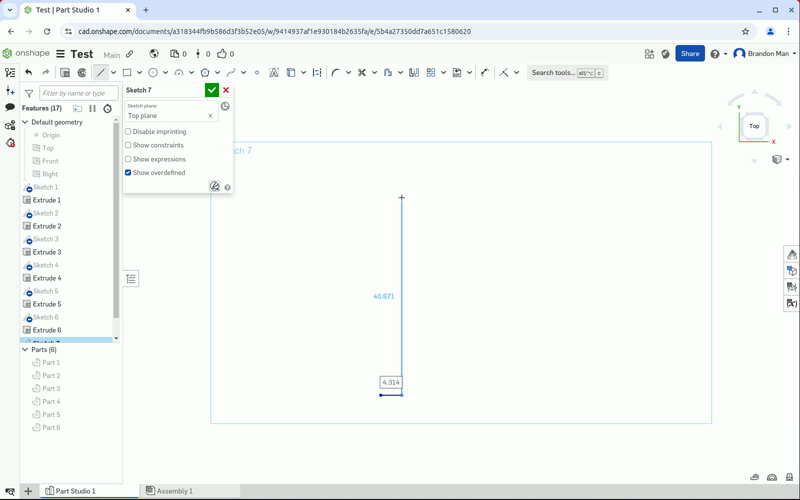
key_up(shift)
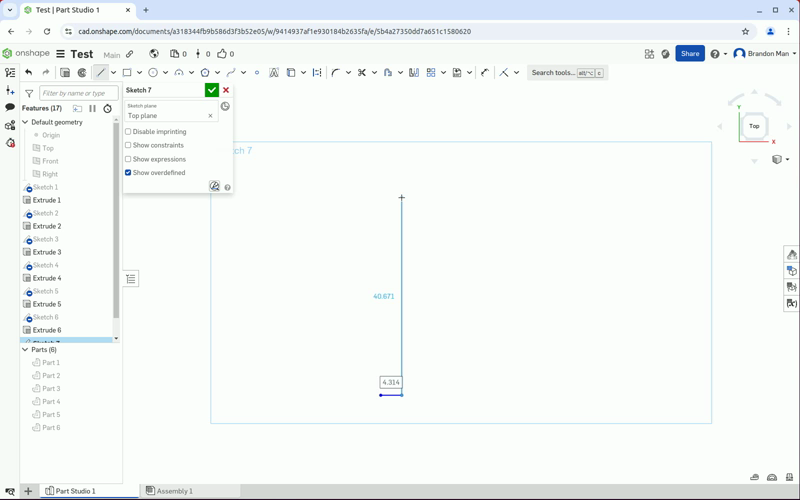
key_down(shift)
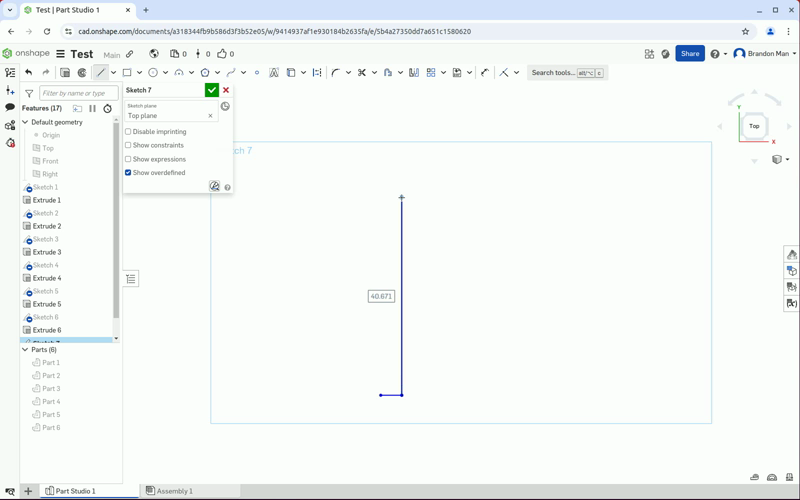
mouse_move(431, 197)
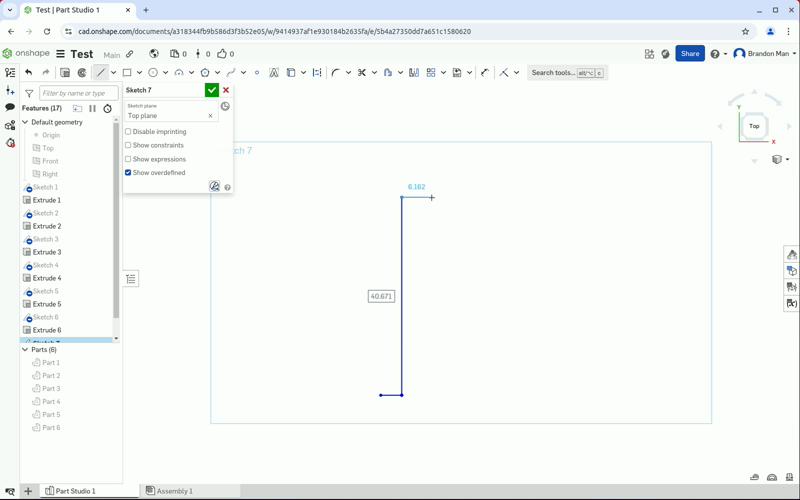
mouse_move(380, 197)
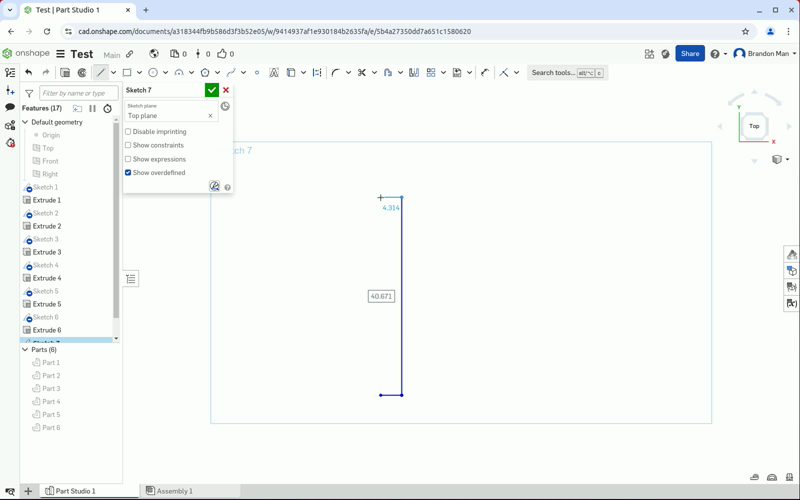
click(380, 197)
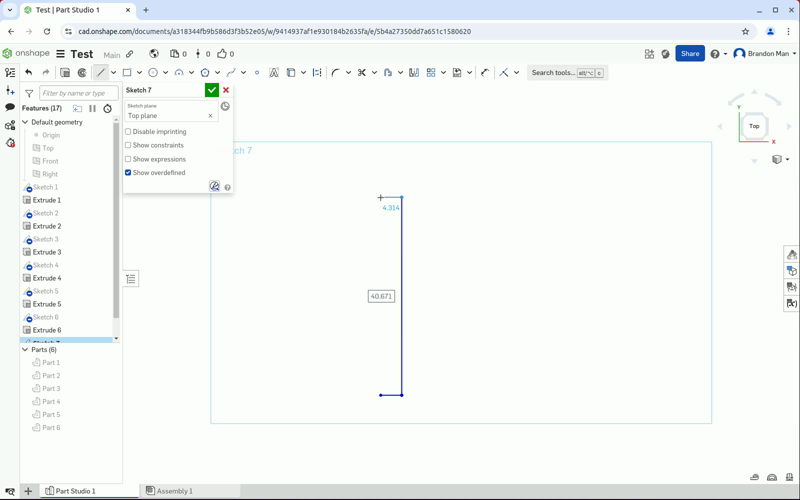
key_up(shift)
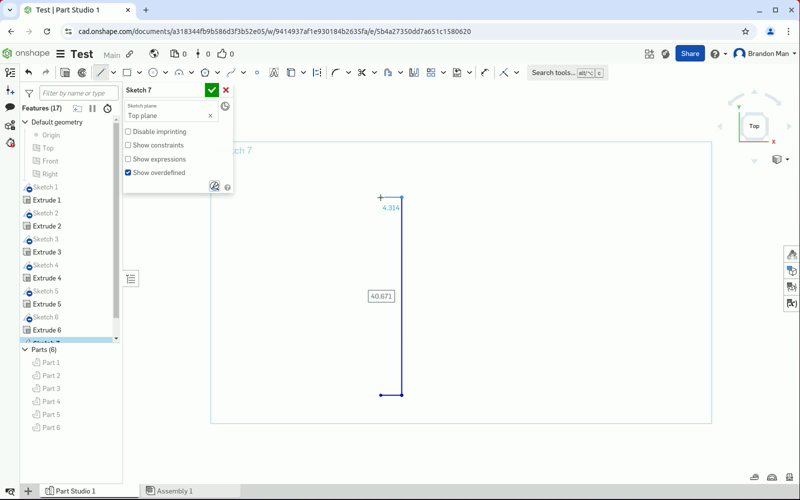
key_down(shift)
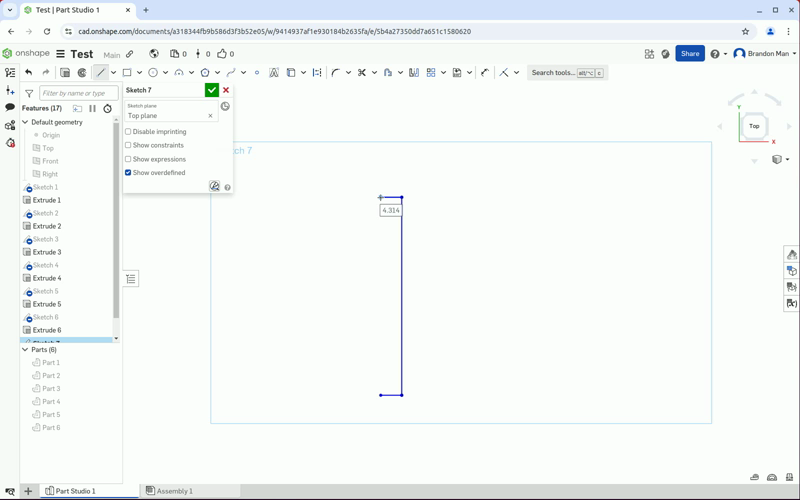
mouse_move(380, 395)
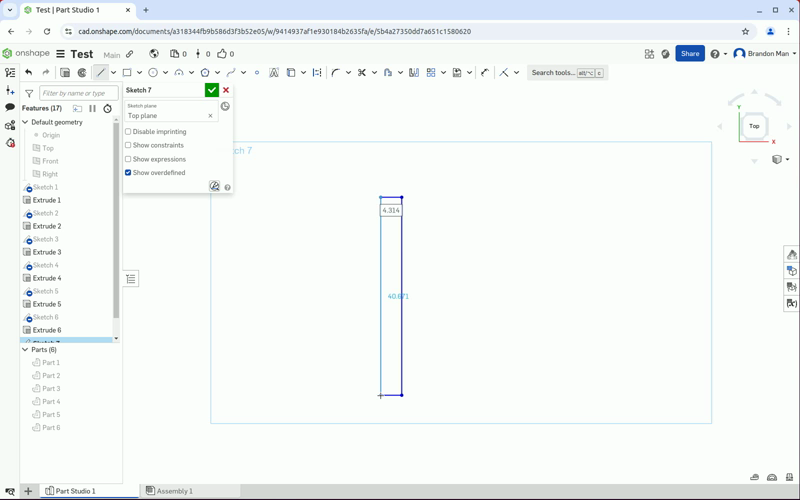
key_up(shift)
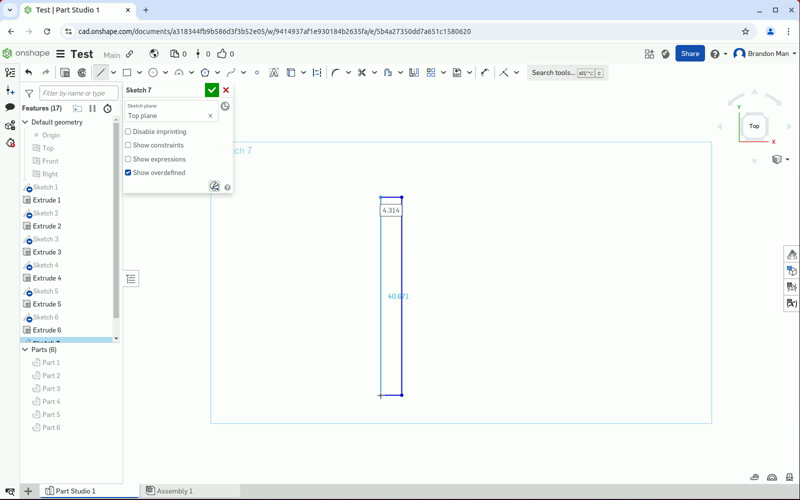
click(380, 395)
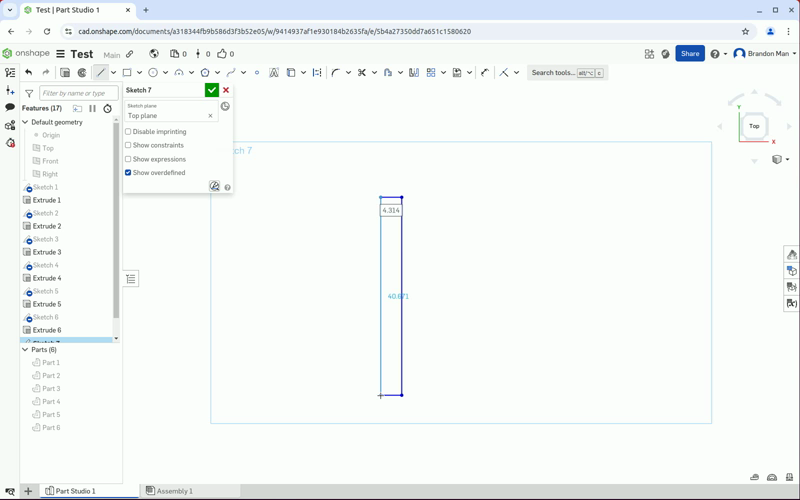
key(esc)
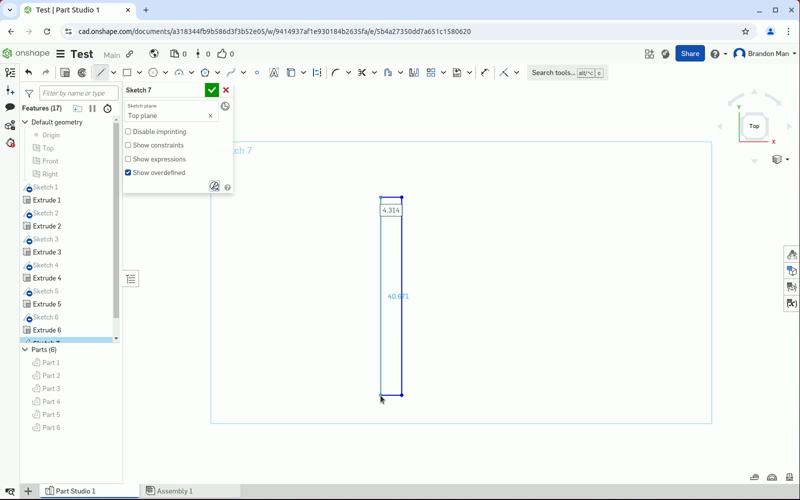
mouse_move(393, 347)
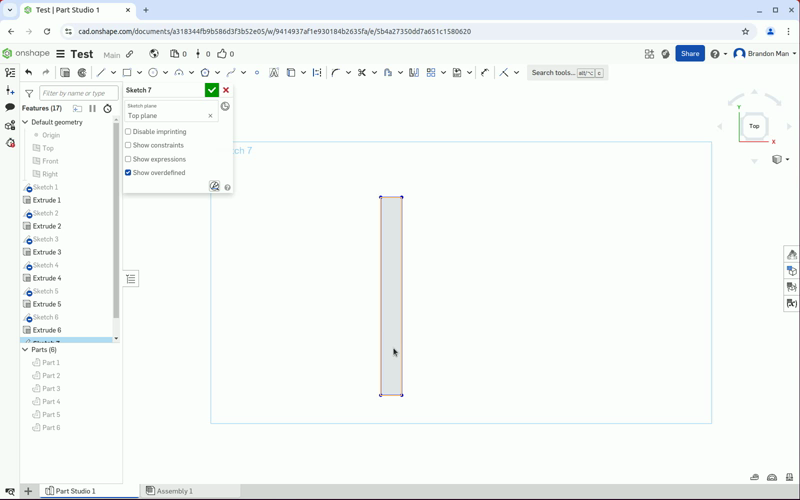
click(393, 347)
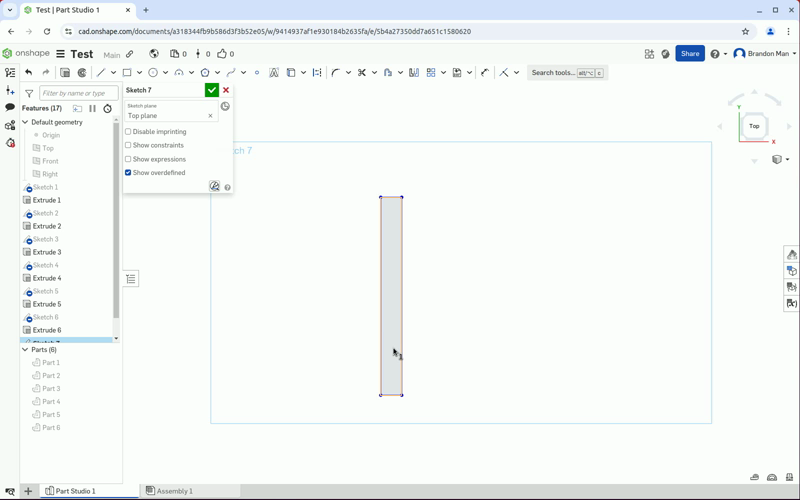
mouse_move(73, 352)
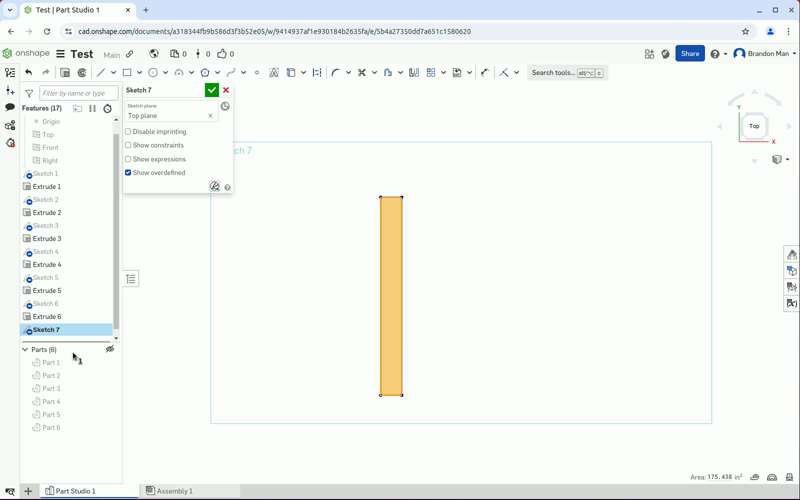
key(shift+y)
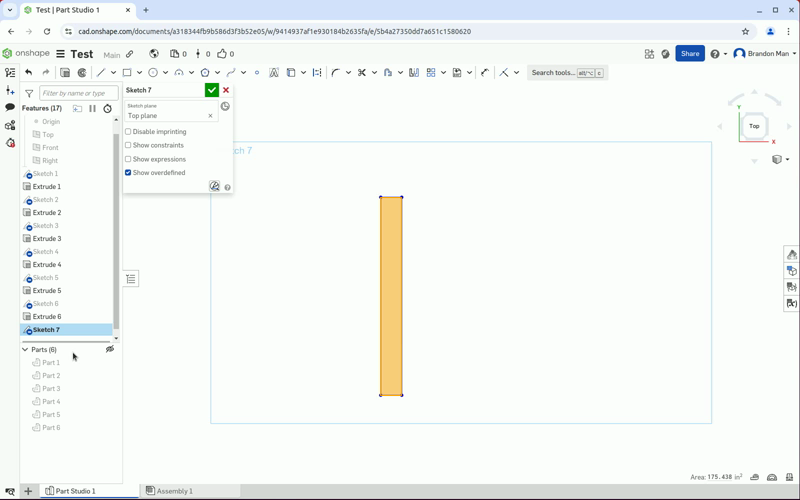
key(shift+e)
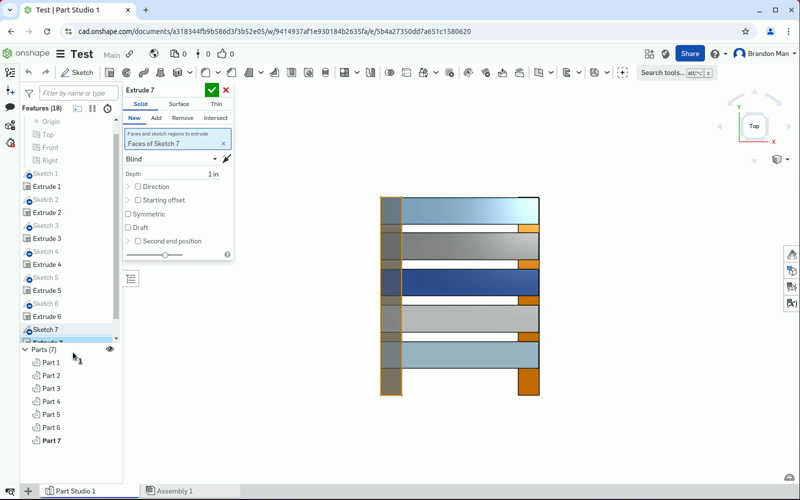
mouse_move(143, 106)
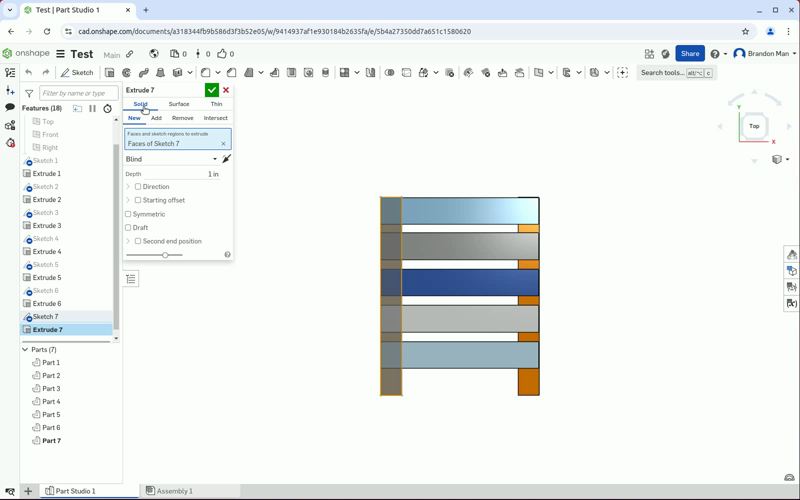
click(143, 106)
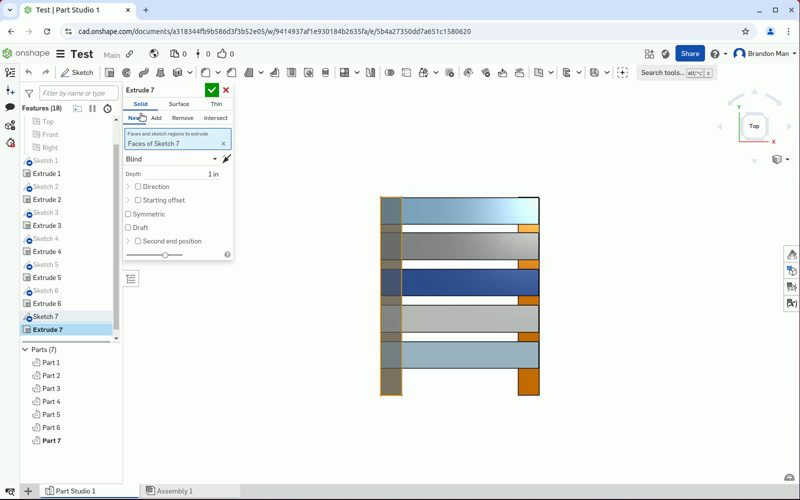
mouse_move(137, 120)
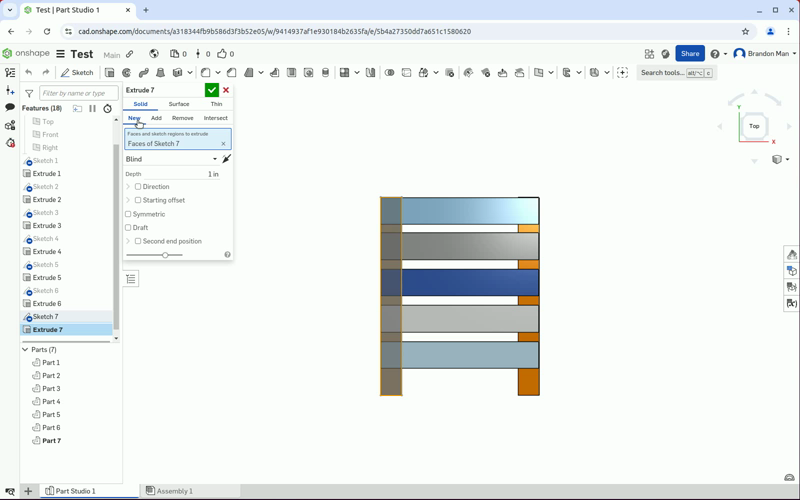
click(137, 120)
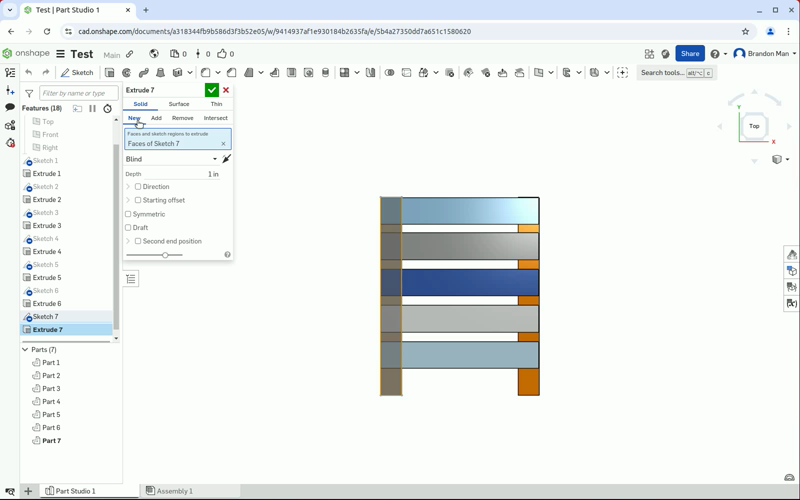
key(tab, 4)
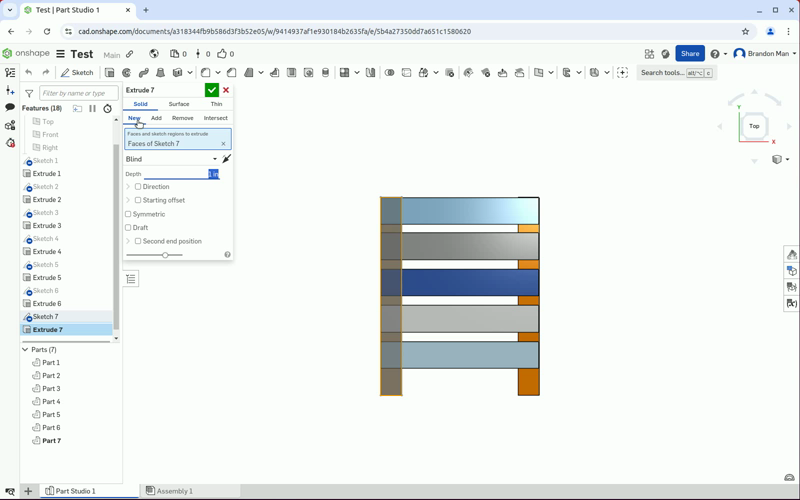
text(-4.333)
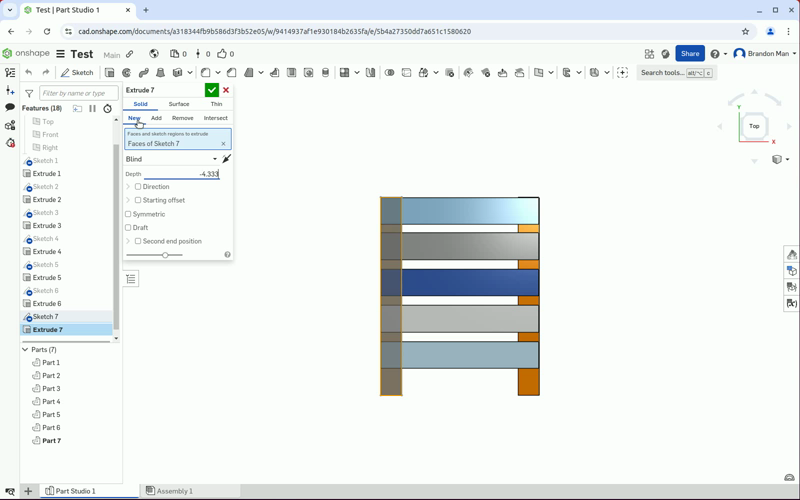
key(enter)
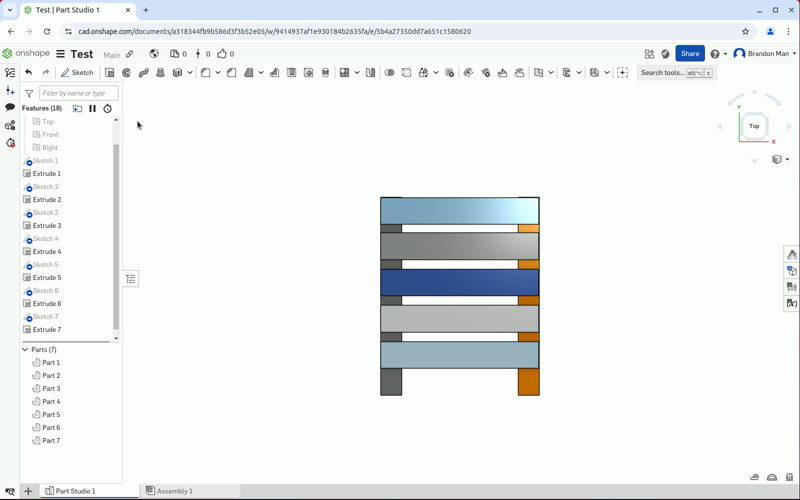
key(shift+h)
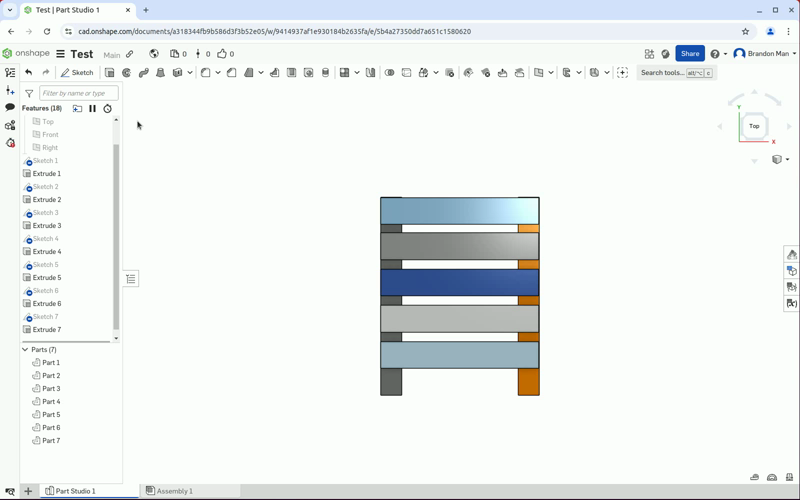
key(shift+h)
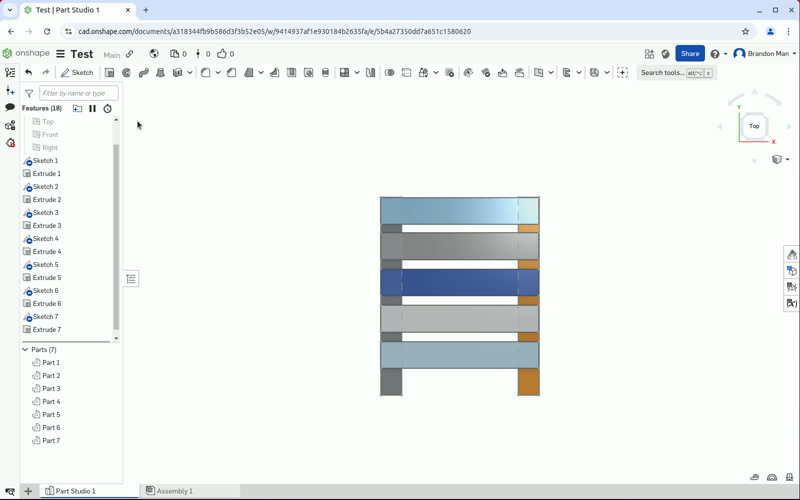
key(shift+7)
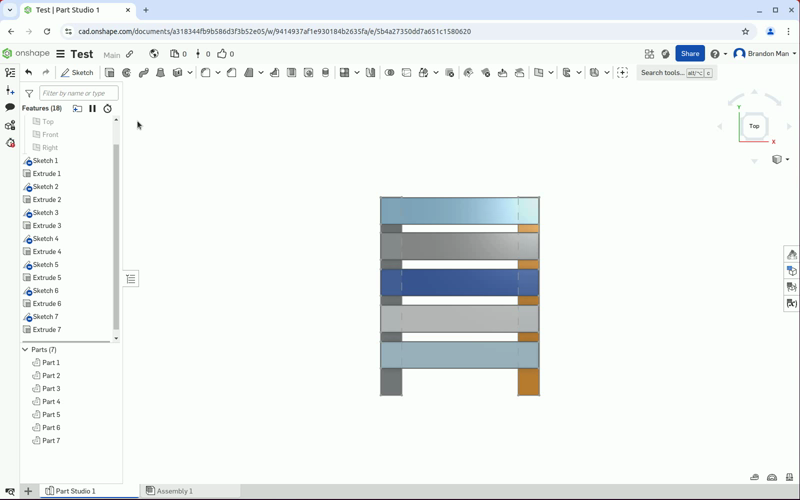
key(up, 3)
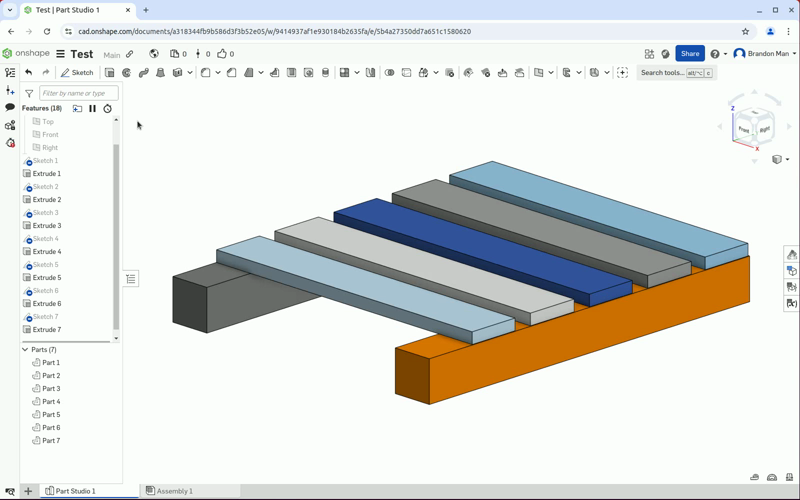
key(left, 3)
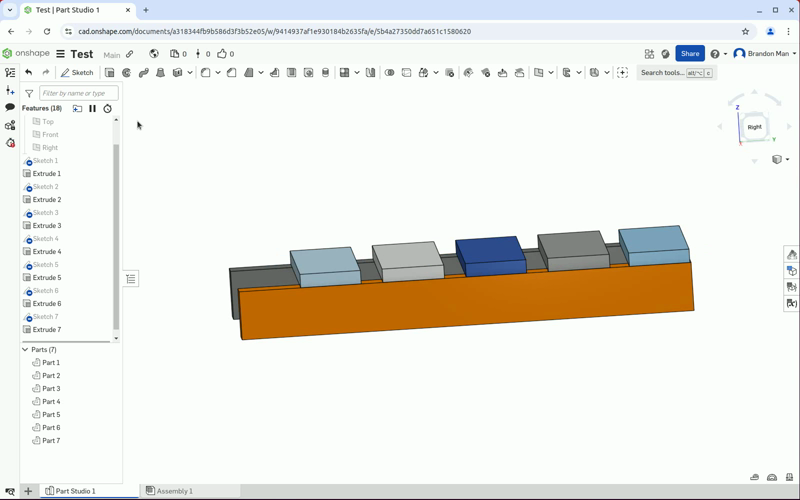
key(right, 3)
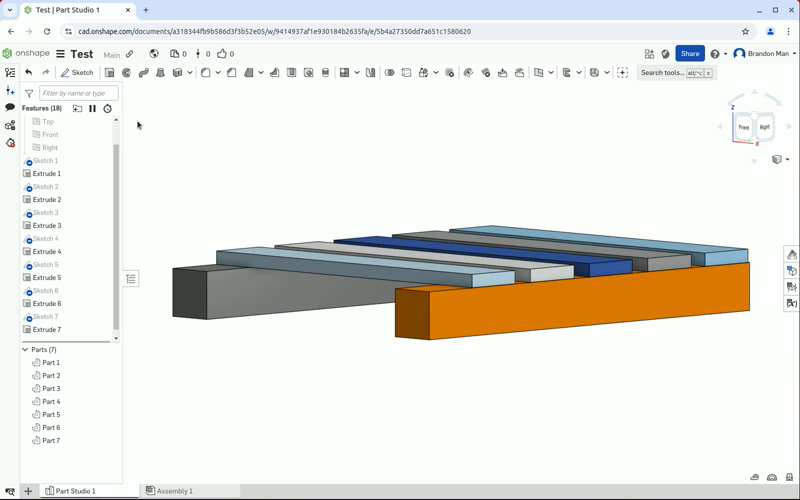
key(down, 3)
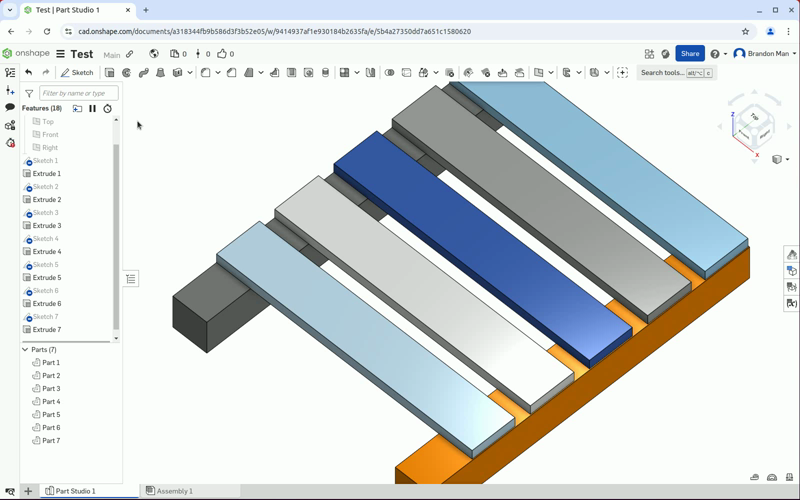
mouse_move(69, 163)
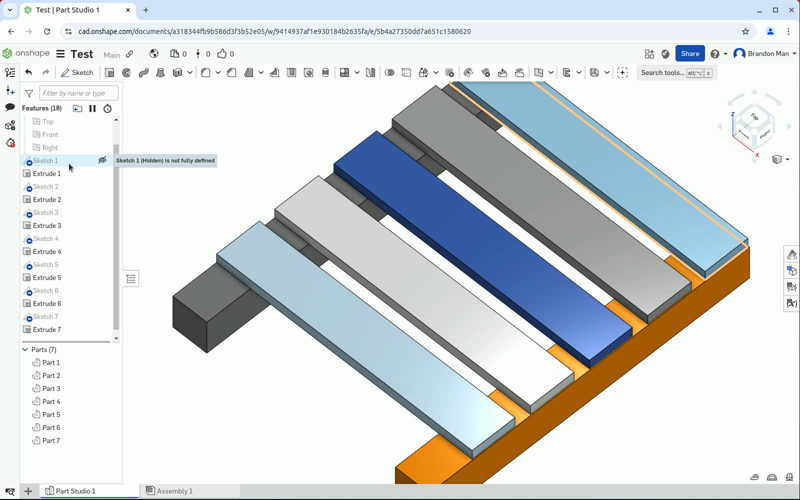
click(69, 163)